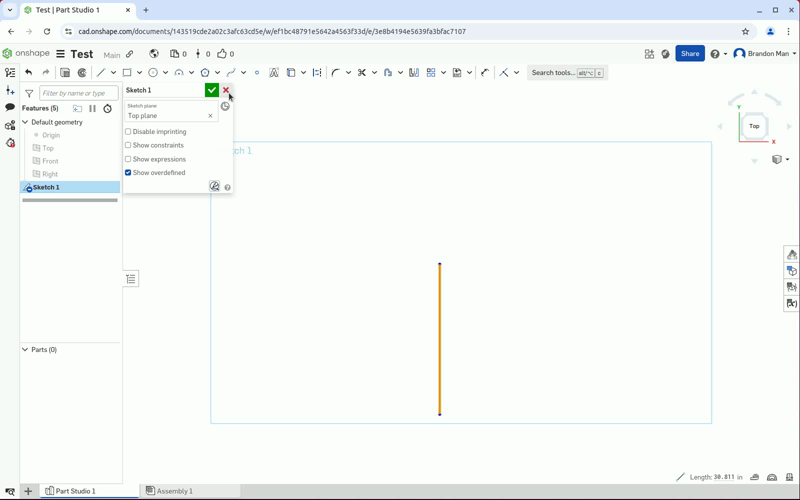
key(shift+h)
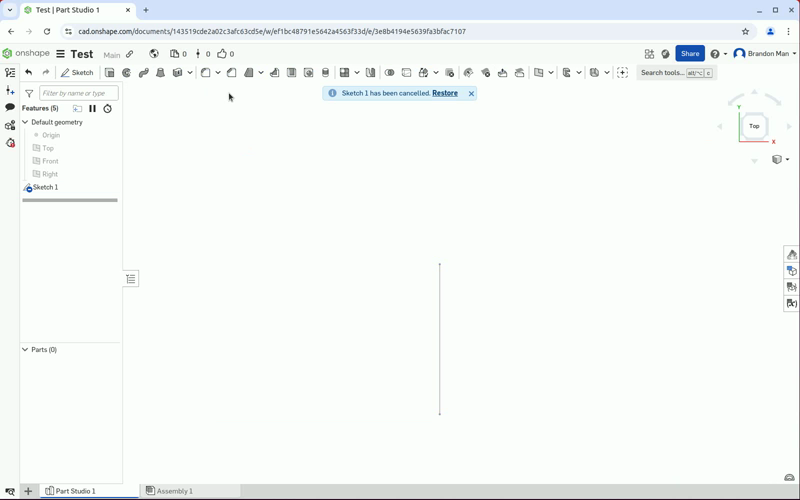
key(shift+s)
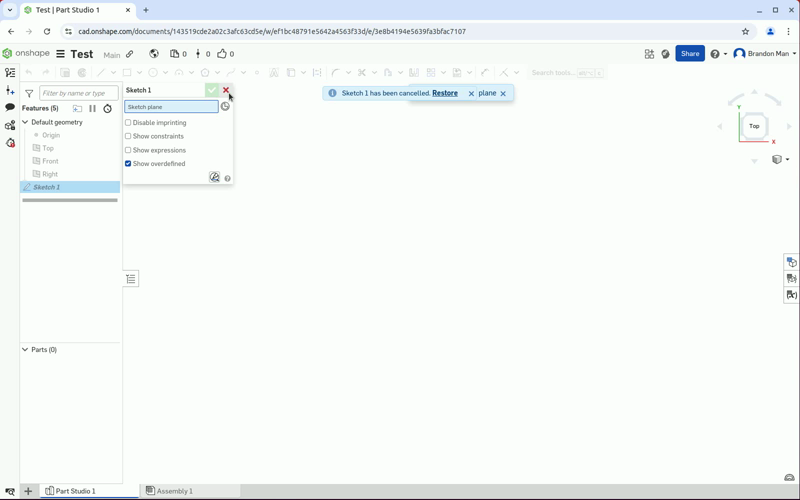
mouse_move(73, 150)
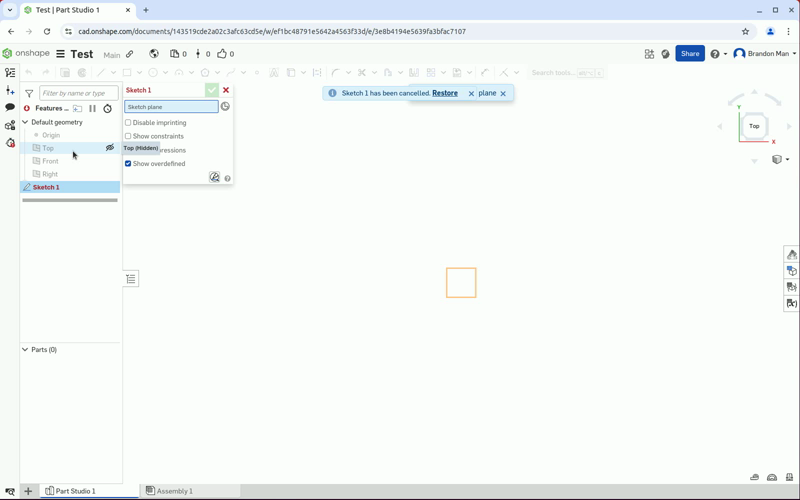
click(73, 150)
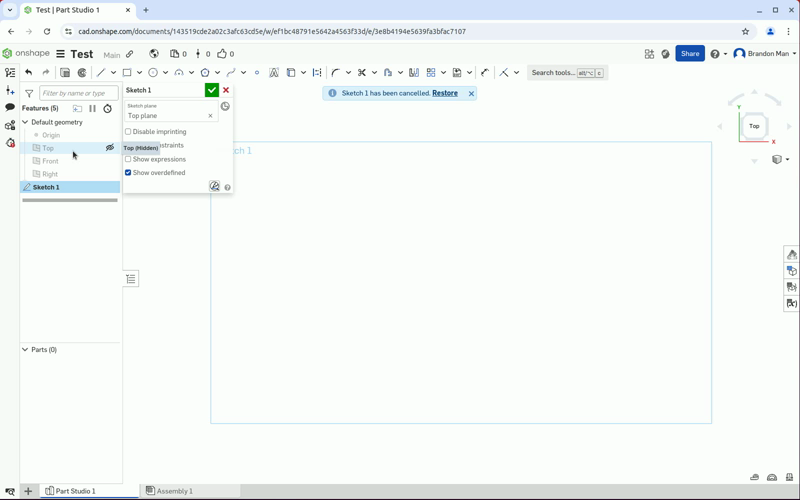
mouse_move(73, 352)
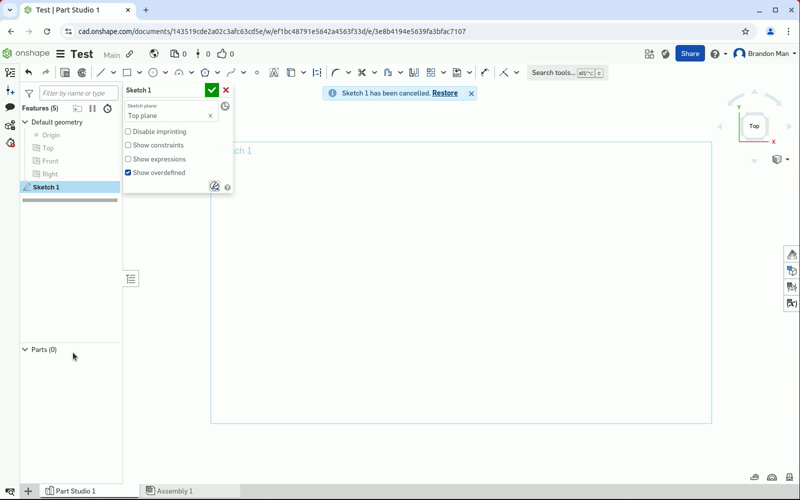
key(y)
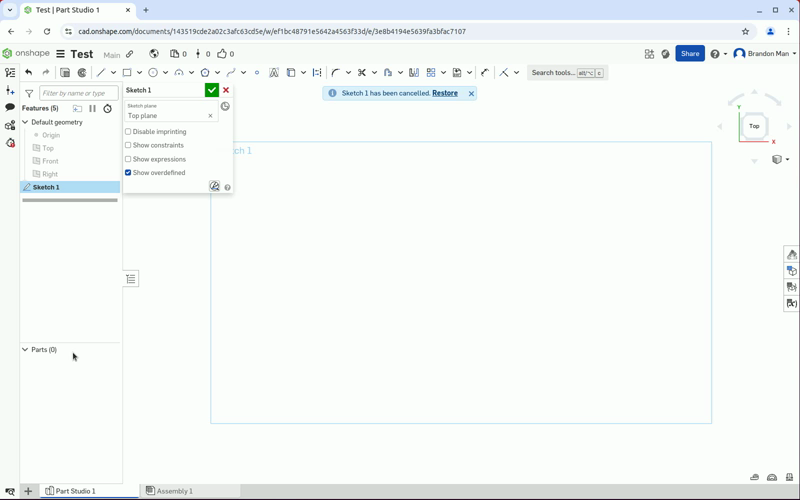
key(c)
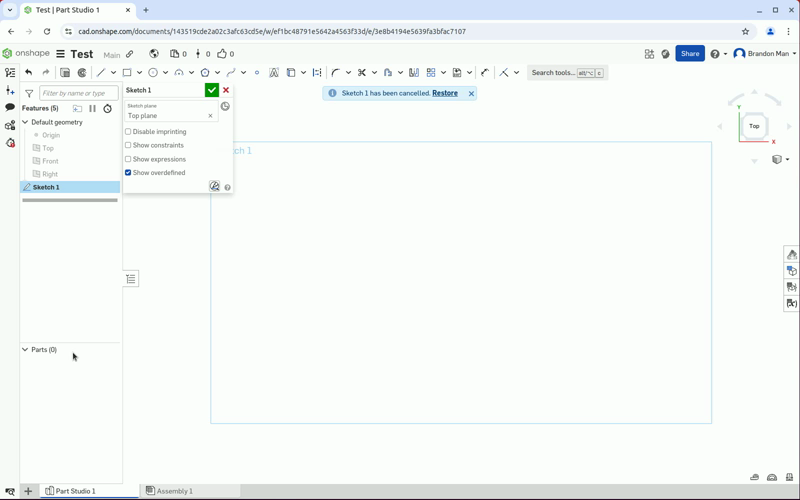
key_down(shift)
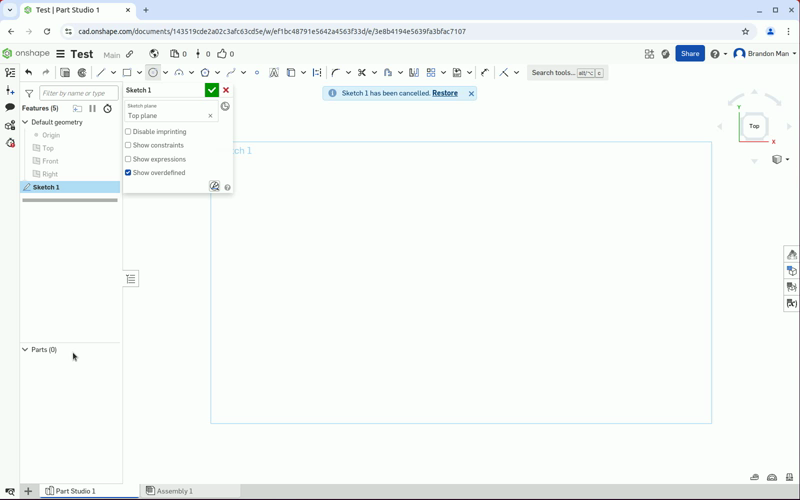
mouse_move(461, 282)
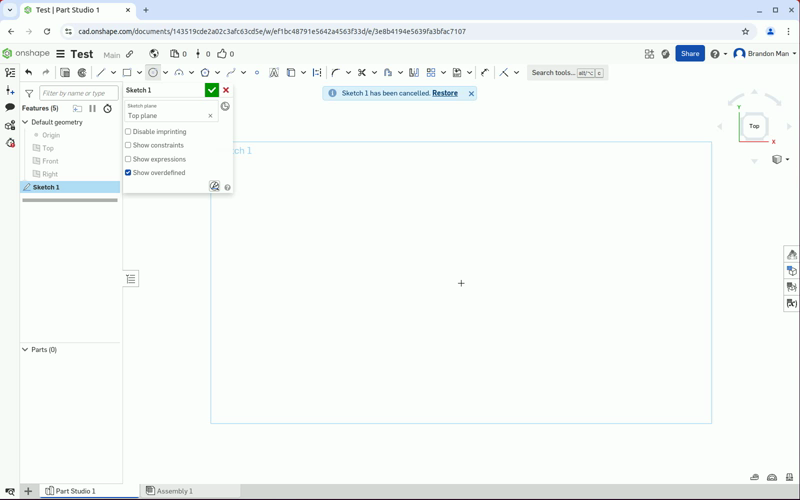
click(461, 282)
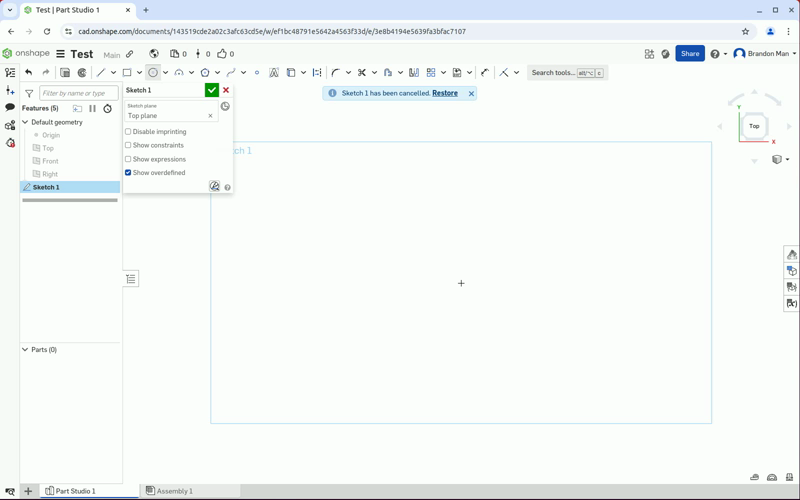
key_up(shift)
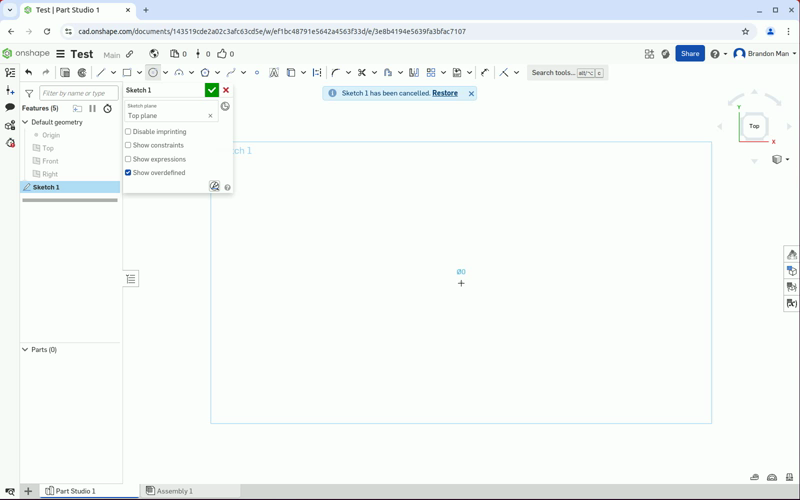
mouse_move(572, 282)
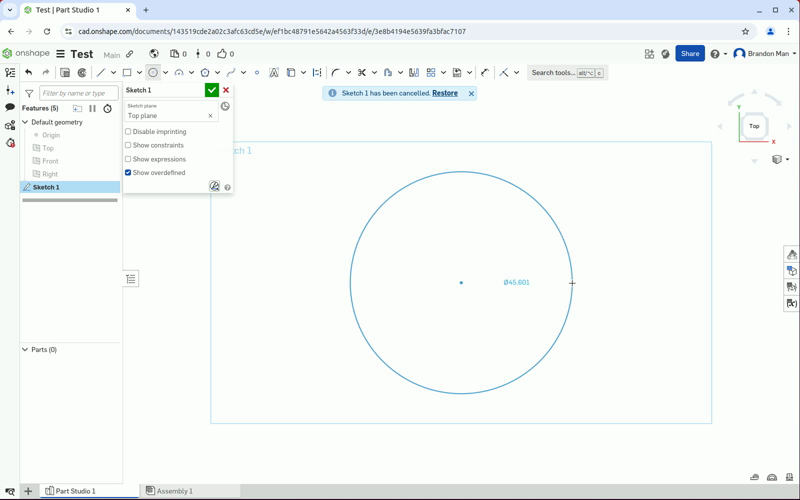
click(572, 282)
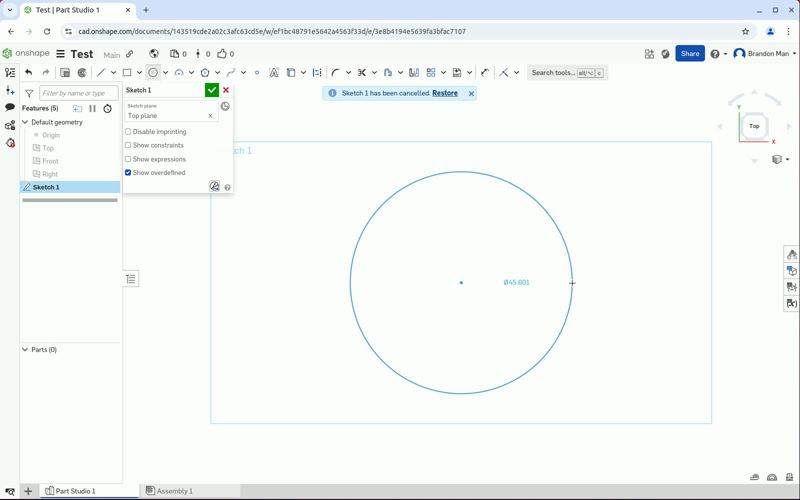
key(esc)
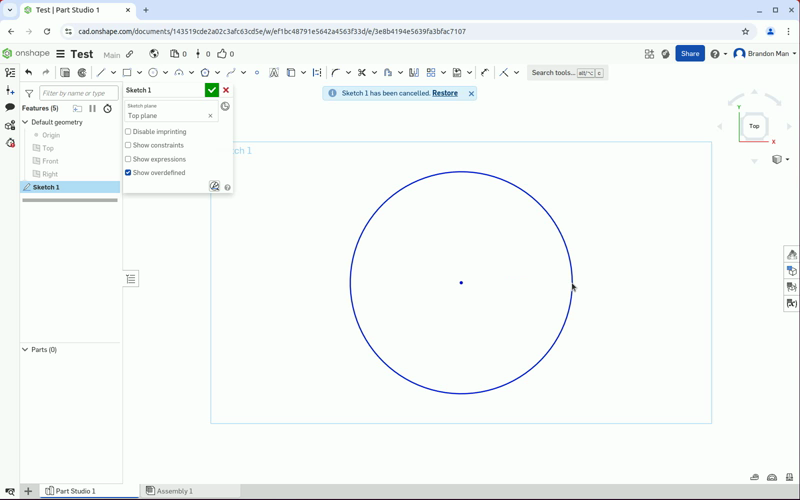
key(l)
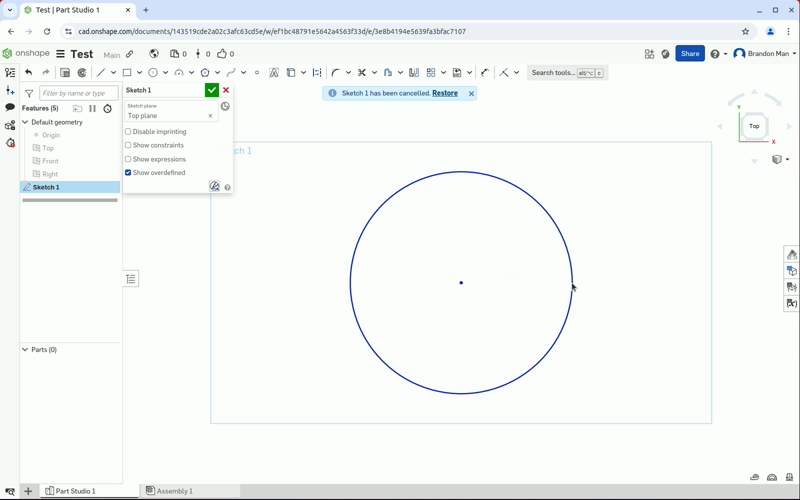
key_down(shift)
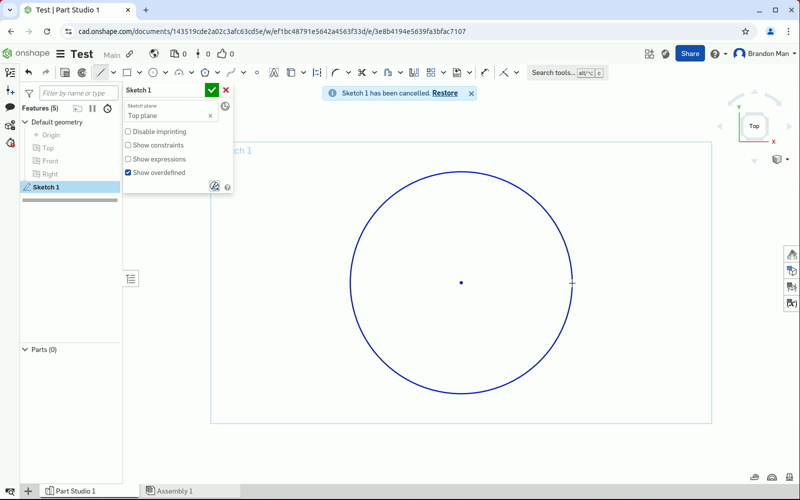
mouse_move(353, 282)
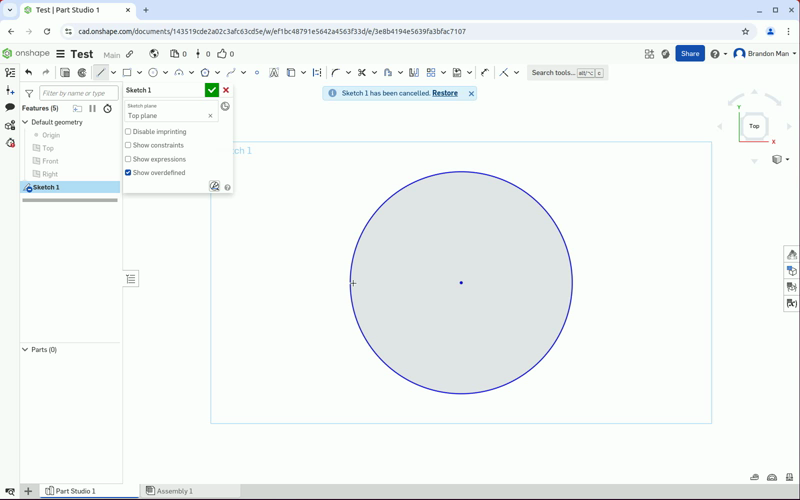
click(353, 282)
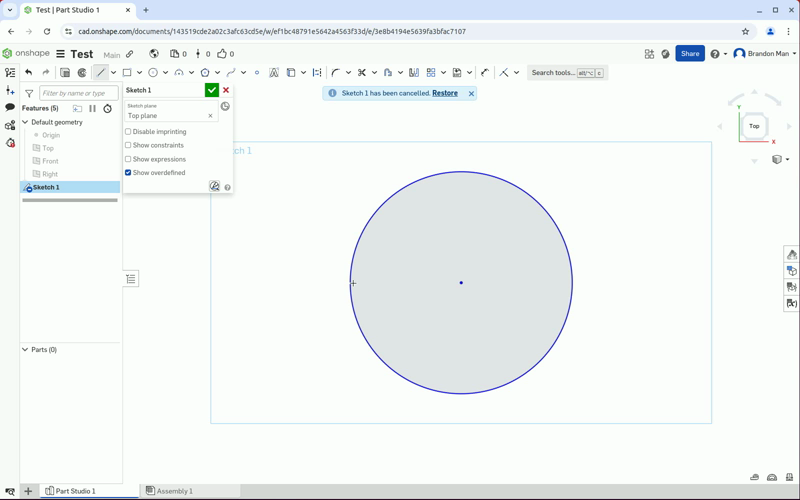
key_up(shift)
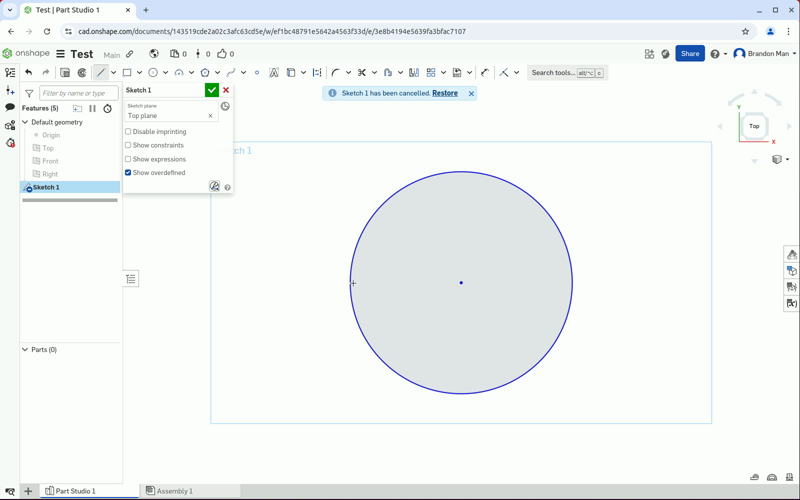
key_down(shift)
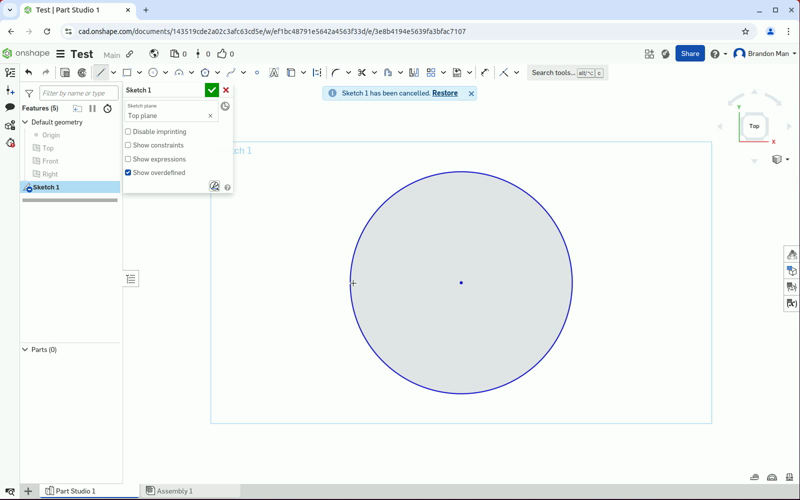
mouse_move(407, 374)
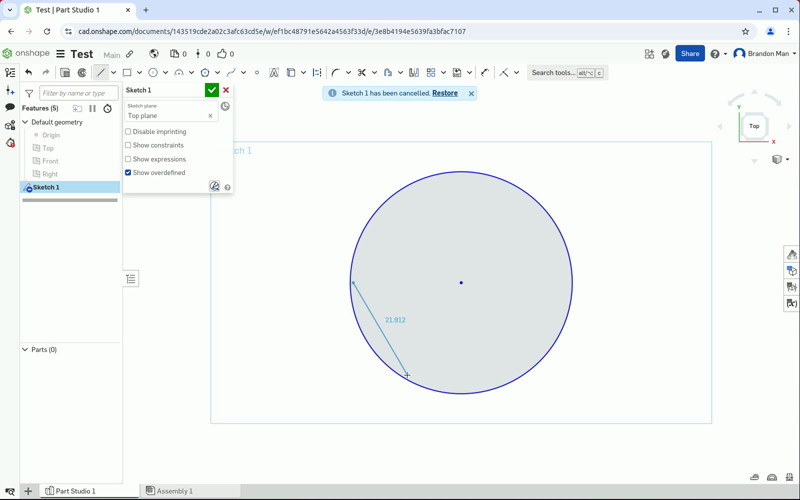
click(407, 374)
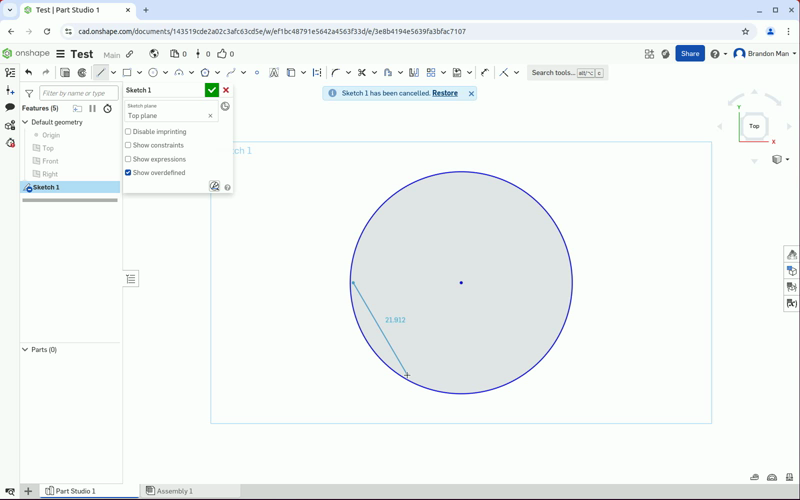
key_up(shift)
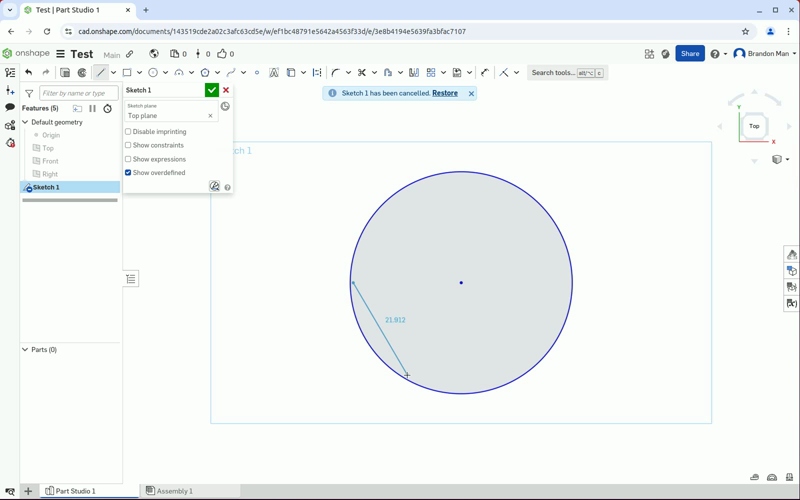
key_down(shift)
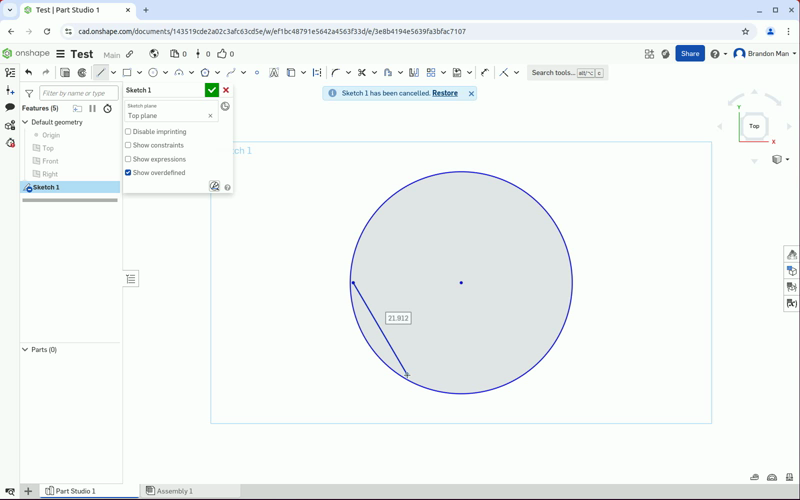
mouse_move(513, 374)
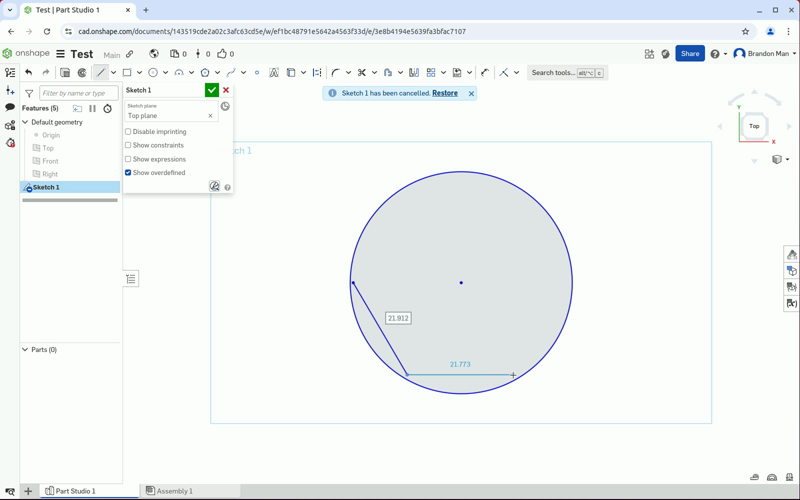
click(513, 374)
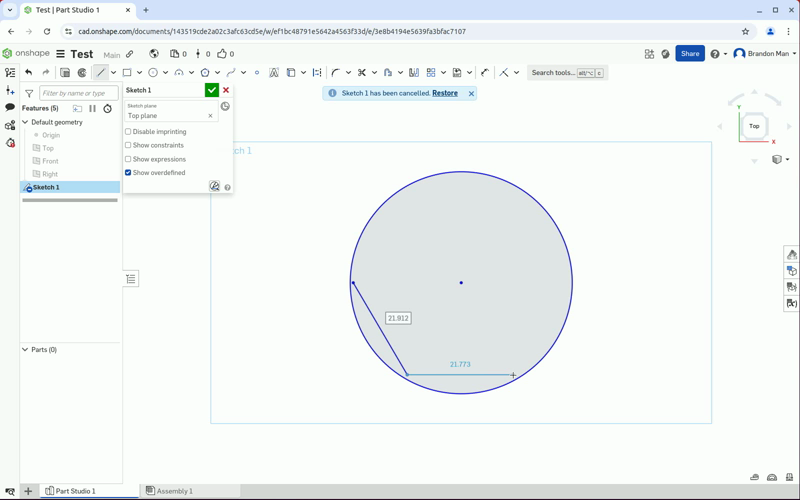
key_up(shift)
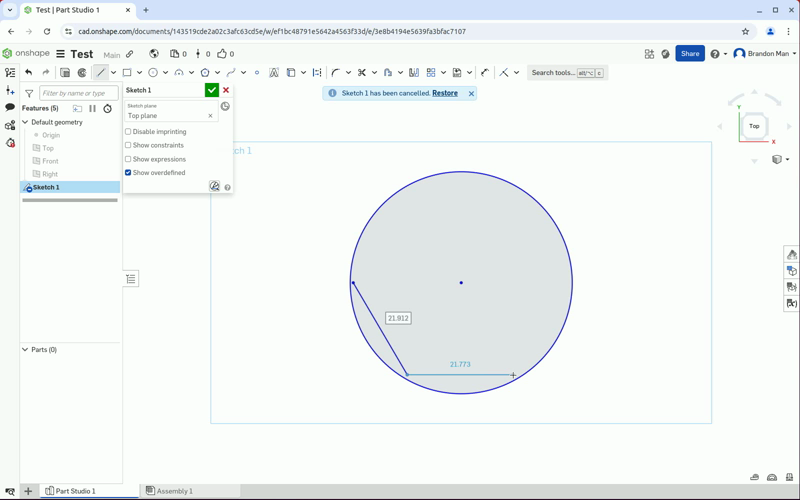
key_down(shift)
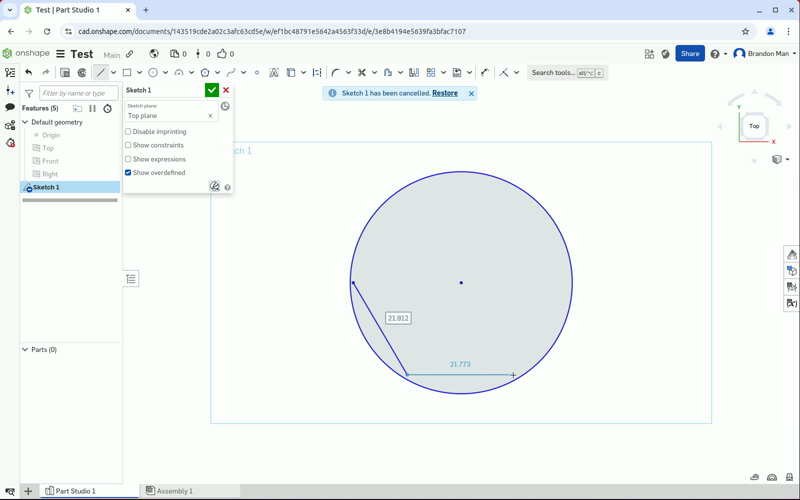
mouse_move(567, 282)
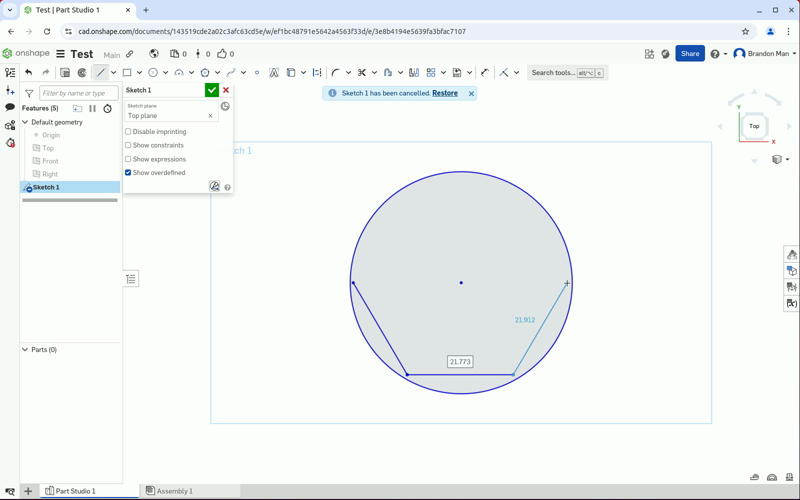
click(567, 282)
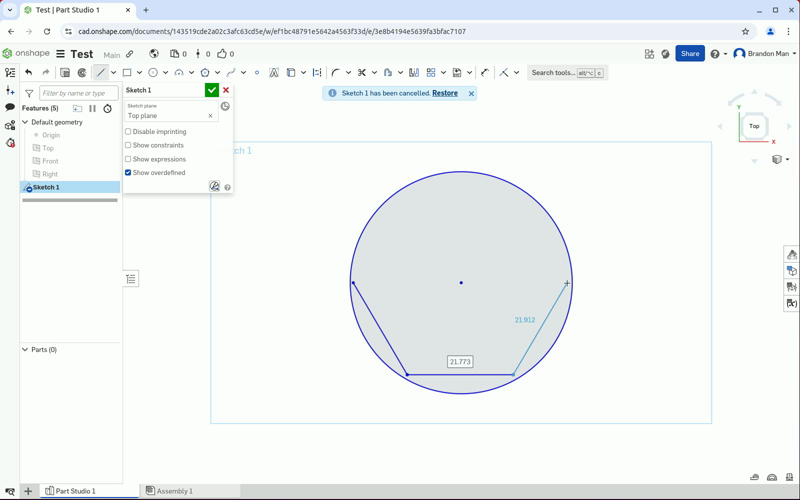
key_up(shift)
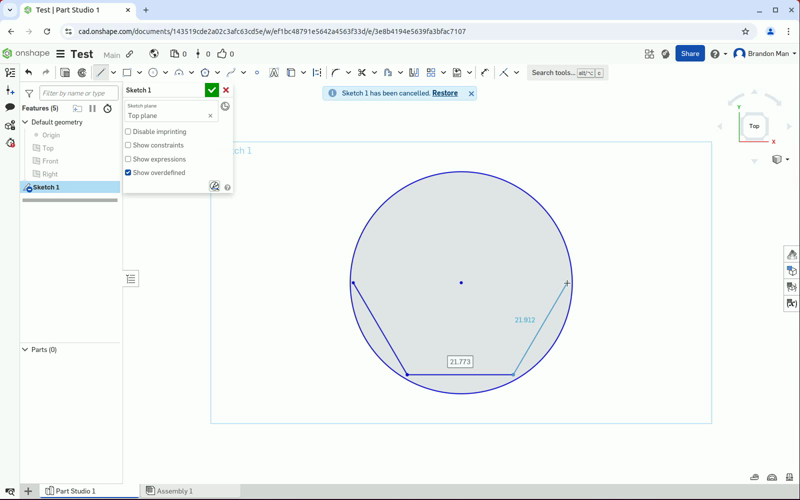
key_down(shift)
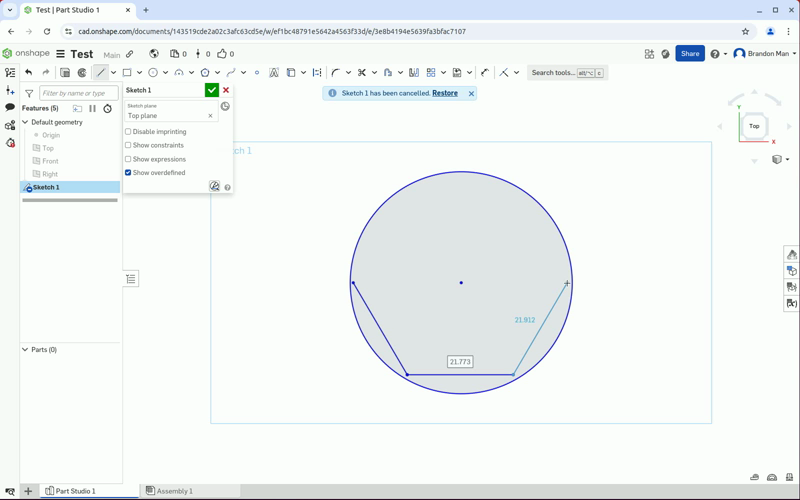
mouse_move(513, 191)
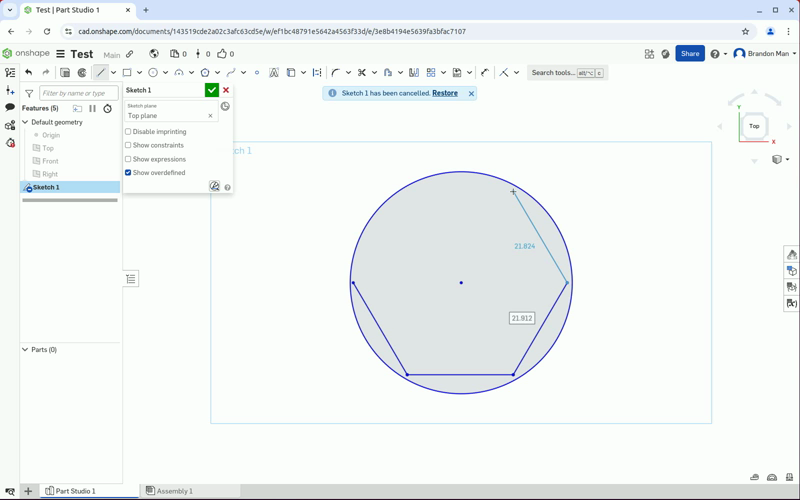
click(513, 191)
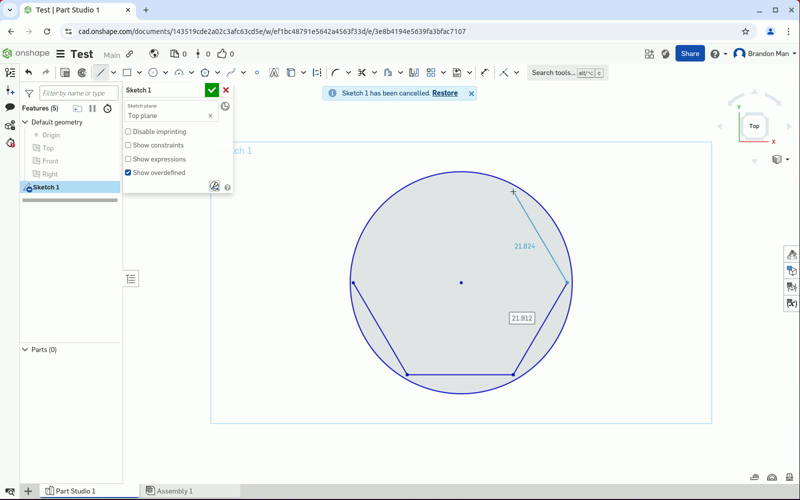
key_up(shift)
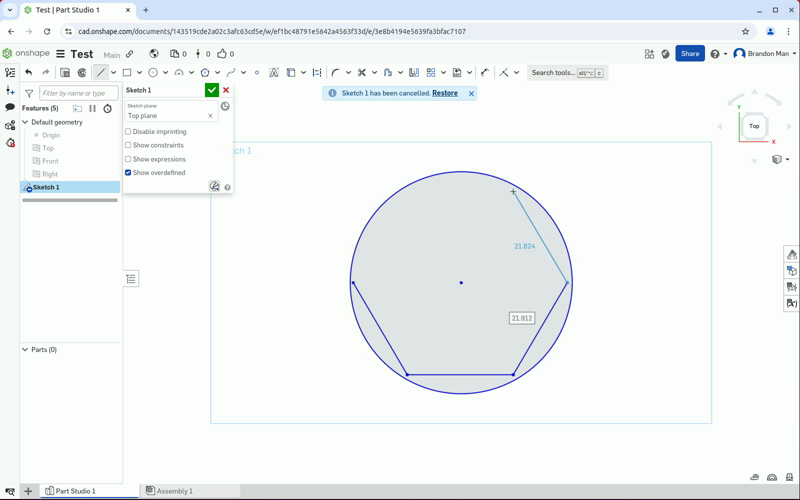
key_down(shift)
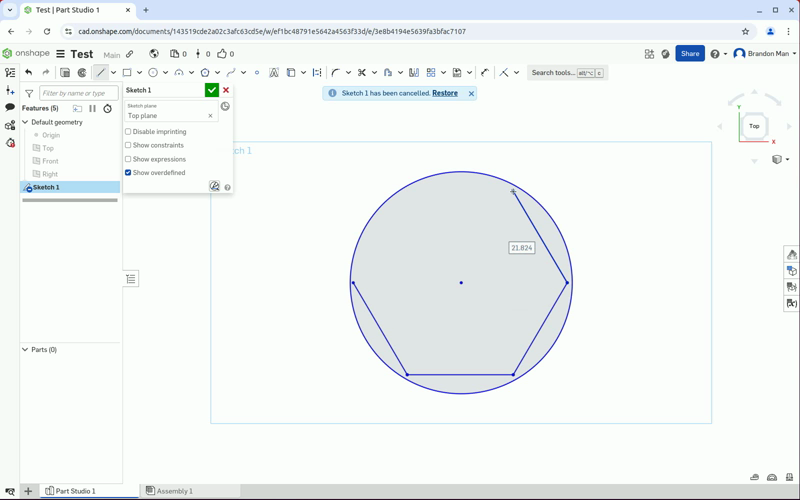
mouse_move(407, 191)
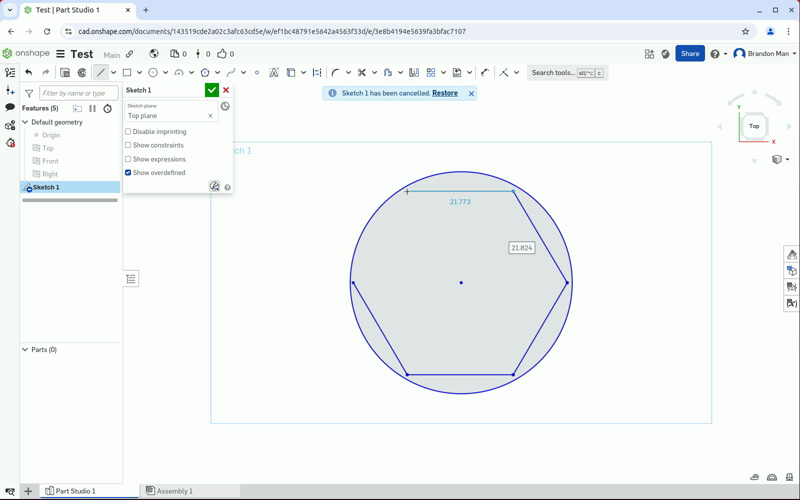
click(407, 191)
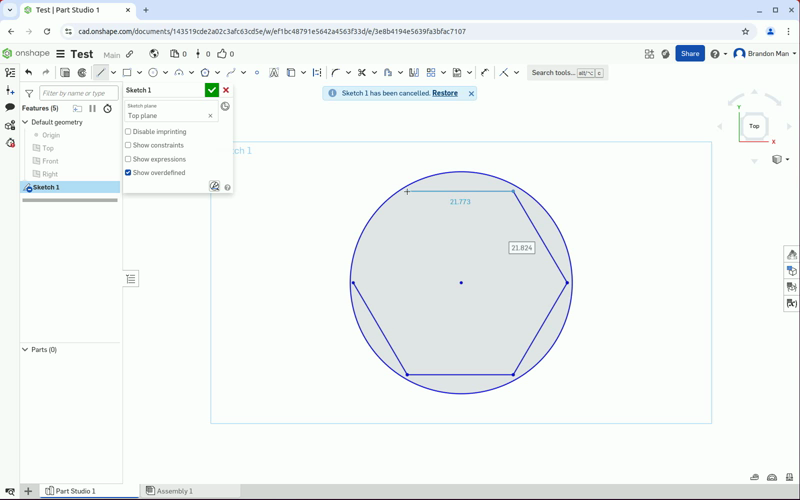
key_up(shift)
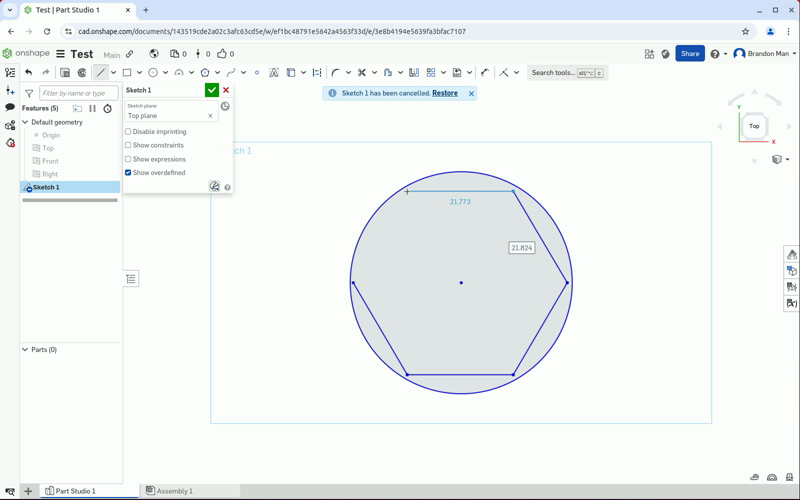
key_down(shift)
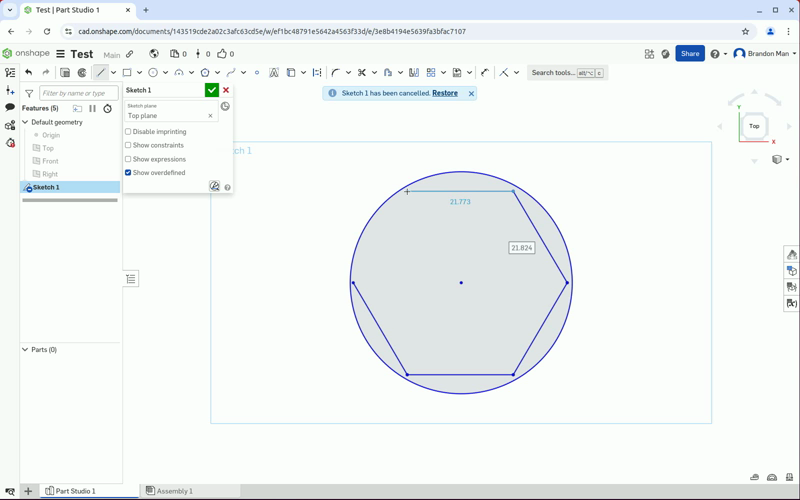
mouse_move(353, 282)
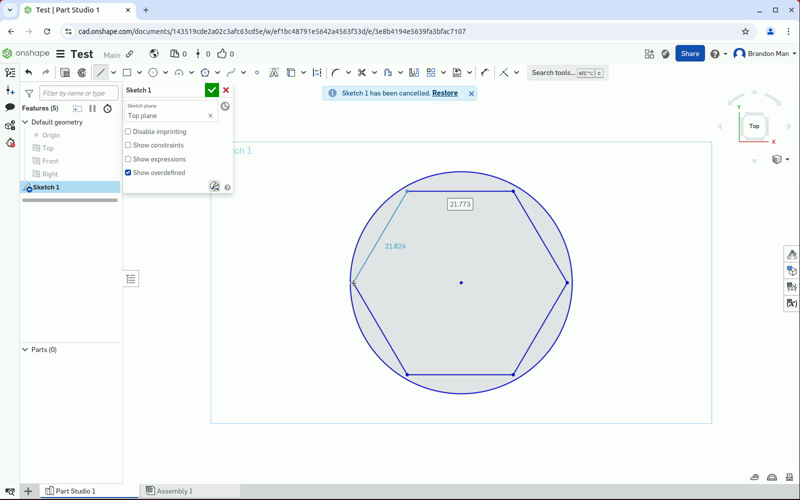
key_up(shift)
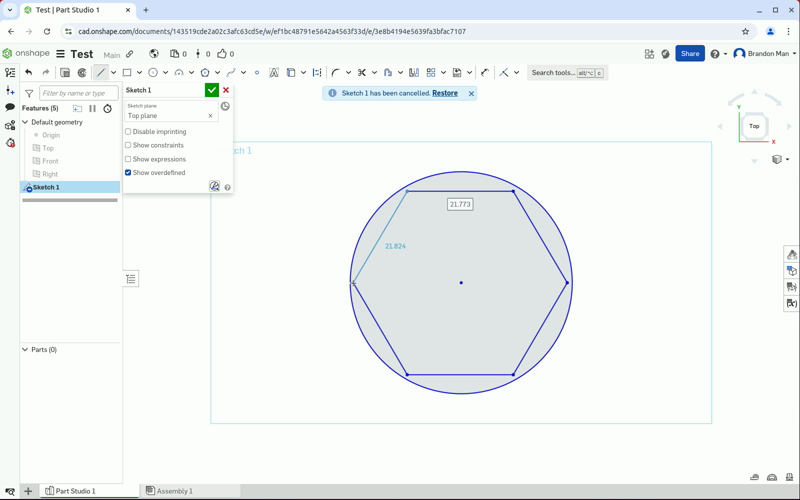
click(353, 282)
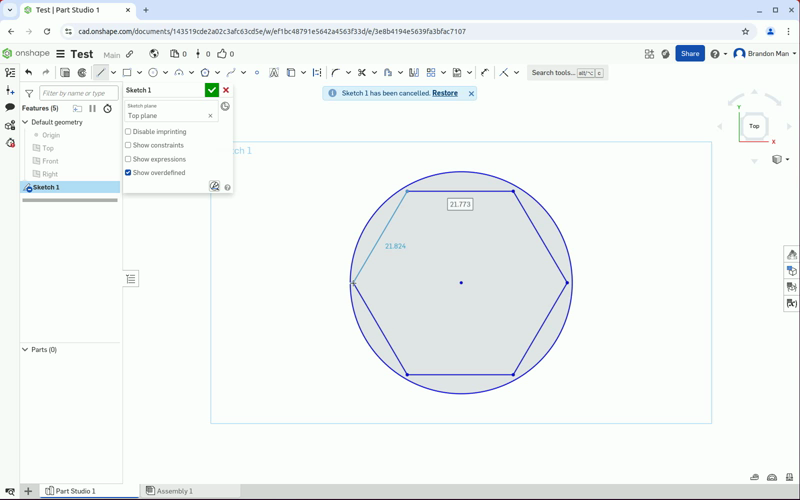
key(esc)
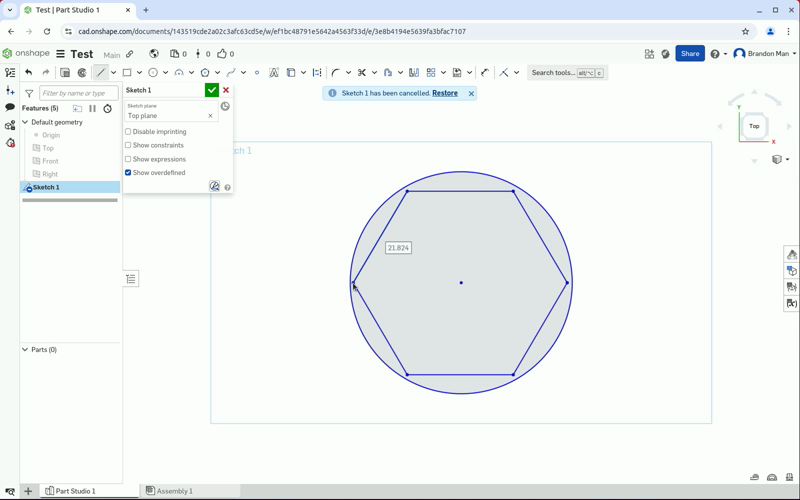
mouse_move(459, 383)
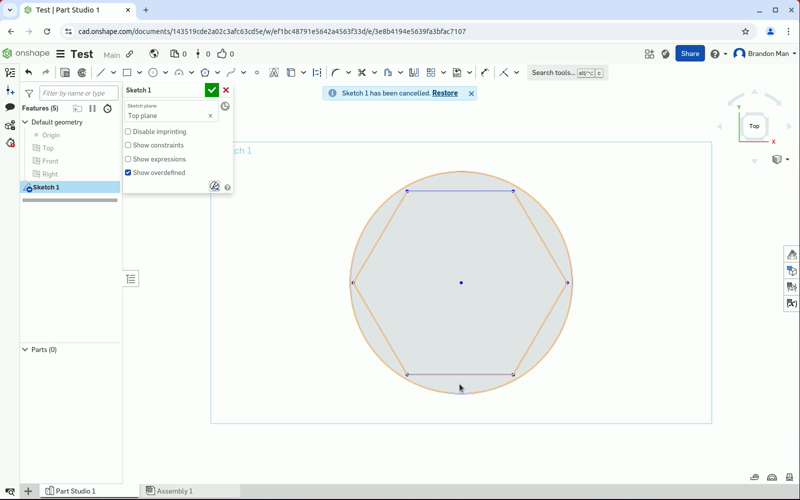
click(459, 383)
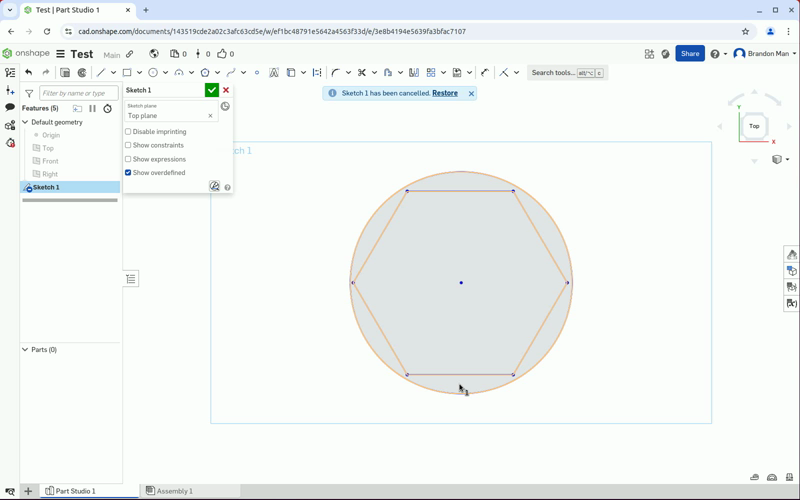
mouse_move(73, 352)
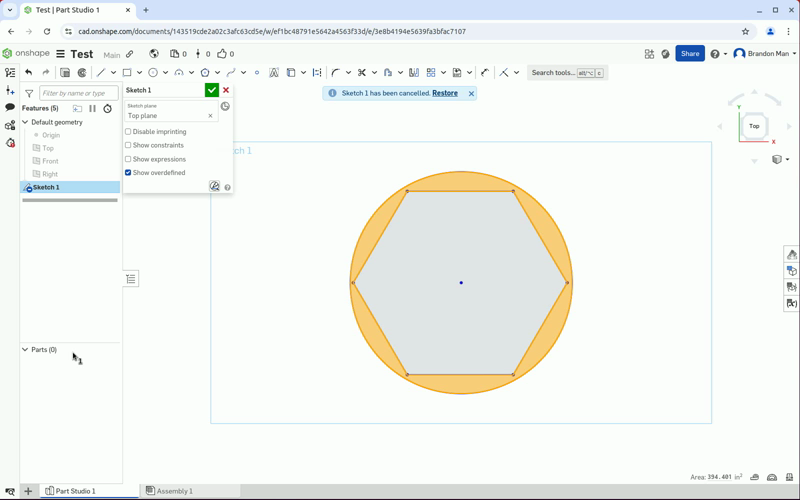
key(shift+y)
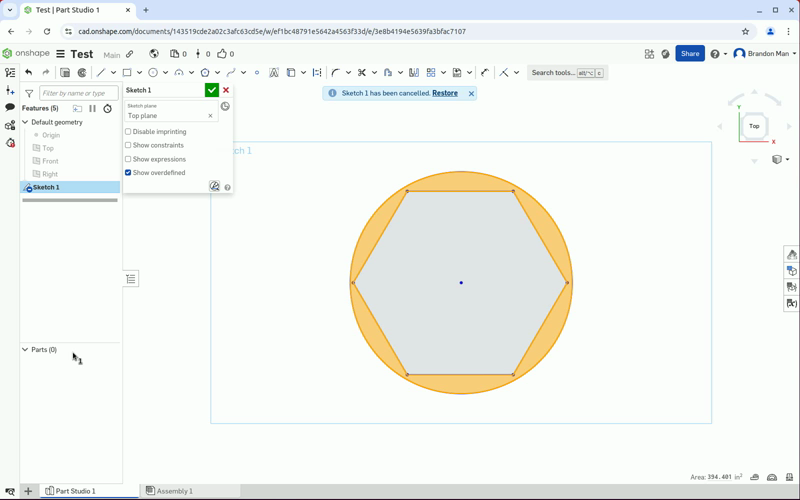
key(shift+e)
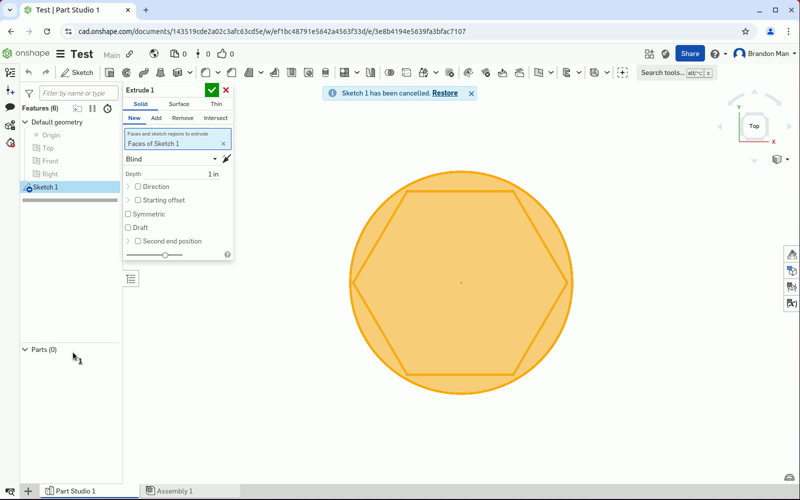
mouse_move(143, 106)
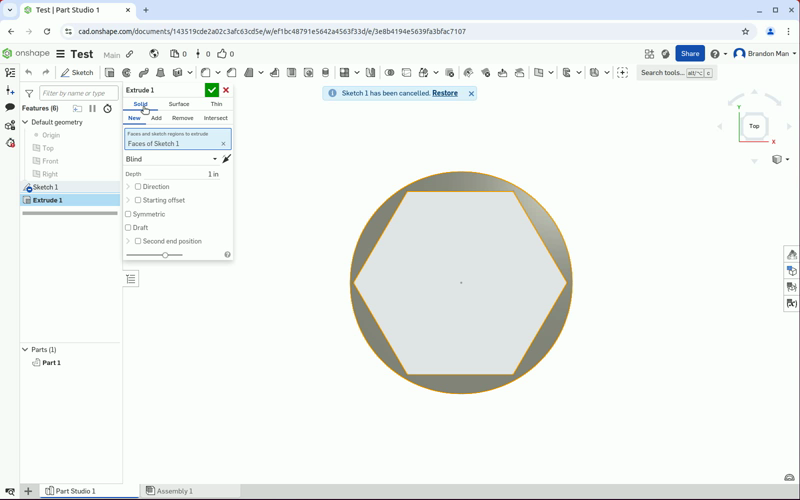
click(143, 106)
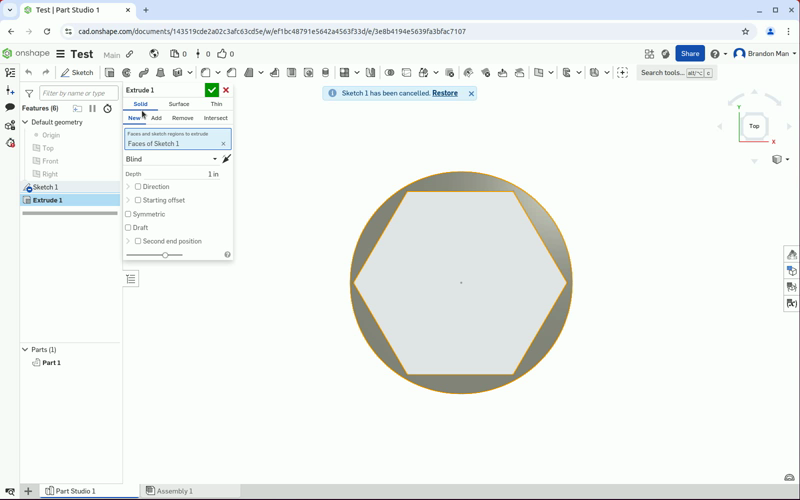
mouse_move(137, 120)
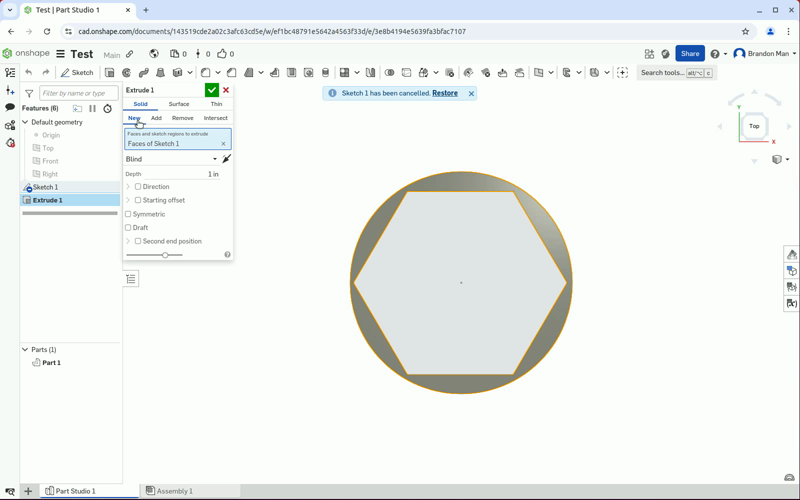
click(137, 120)
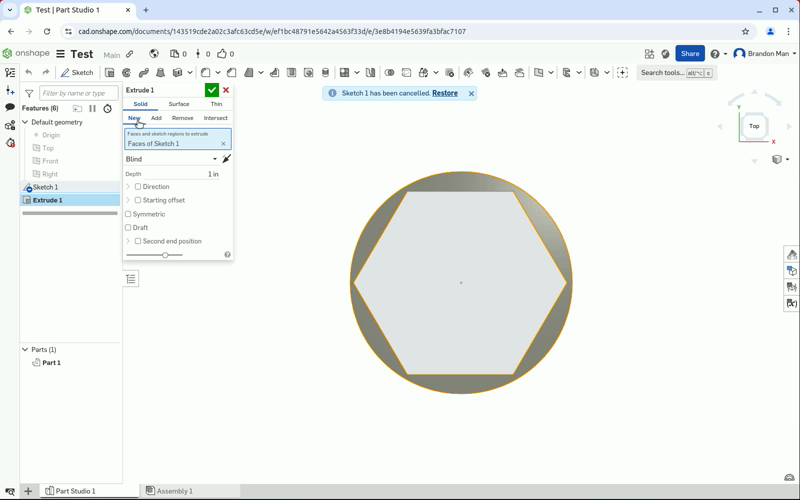
key(tab, 4)
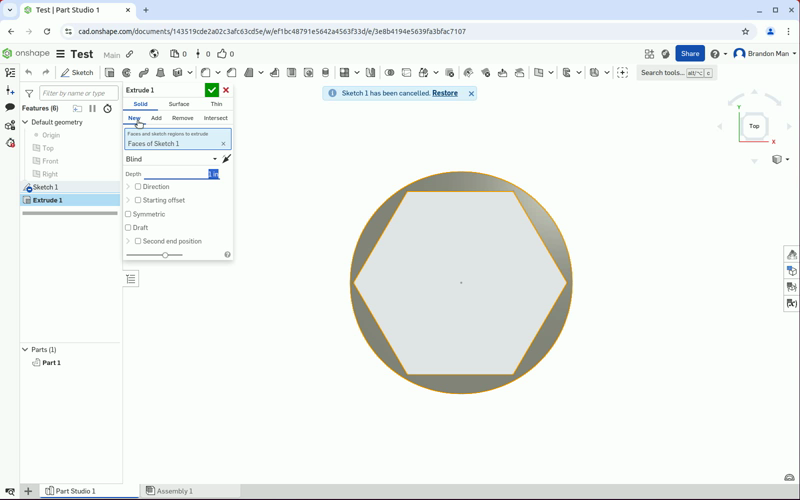
text(1.926)
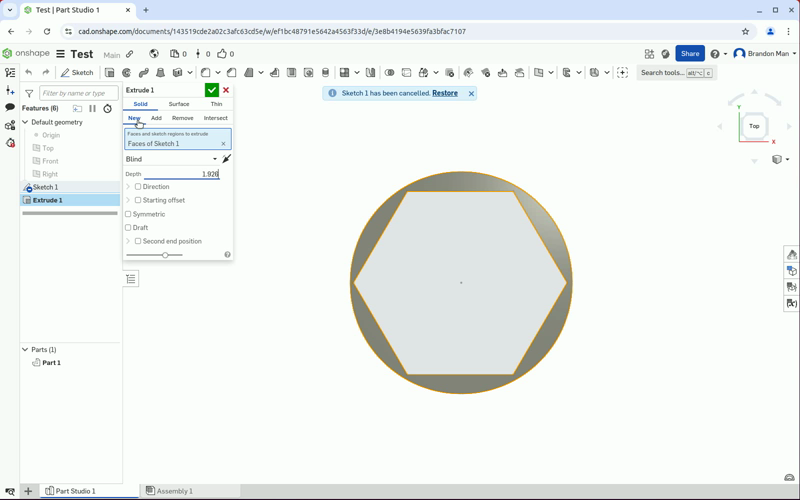
key(enter)
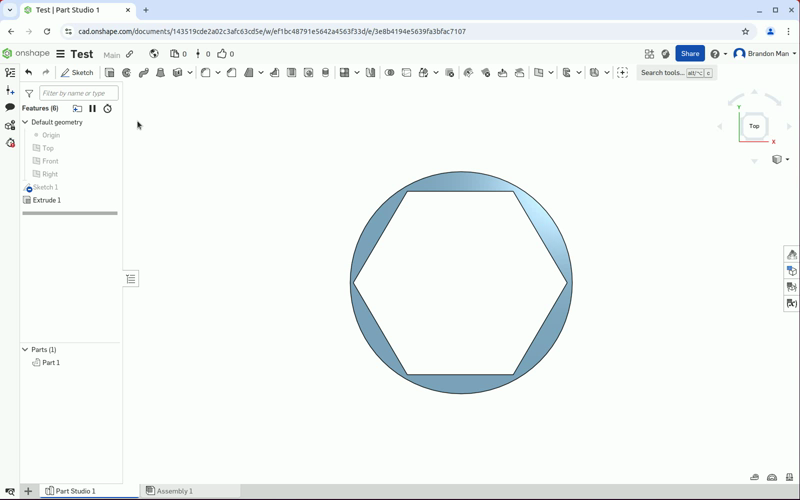
key(shift+h)
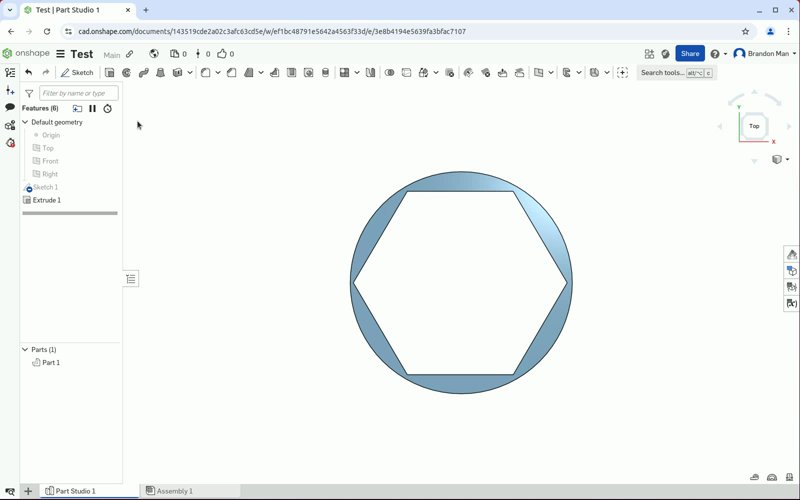
key(shift+h)
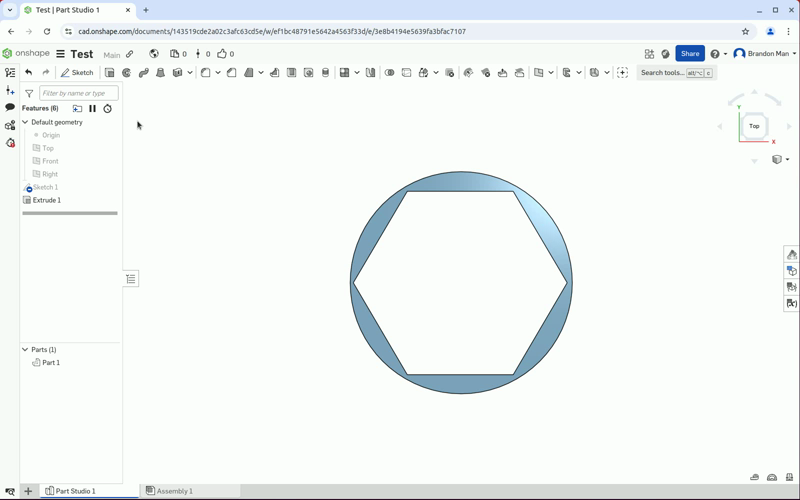
mouse_move(73, 189)
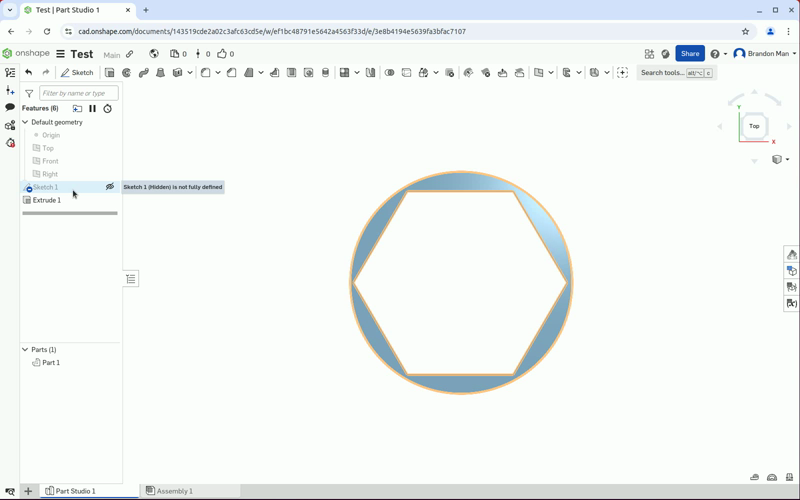
click(73, 189)
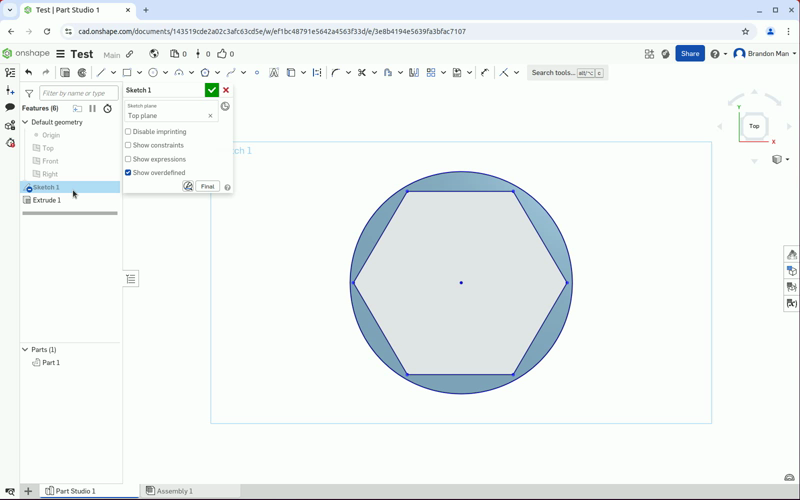
mouse_move(229, 92)
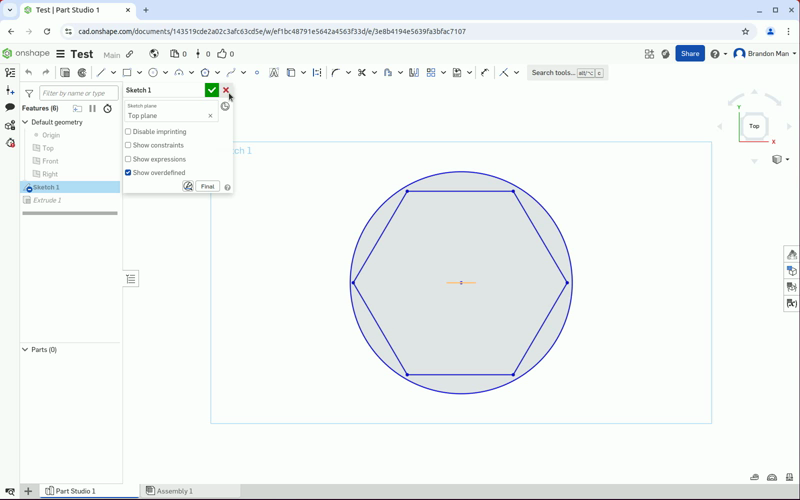
click(229, 92)
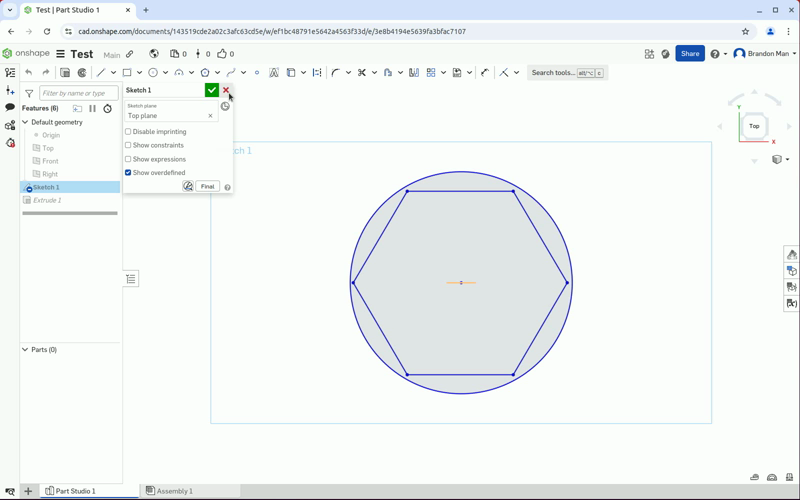
key(shift+s)
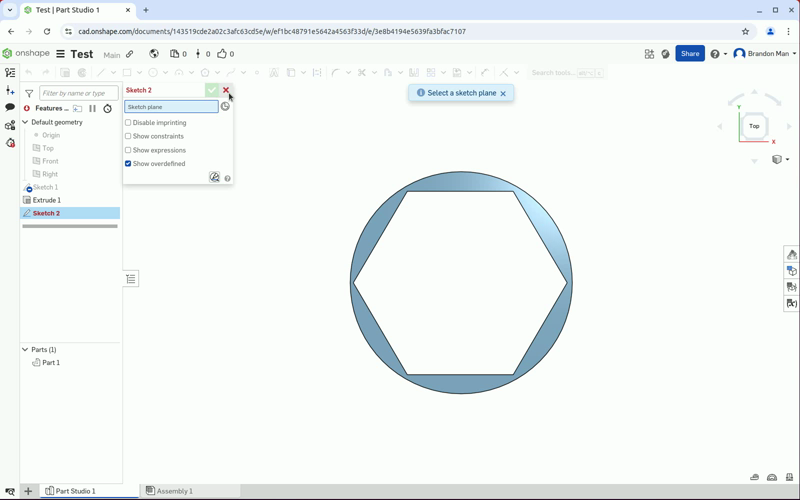
mouse_move(73, 150)
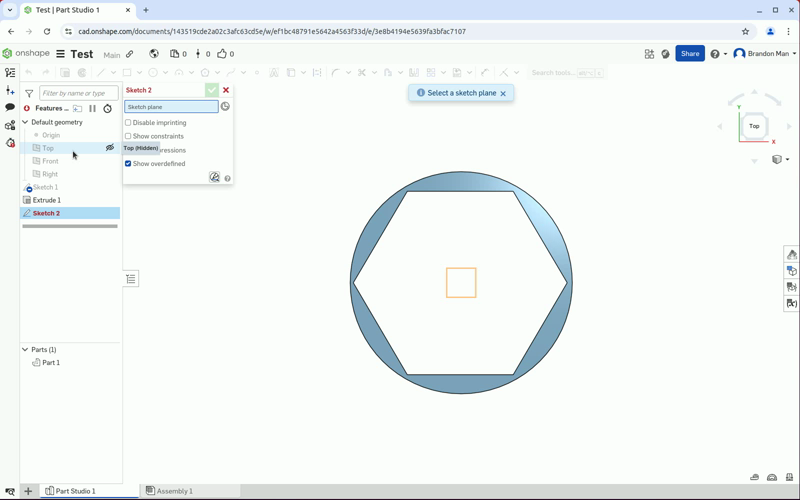
click(73, 150)
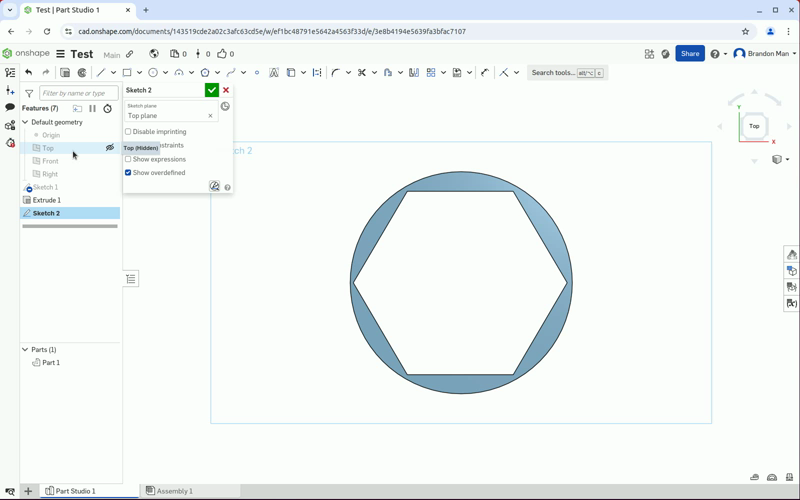
mouse_move(73, 352)
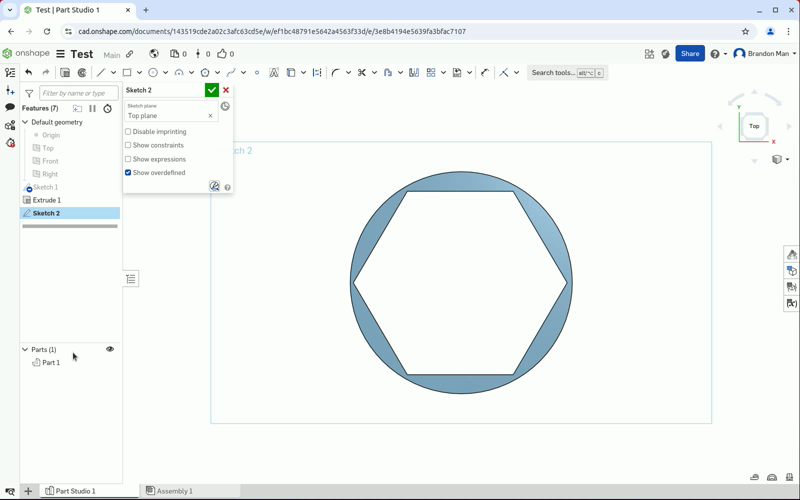
key(y)
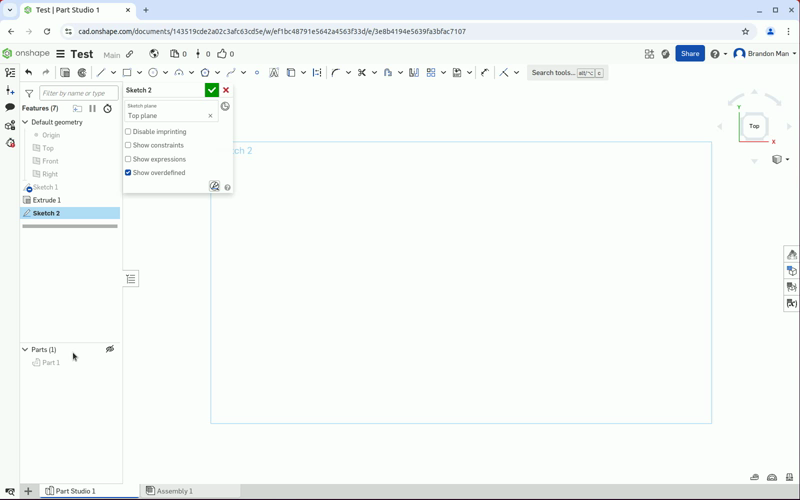
key(l)
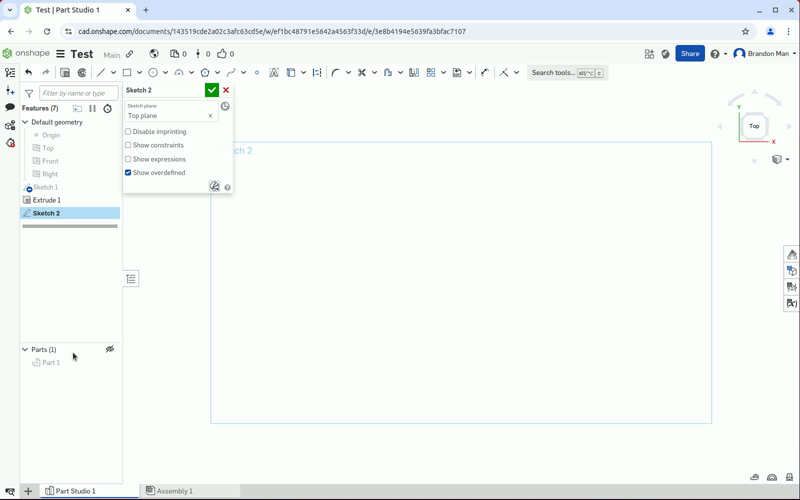
key_down(shift)
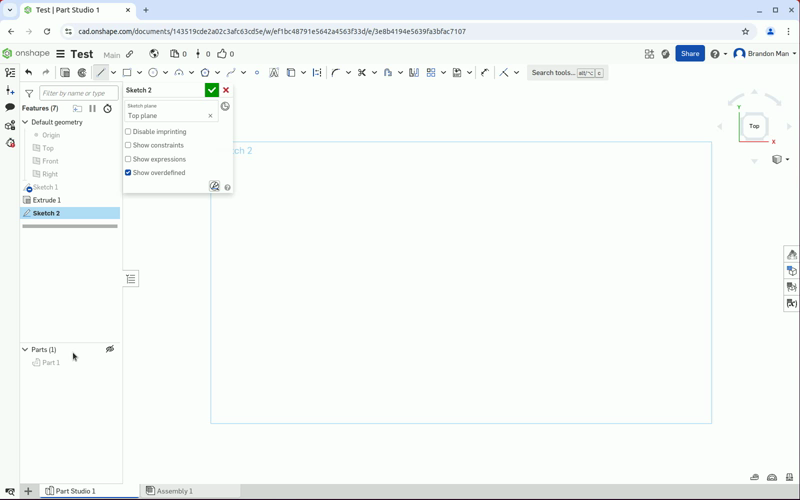
mouse_move(352, 282)
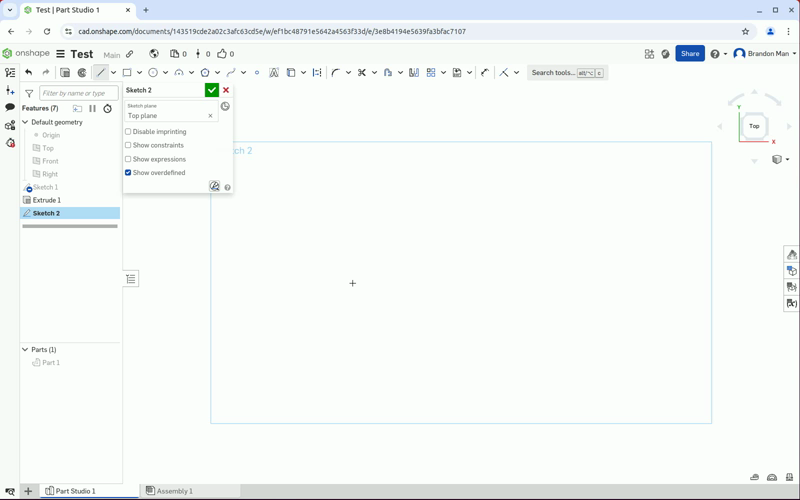
click(352, 282)
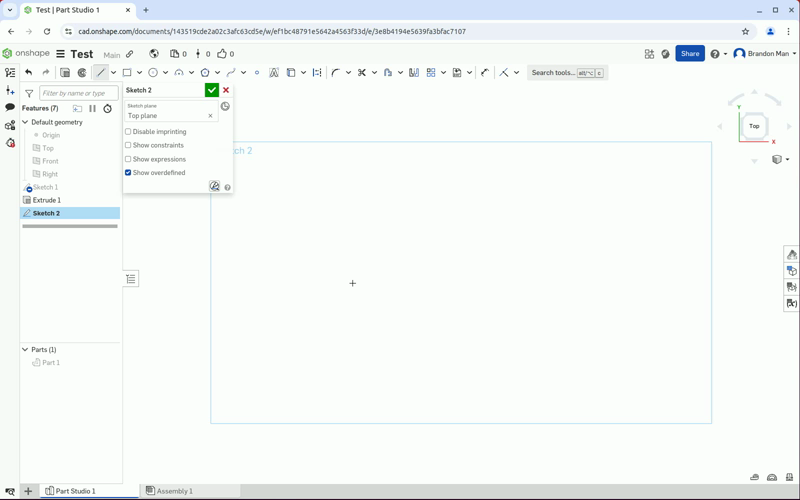
key_up(shift)
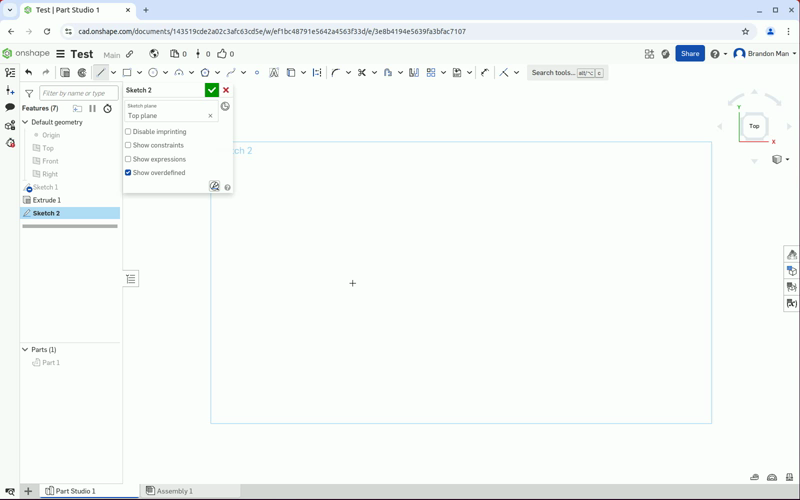
key_down(shift)
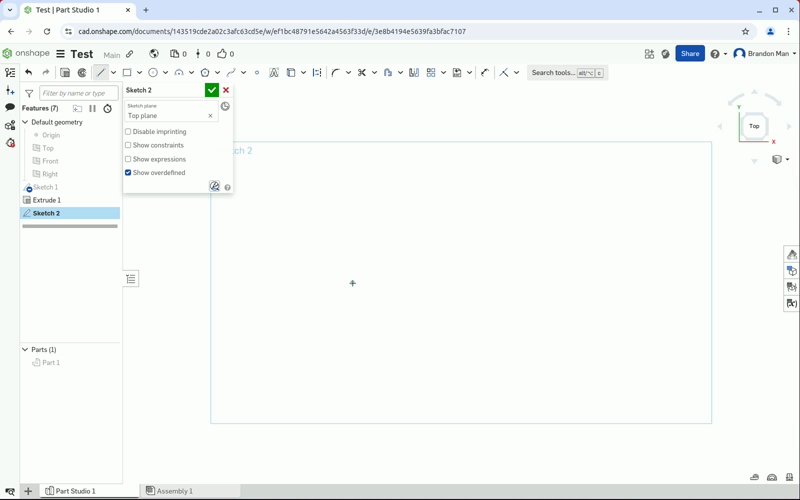
mouse_move(407, 375)
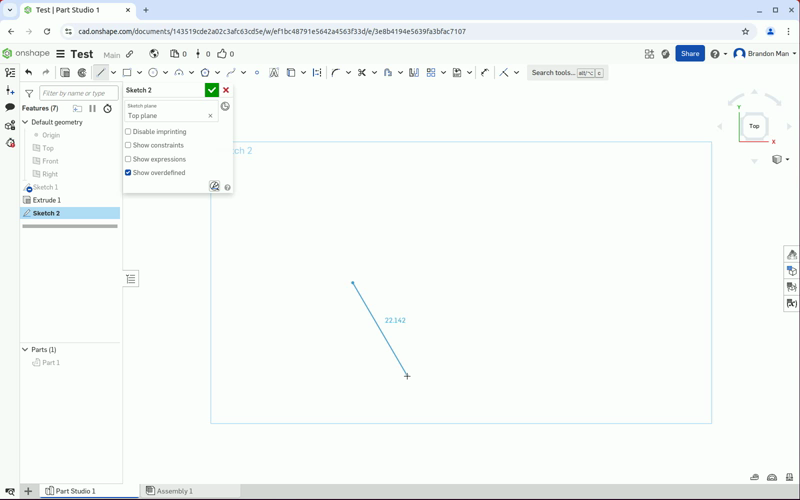
click(407, 375)
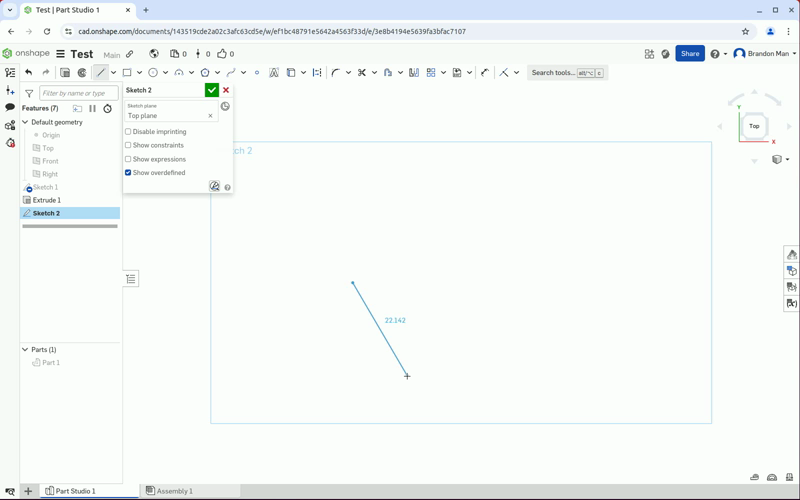
key_up(shift)
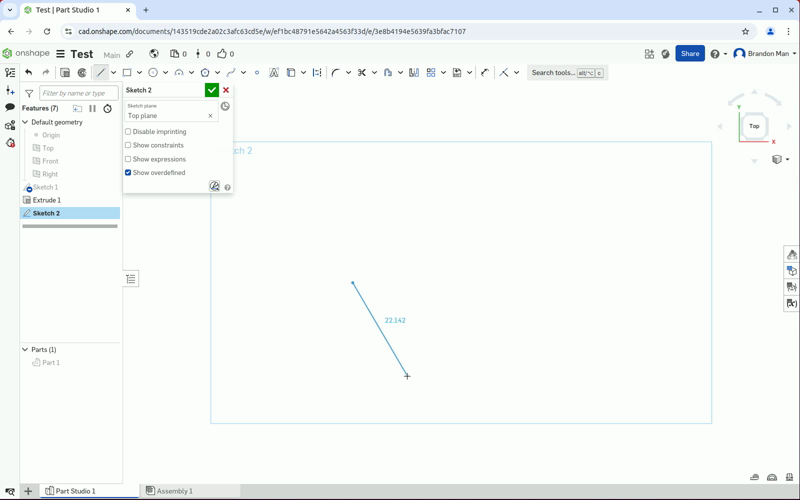
key_down(shift)
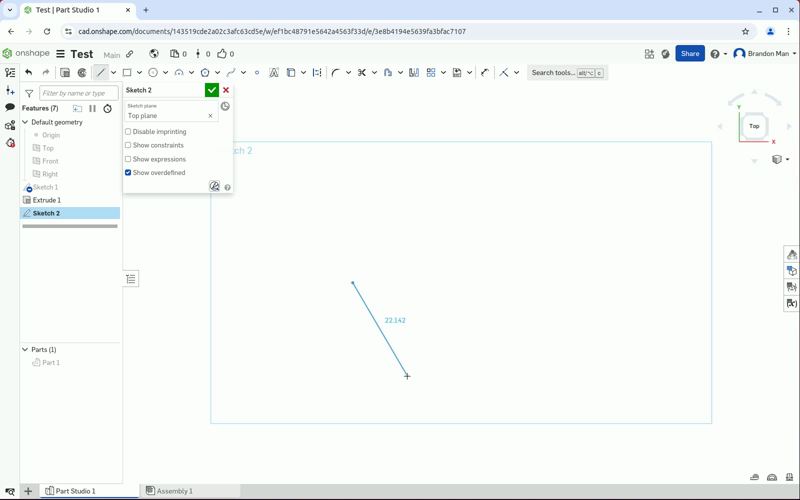
mouse_move(513, 375)
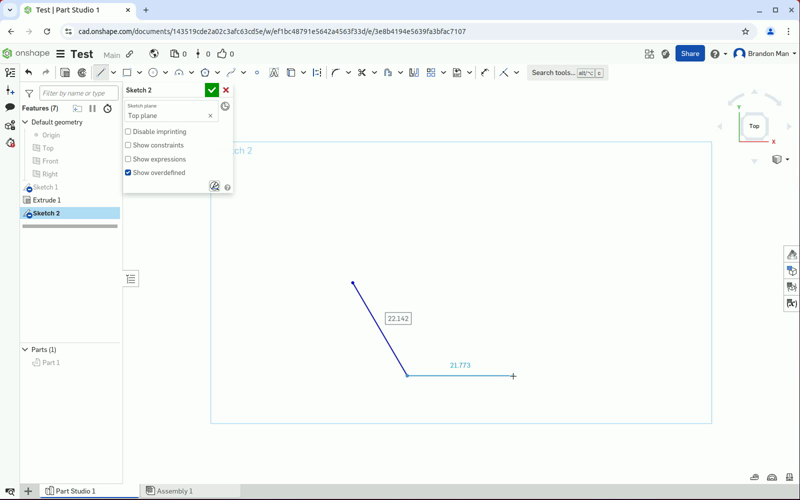
click(513, 375)
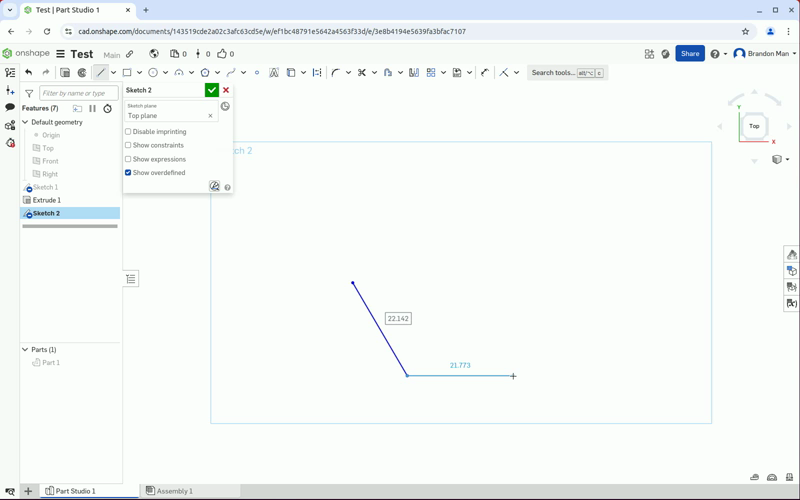
key_up(shift)
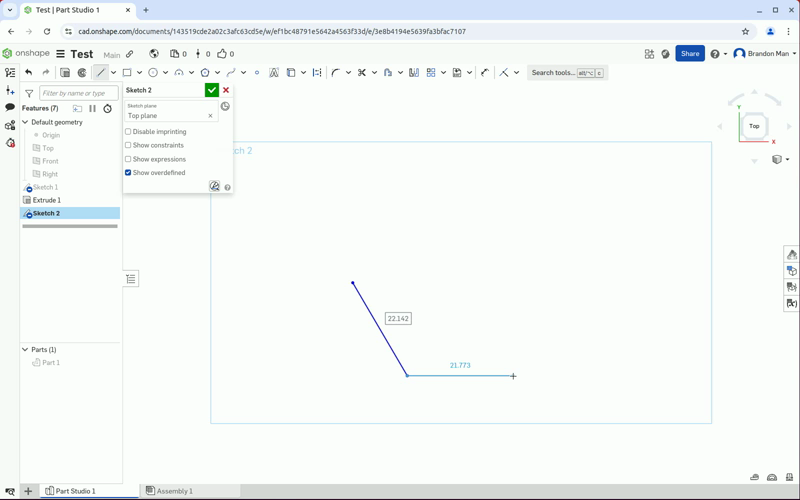
key_down(shift)
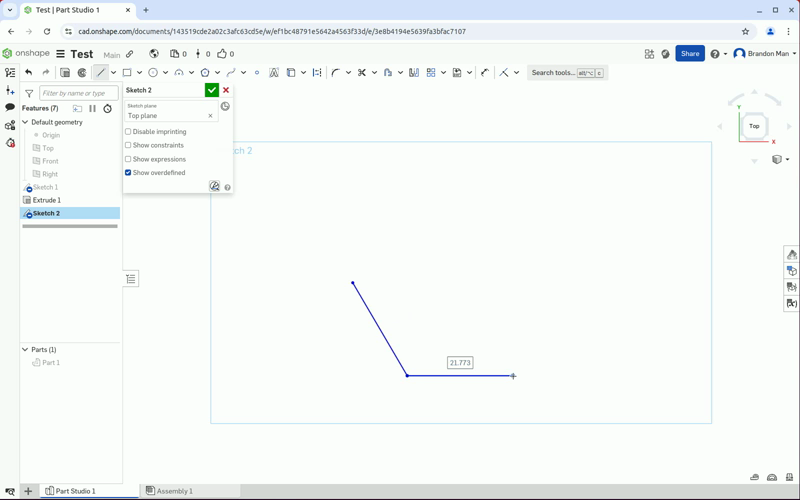
mouse_move(567, 282)
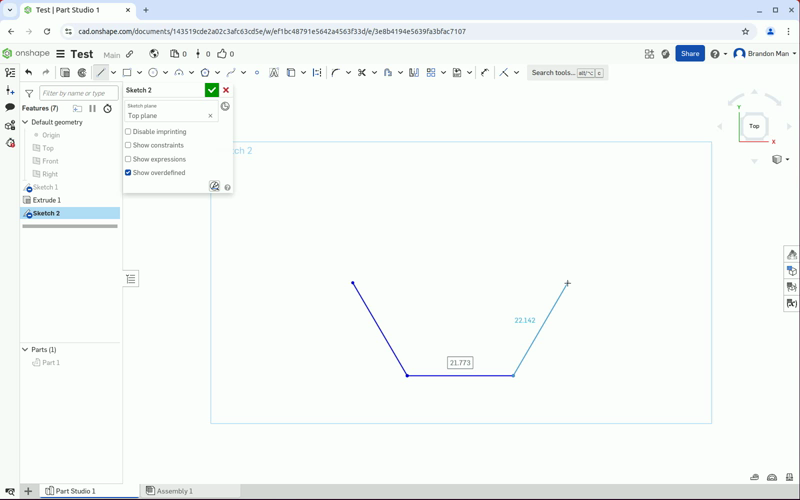
click(567, 282)
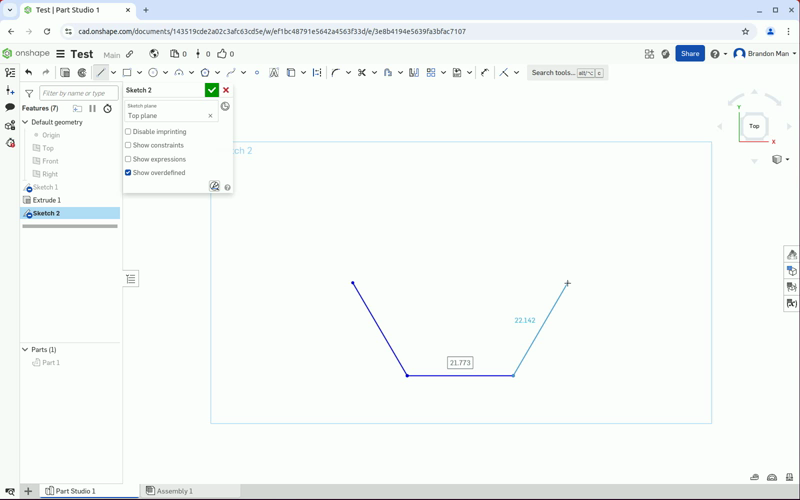
key_up(shift)
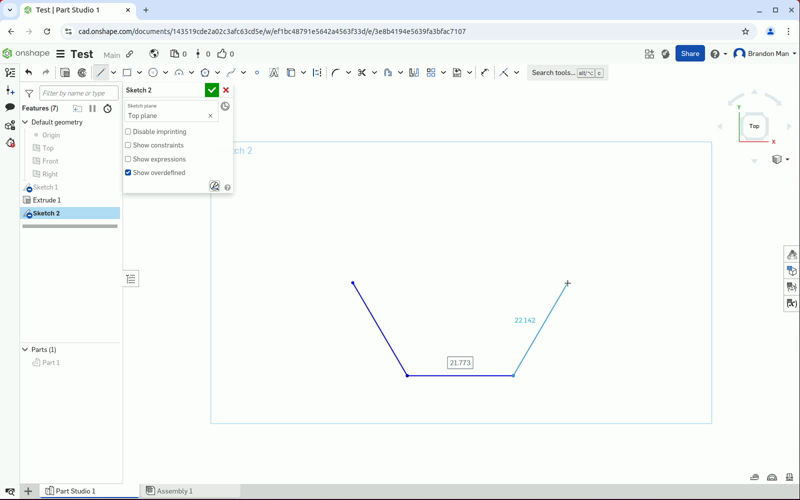
key_down(shift)
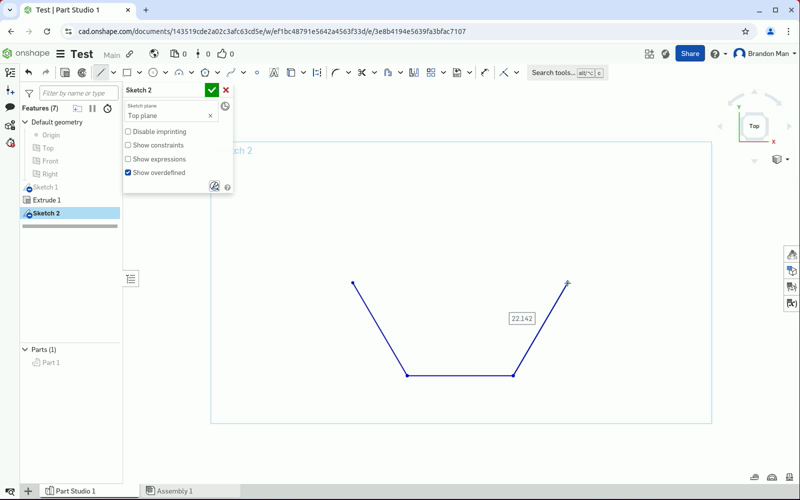
mouse_move(513, 190)
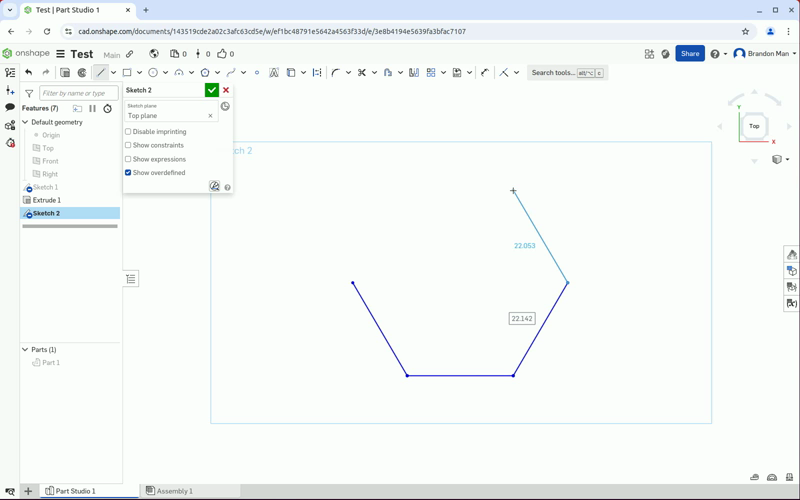
click(513, 190)
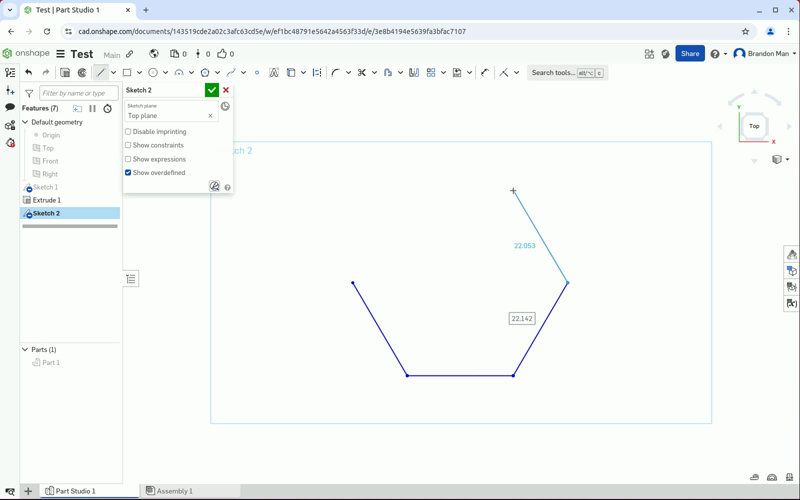
key_up(shift)
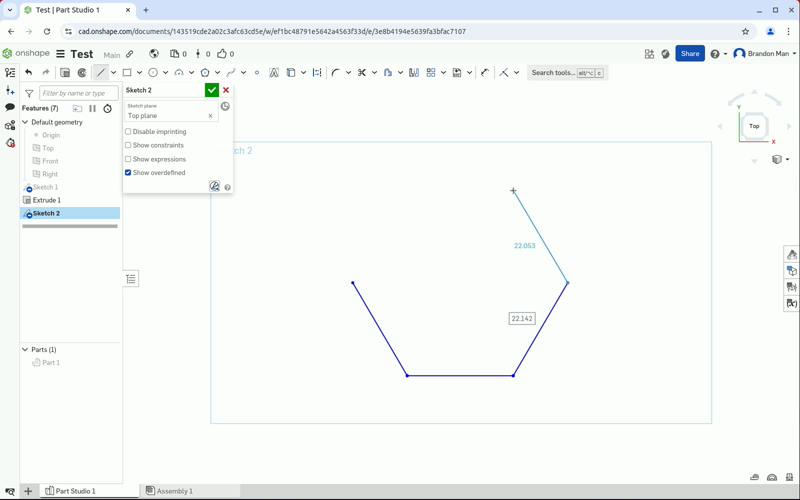
key_down(shift)
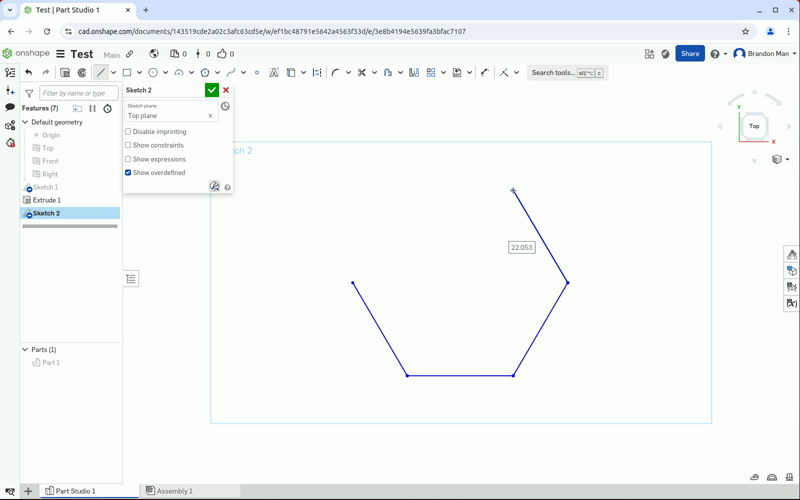
mouse_move(407, 190)
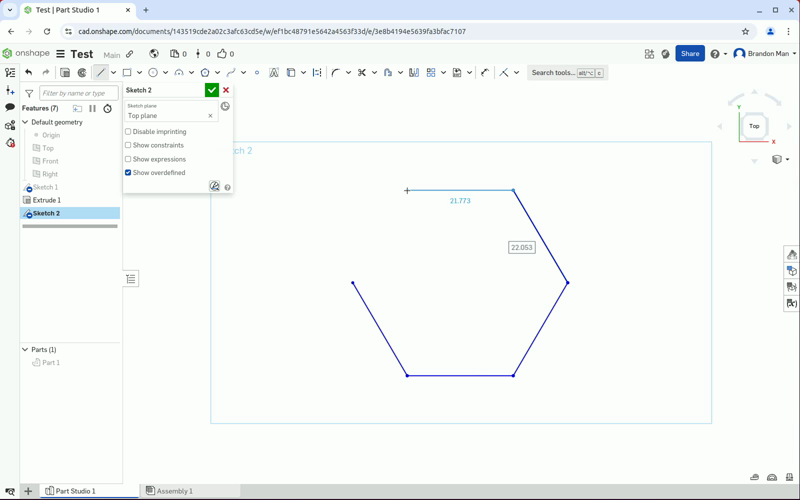
click(407, 190)
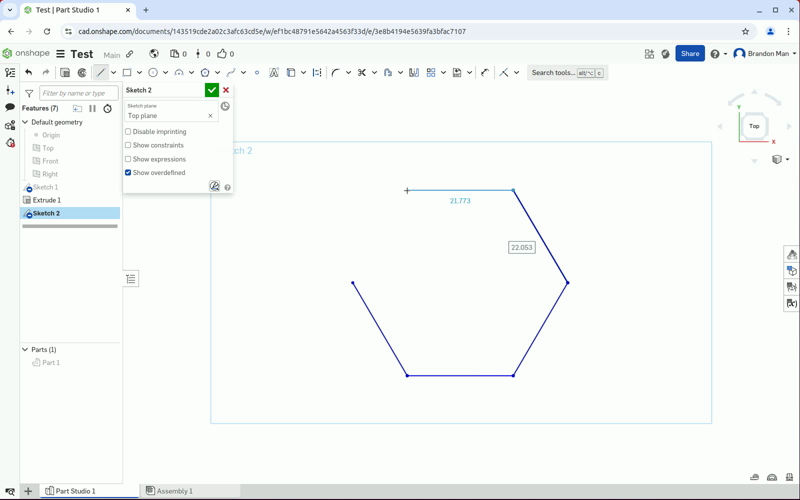
key_up(shift)
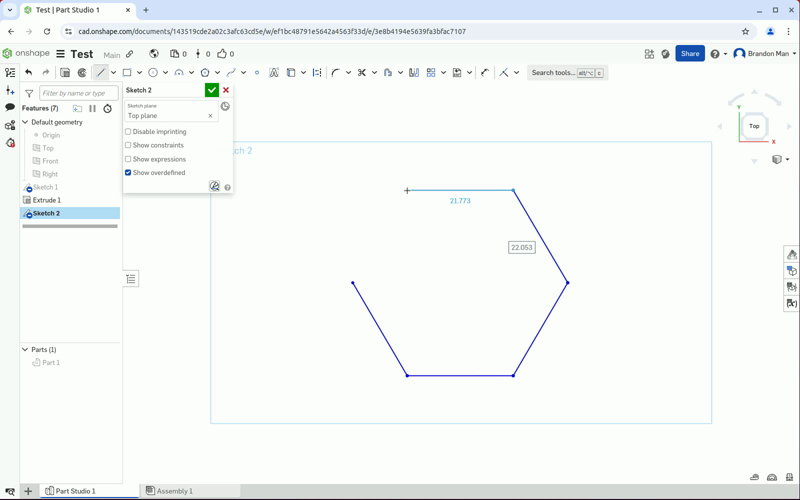
key_down(shift)
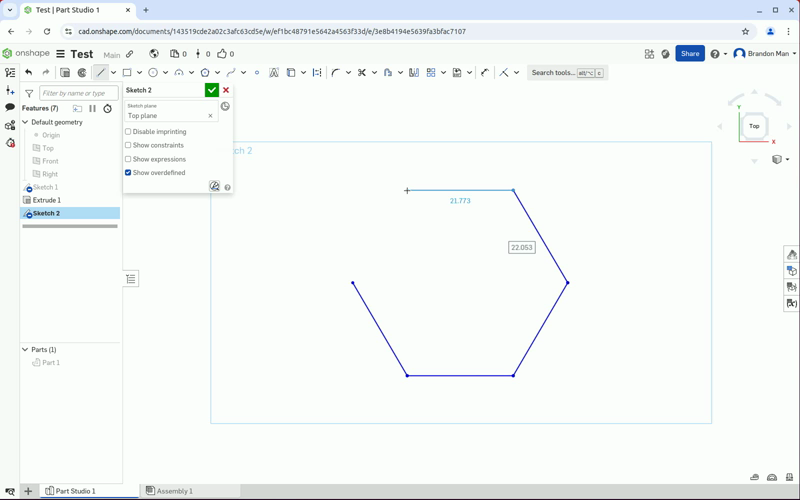
mouse_move(352, 282)
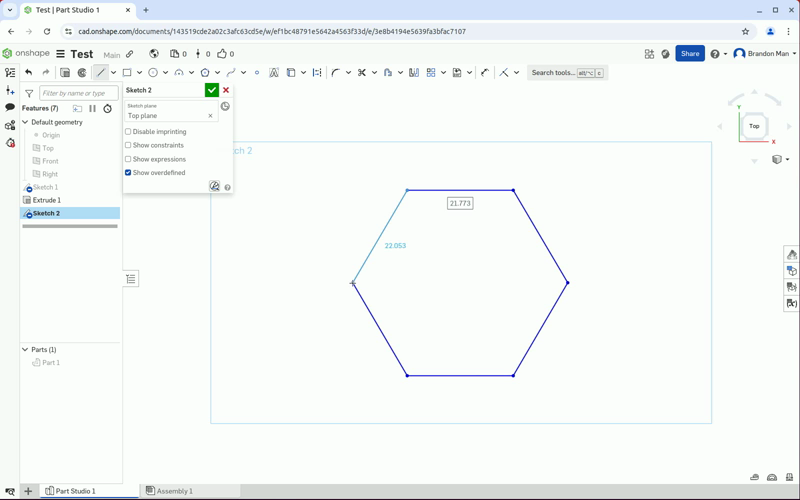
key_up(shift)
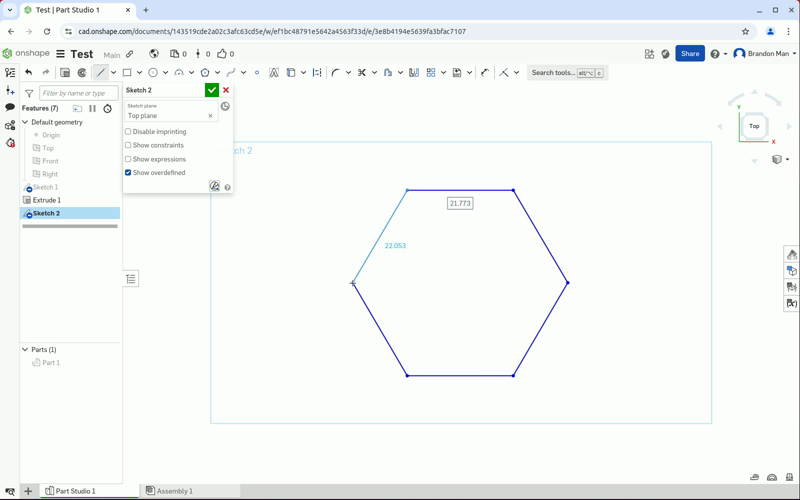
click(352, 282)
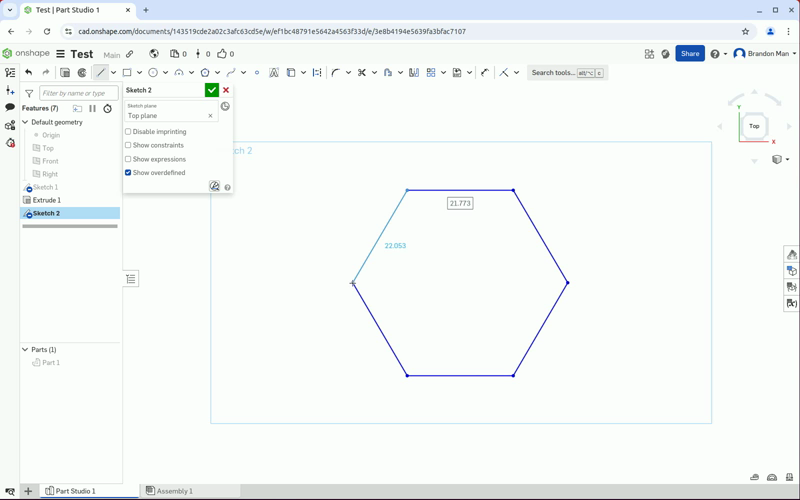
key(esc)
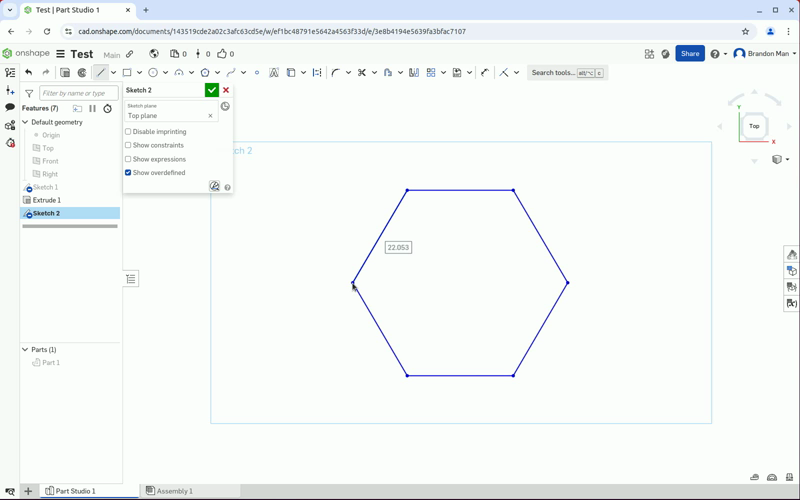
mouse_move(463, 316)
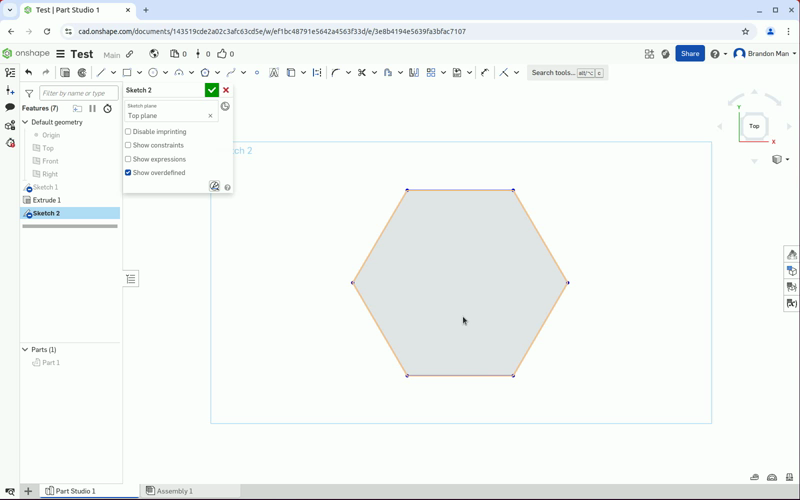
click(463, 316)
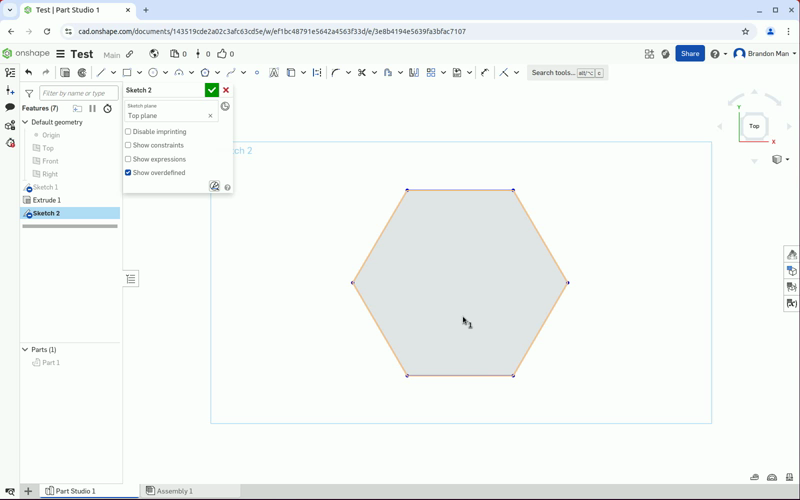
mouse_move(73, 352)
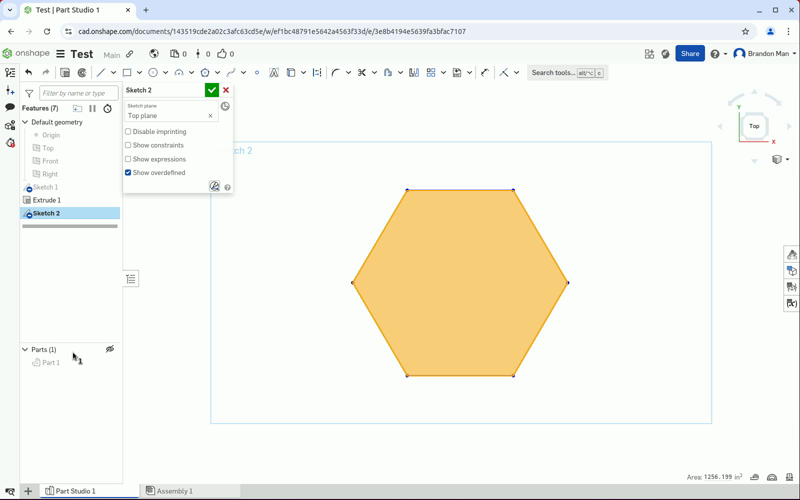
key(shift+y)
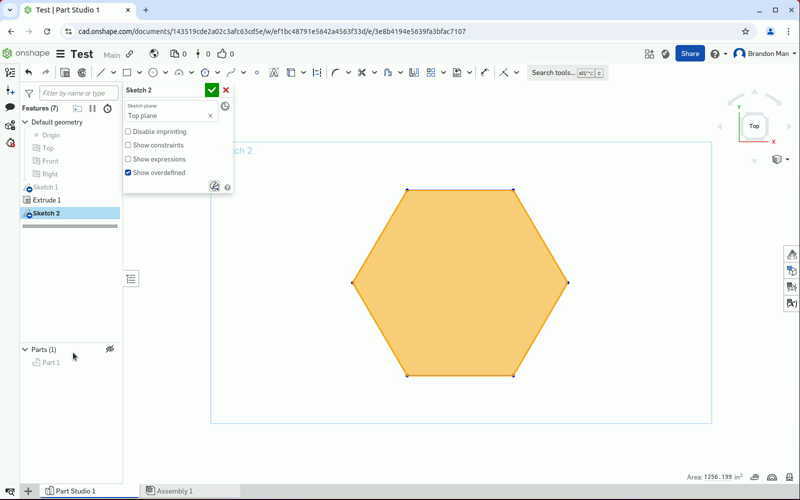
key(shift+e)
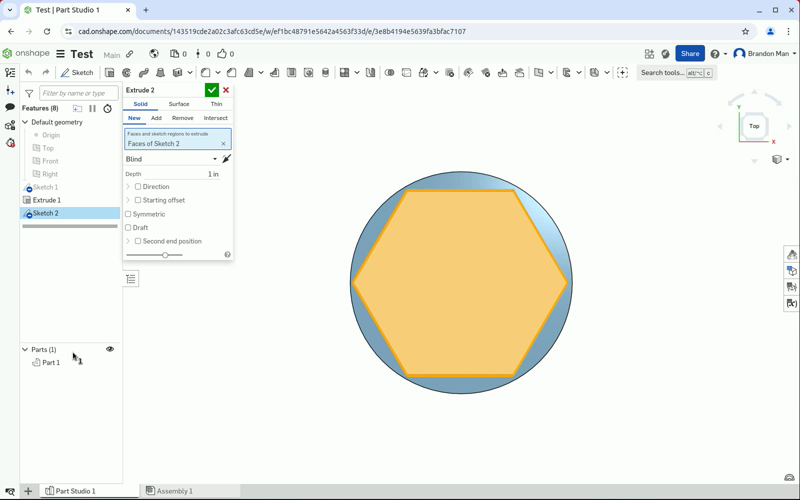
mouse_move(143, 106)
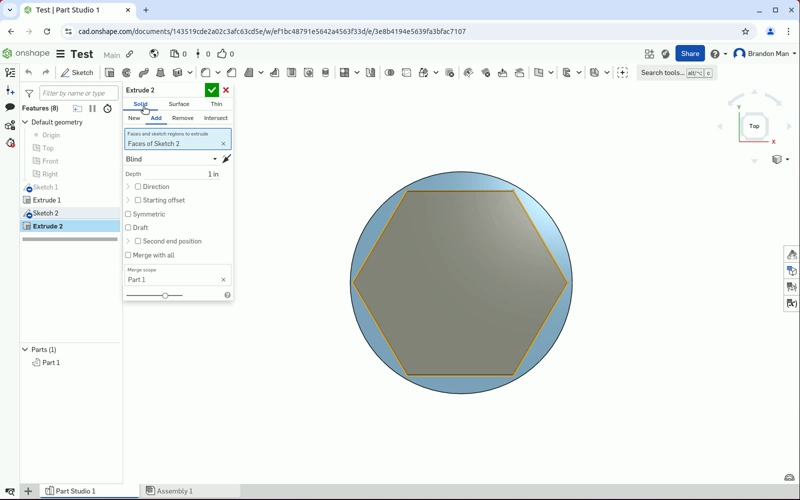
click(143, 106)
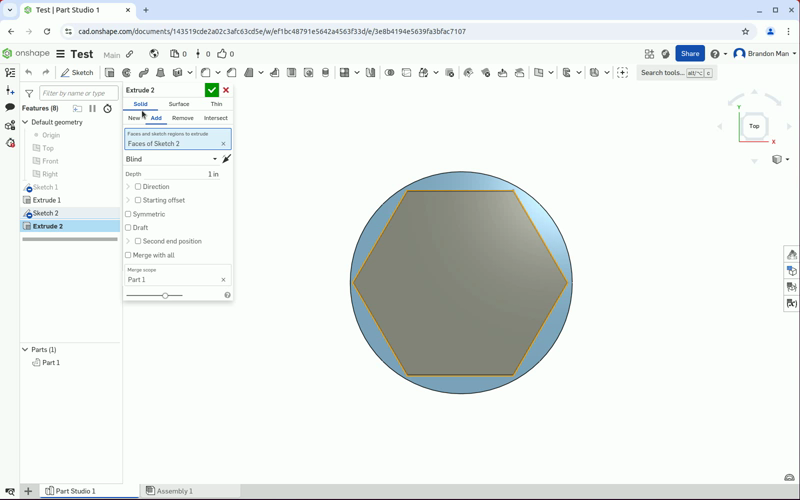
mouse_move(137, 120)
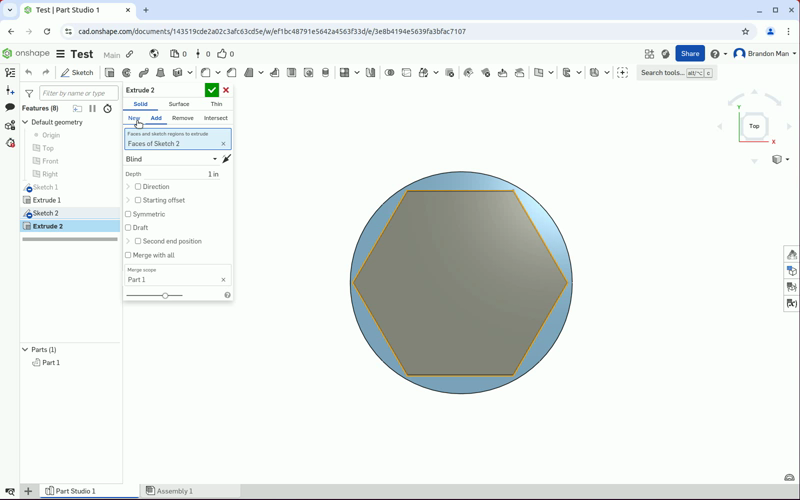
click(137, 120)
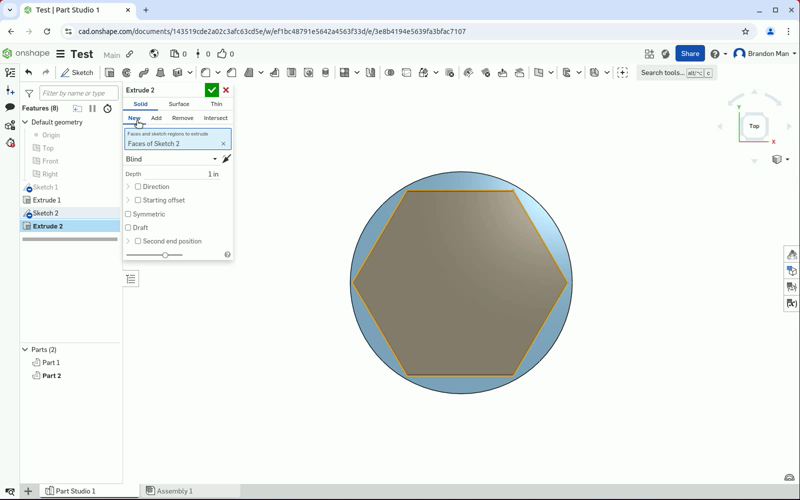
key(tab, 4)
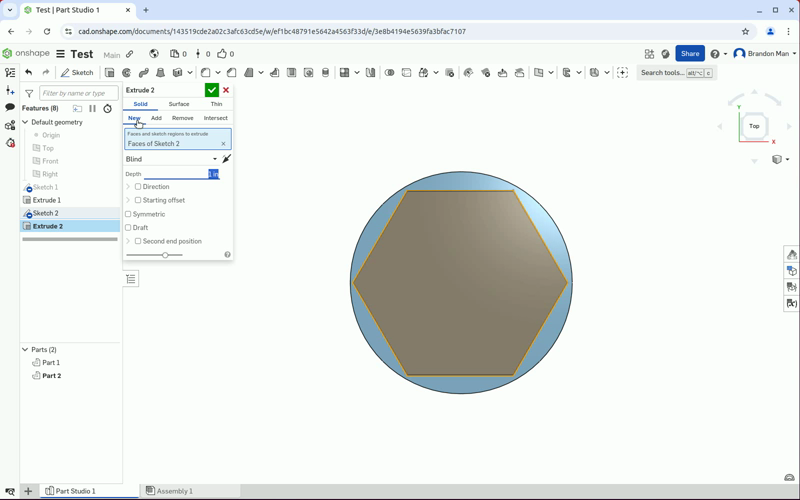
text(1.926)
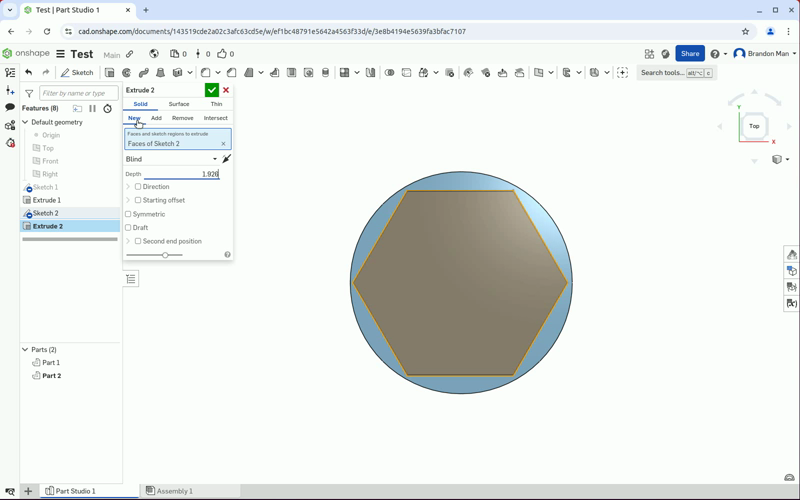
key(enter)
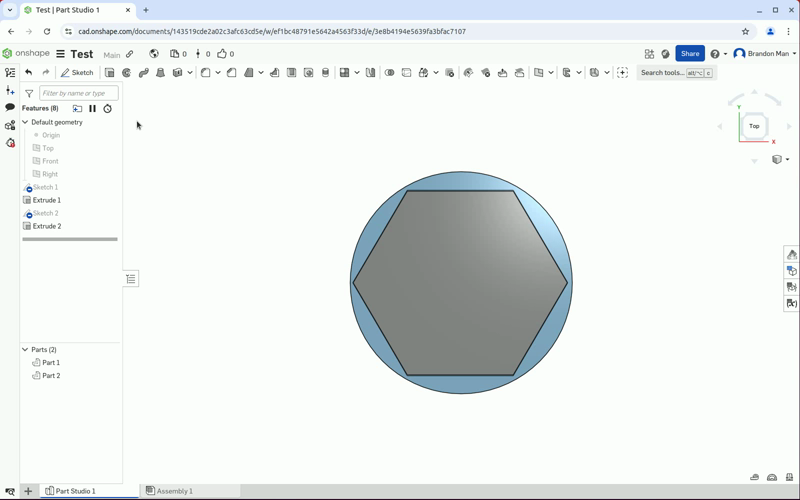
key(shift+h)
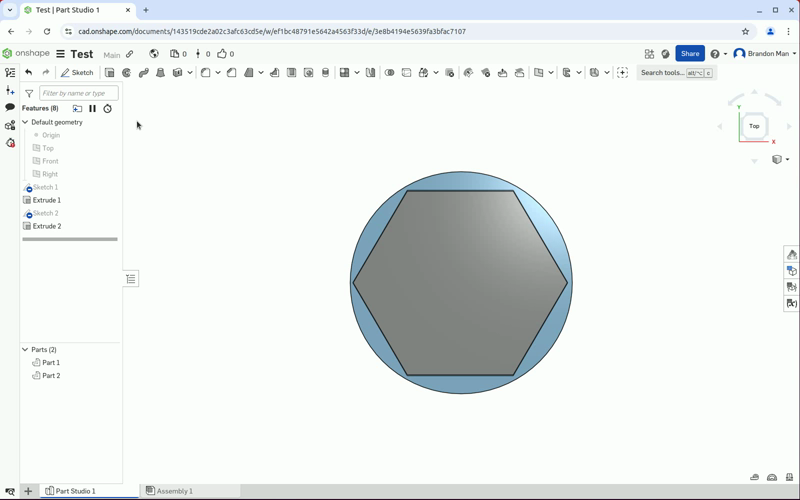
key(shift+h)
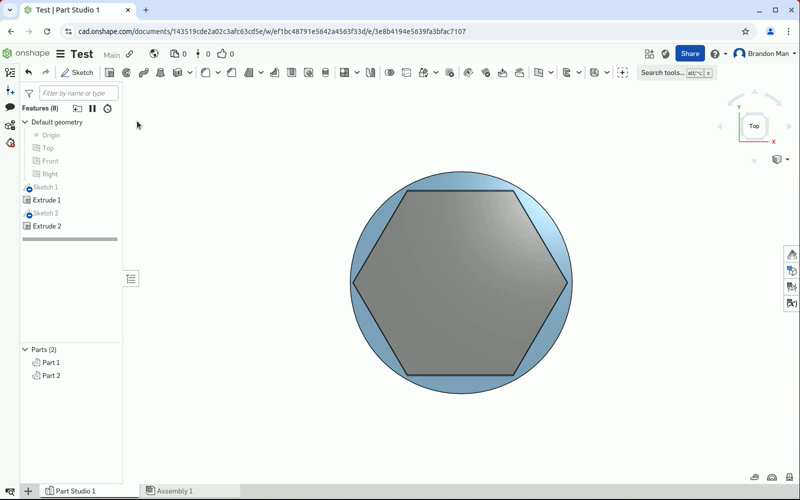
mouse_move(73, 189)
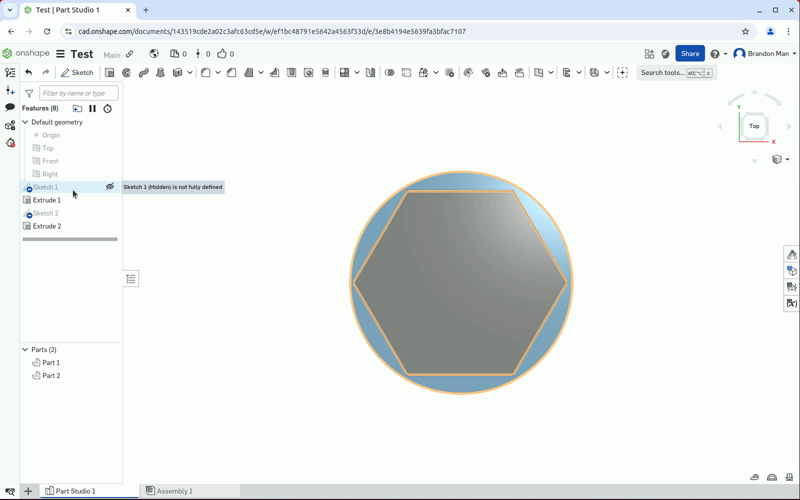
click(73, 189)
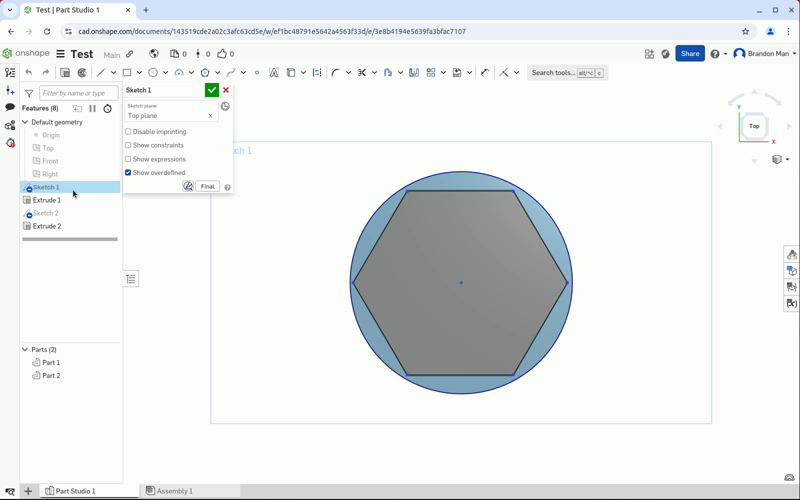
mouse_move(229, 92)
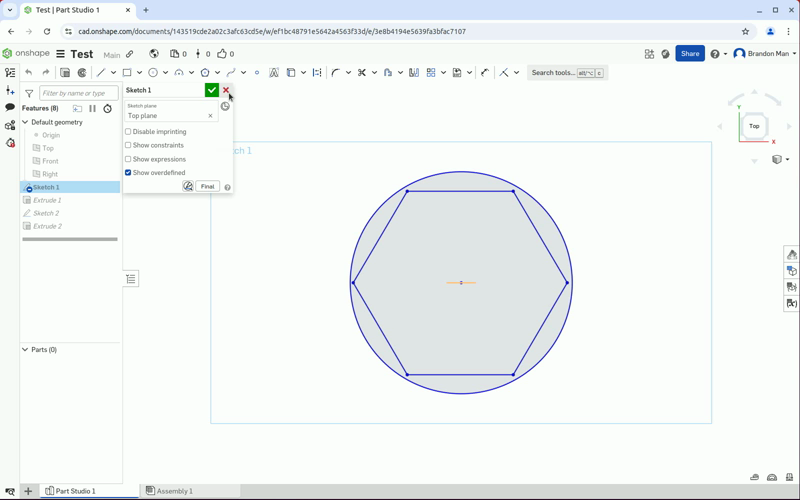
click(229, 92)
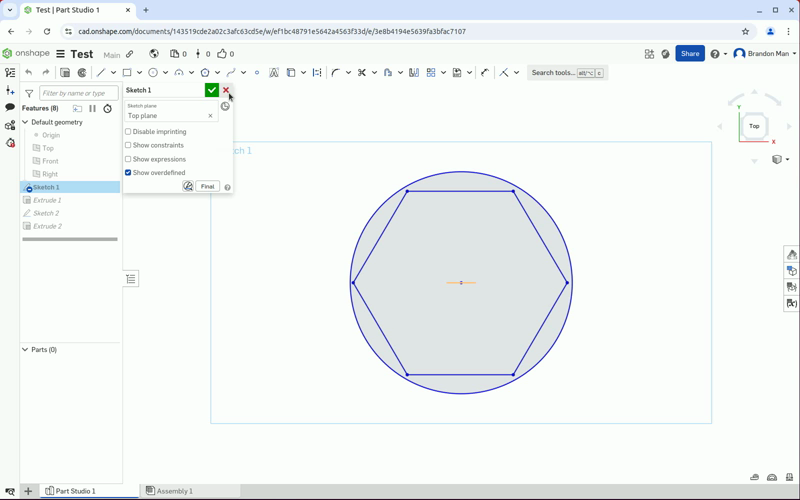
key(shift+s)
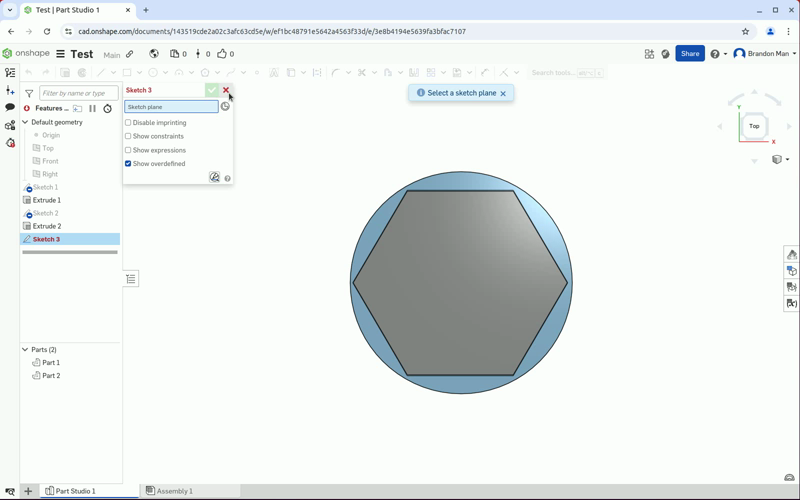
mouse_move(73, 150)
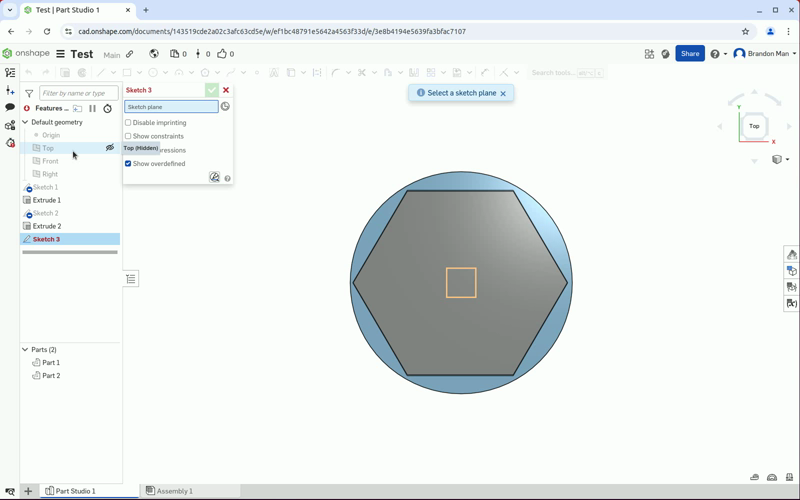
click(73, 150)
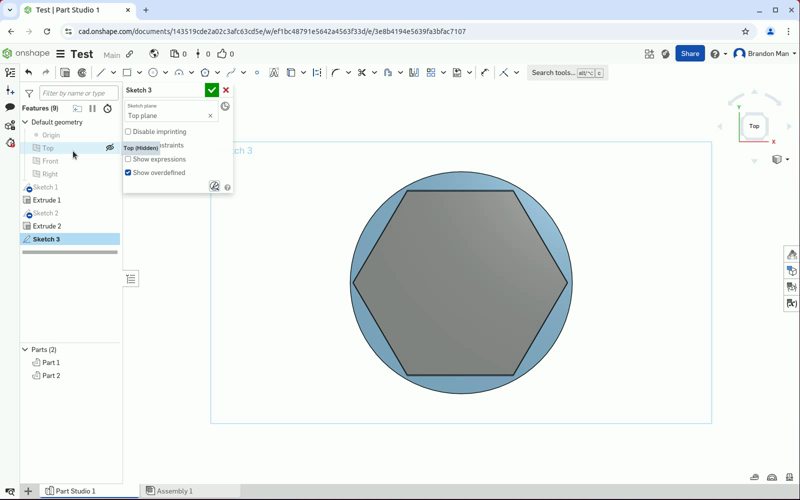
mouse_move(73, 352)
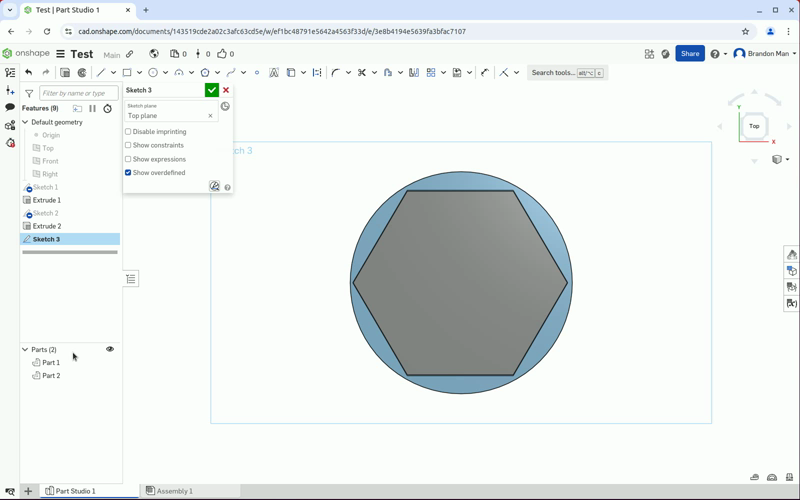
key(y)
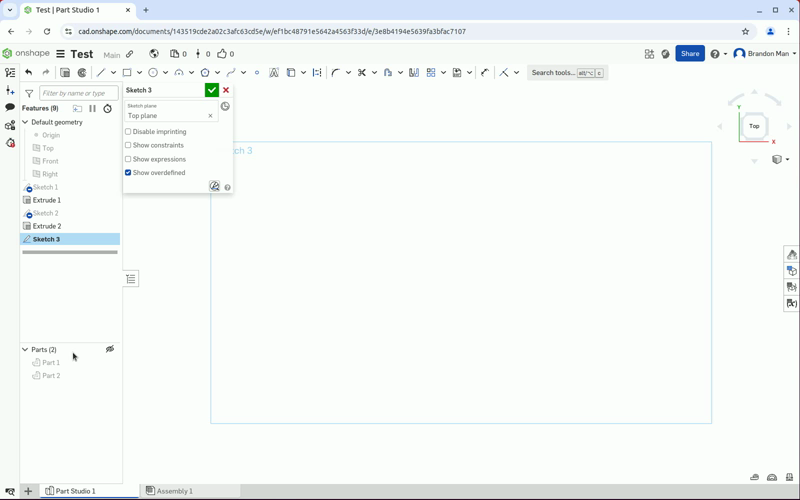
key(l)
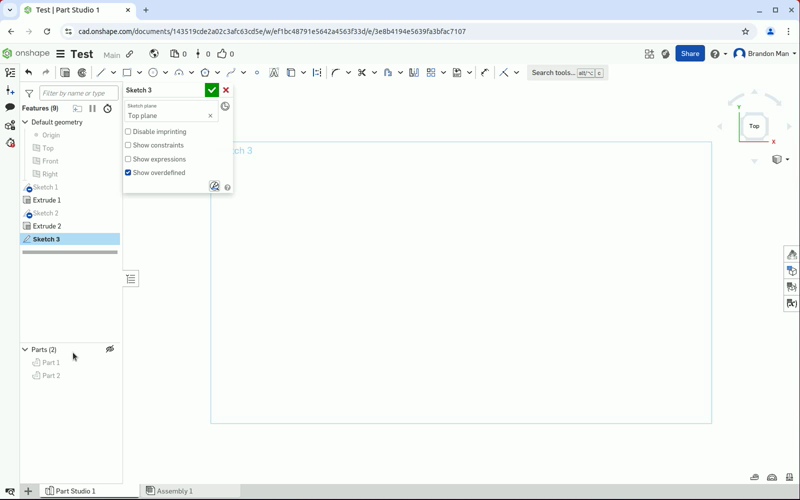
key_down(shift)
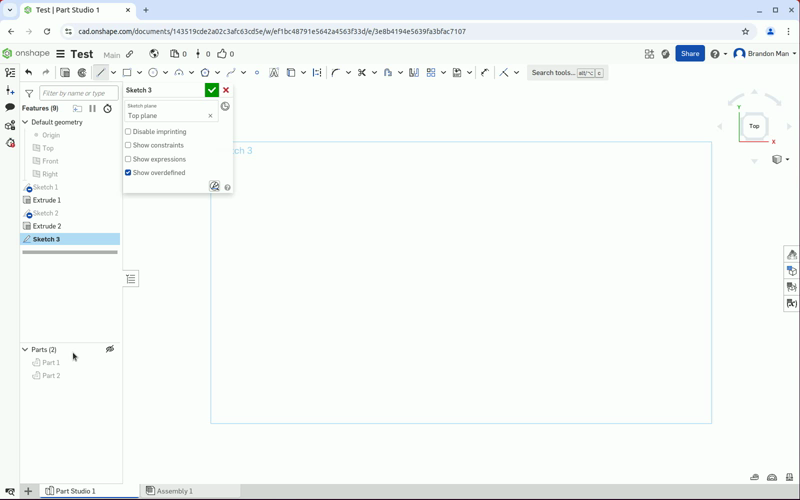
mouse_move(352, 282)
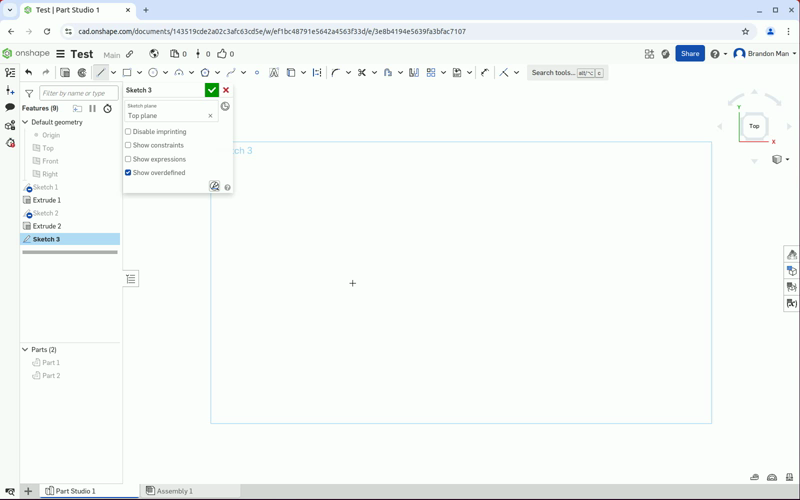
click(352, 282)
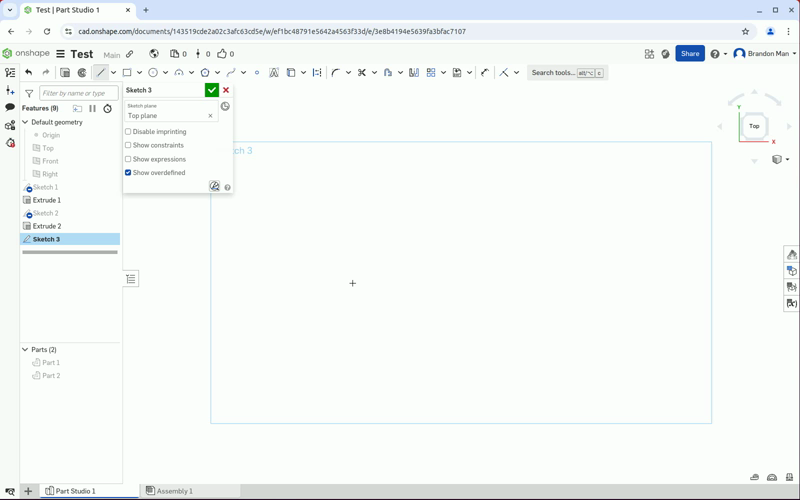
key_up(shift)
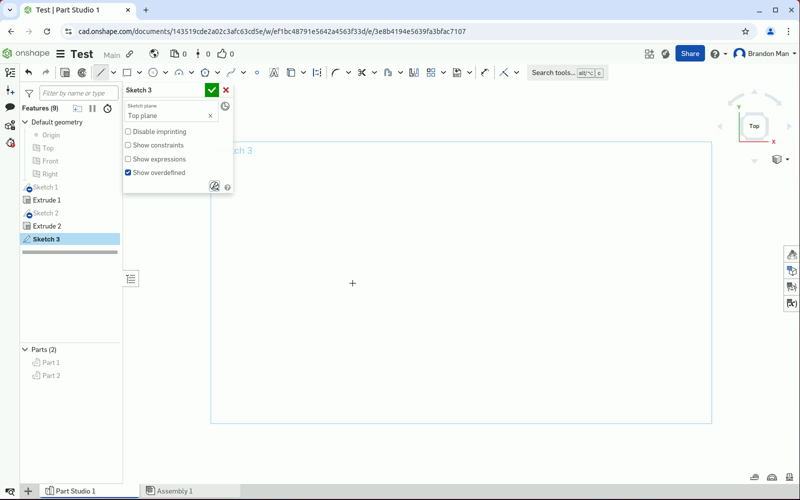
key_down(shift)
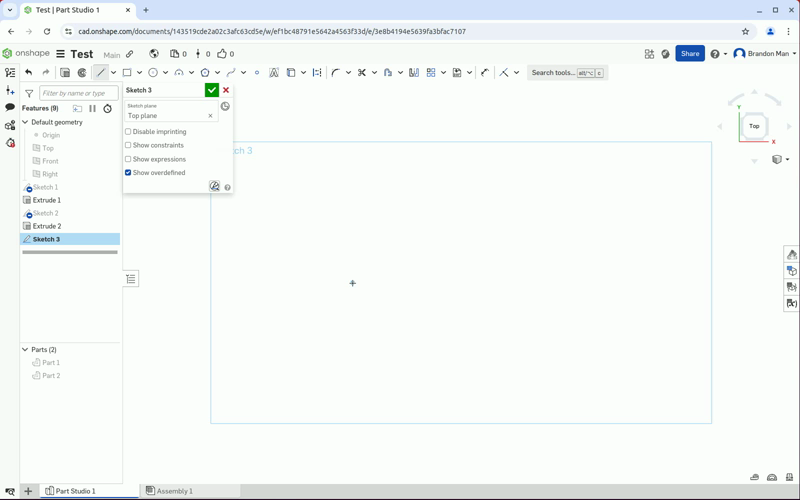
mouse_move(407, 375)
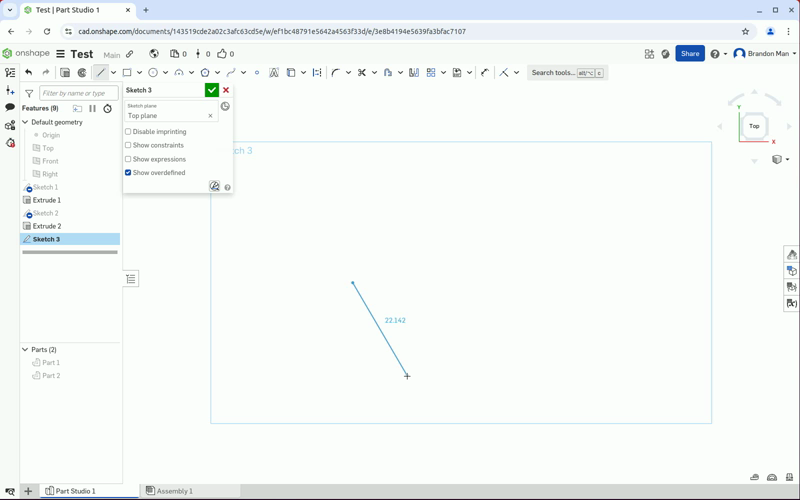
click(407, 375)
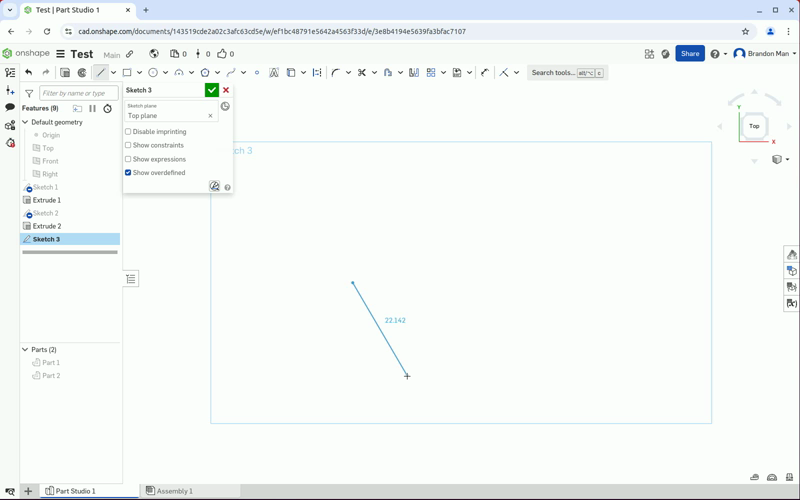
key_up(shift)
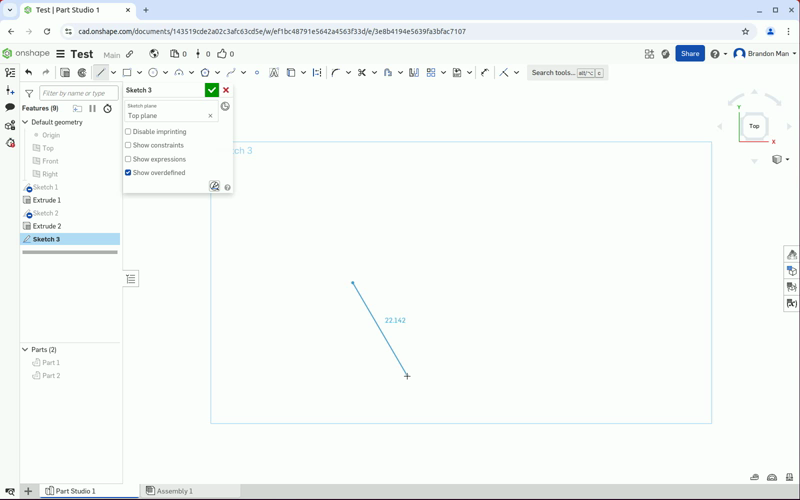
key_down(shift)
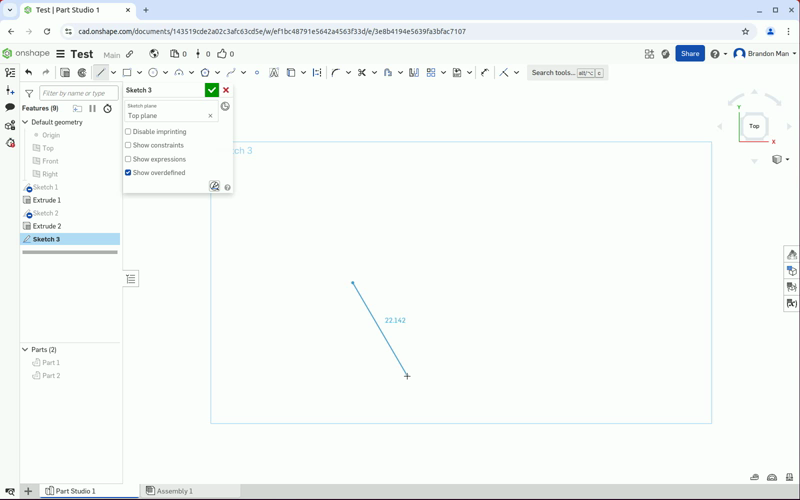
mouse_move(513, 375)
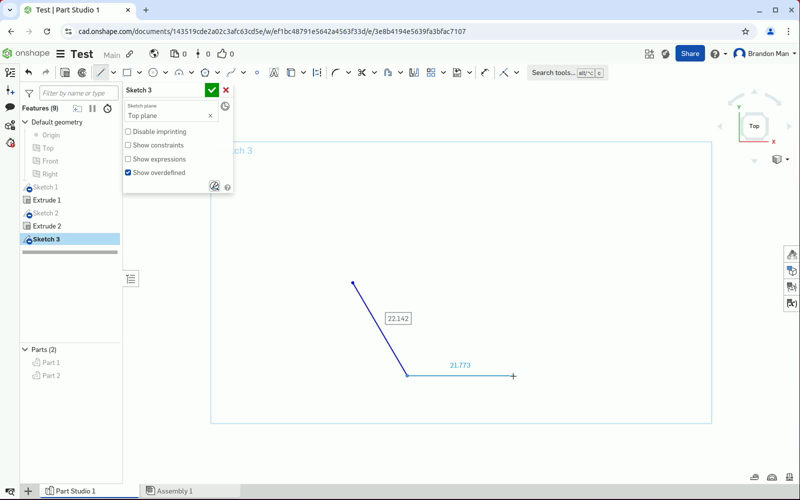
click(513, 375)
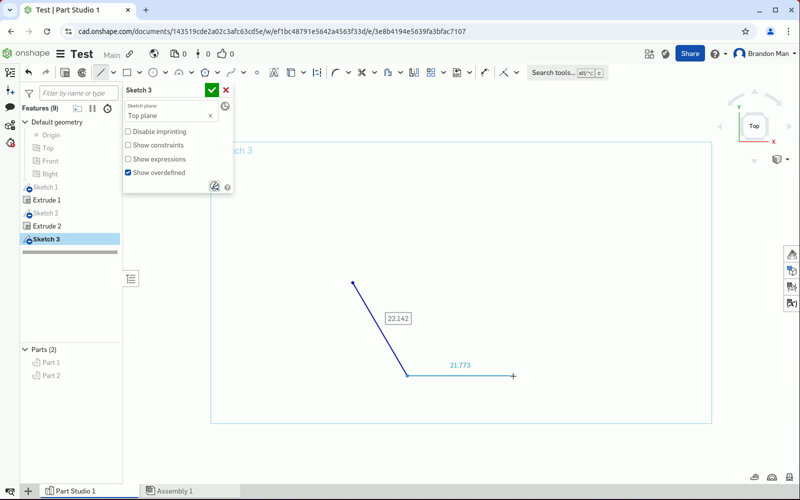
key_up(shift)
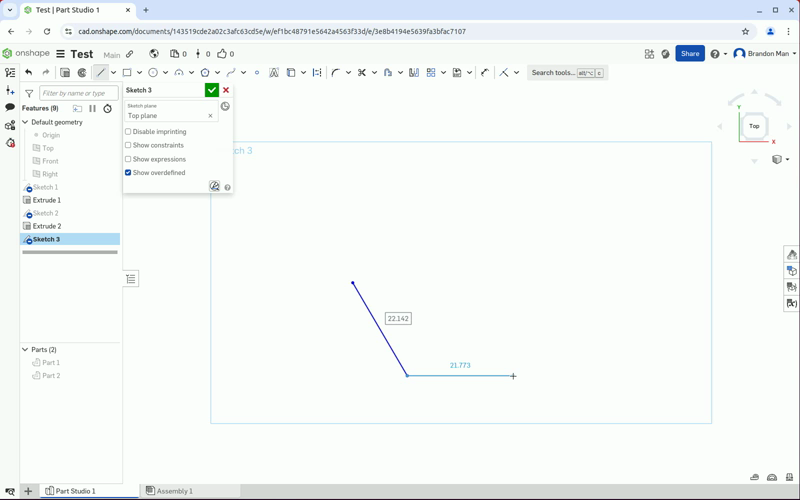
key_down(shift)
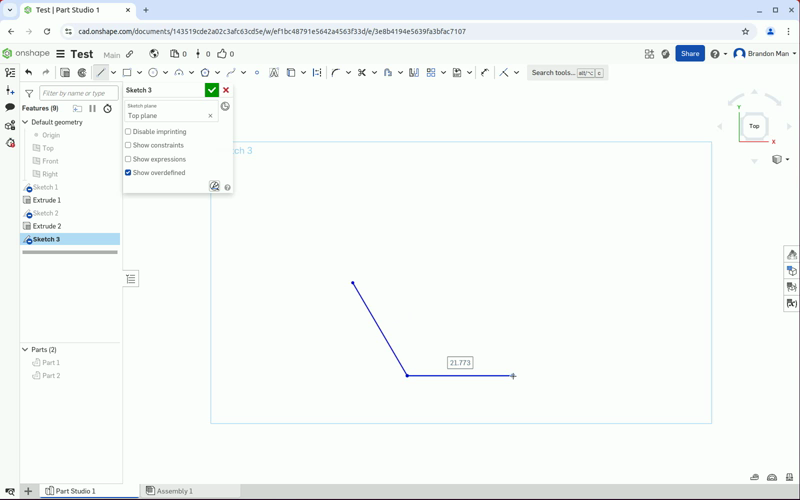
mouse_move(567, 282)
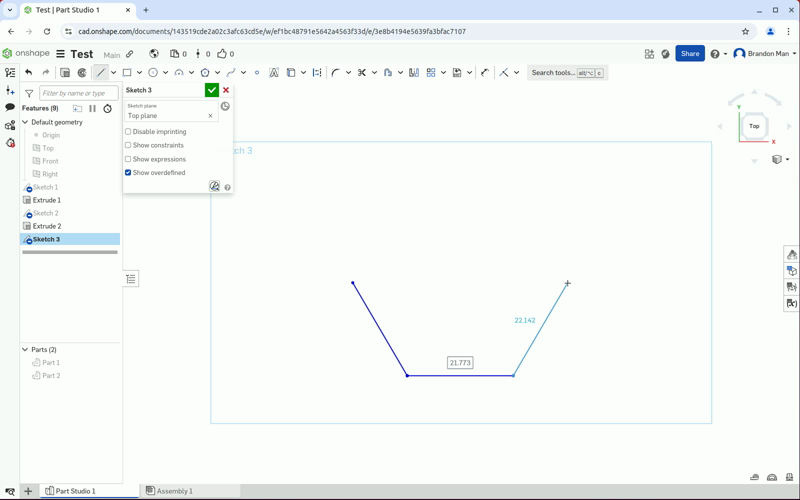
click(567, 282)
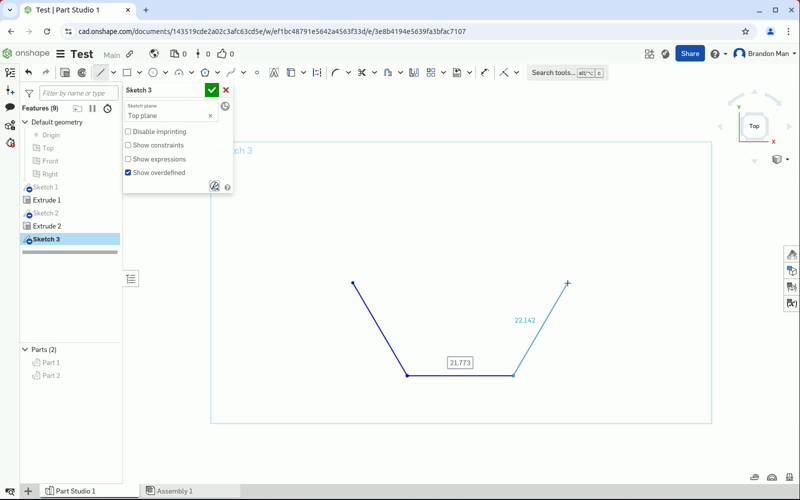
key_up(shift)
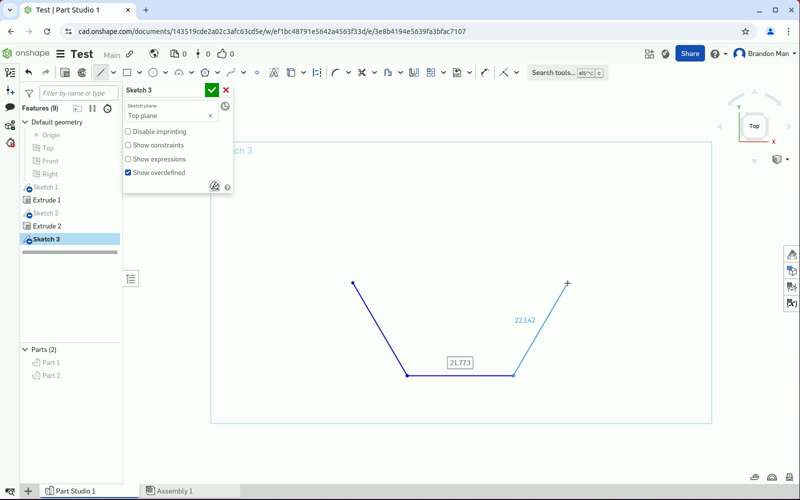
key_down(shift)
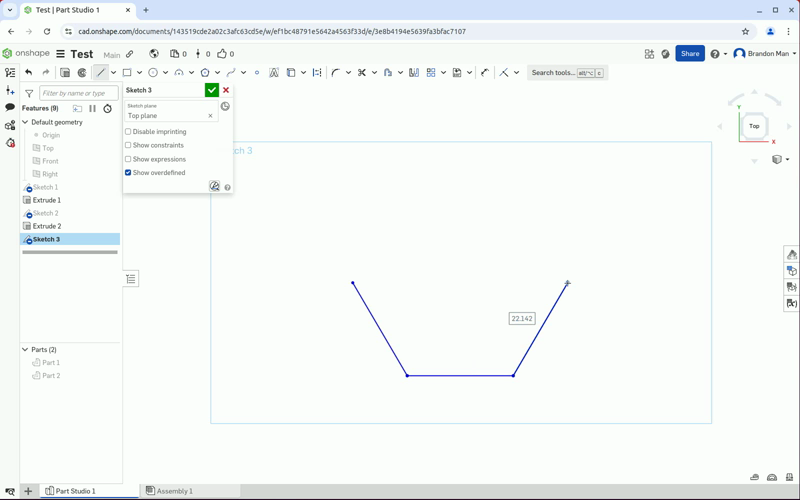
mouse_move(513, 190)
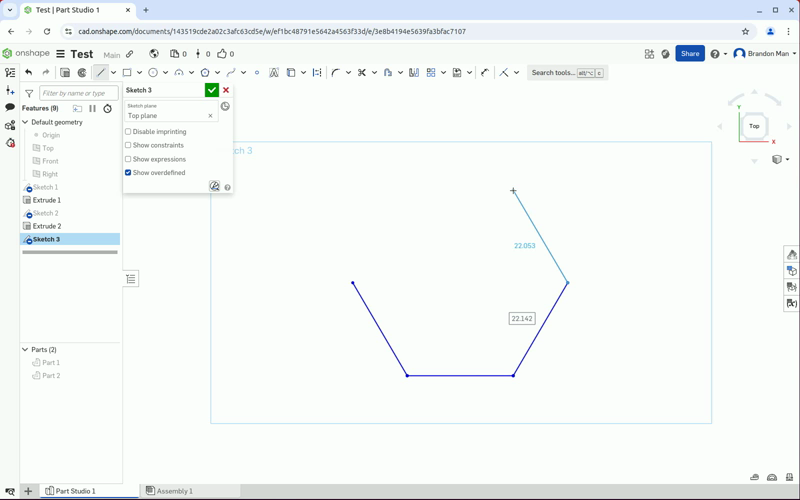
click(513, 190)
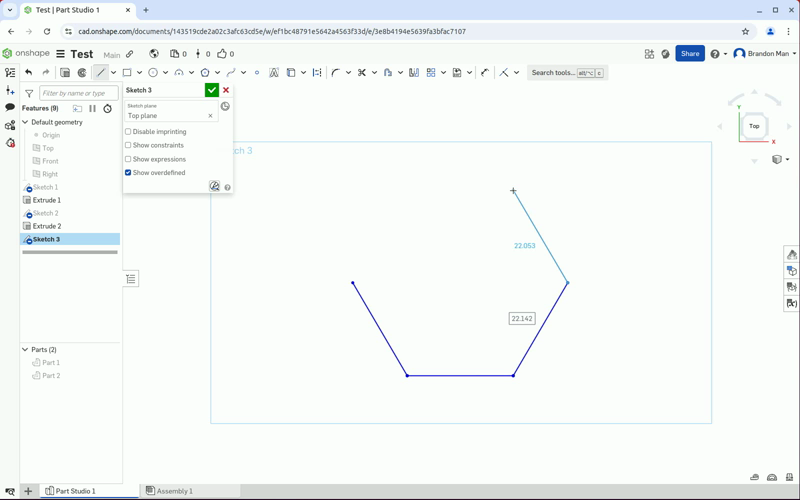
key_up(shift)
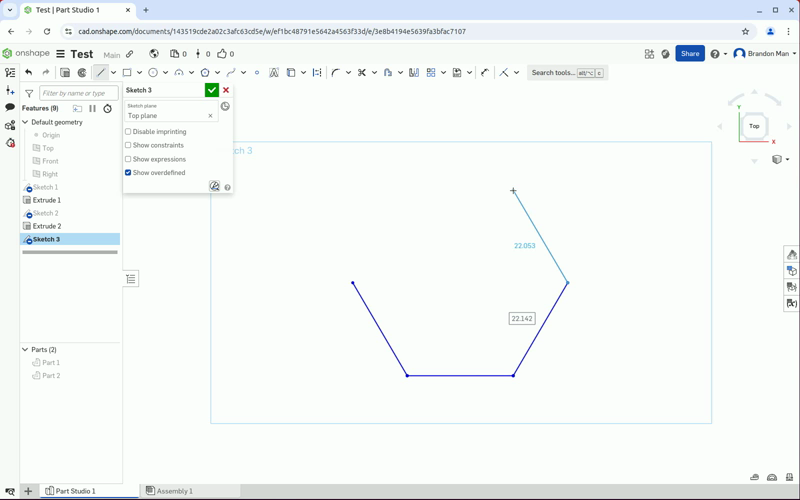
key_down(shift)
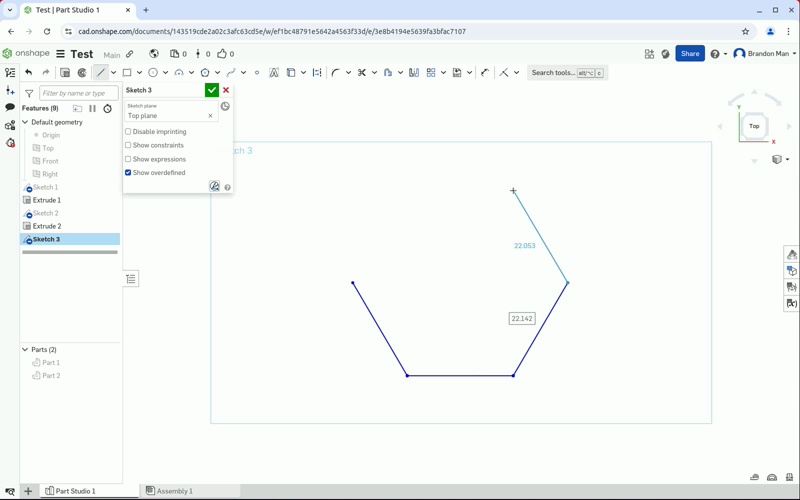
mouse_move(407, 190)
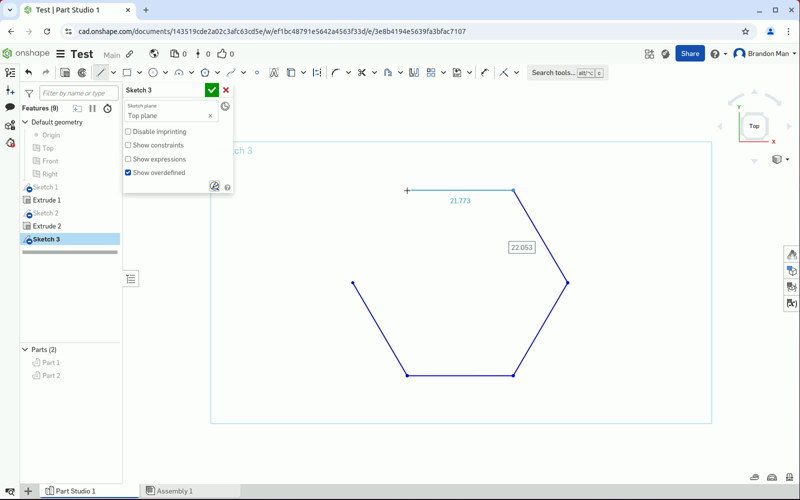
click(407, 190)
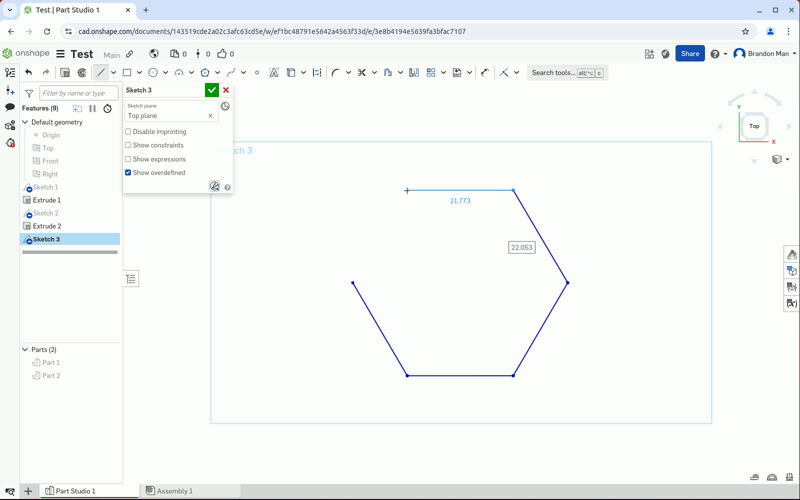
key_up(shift)
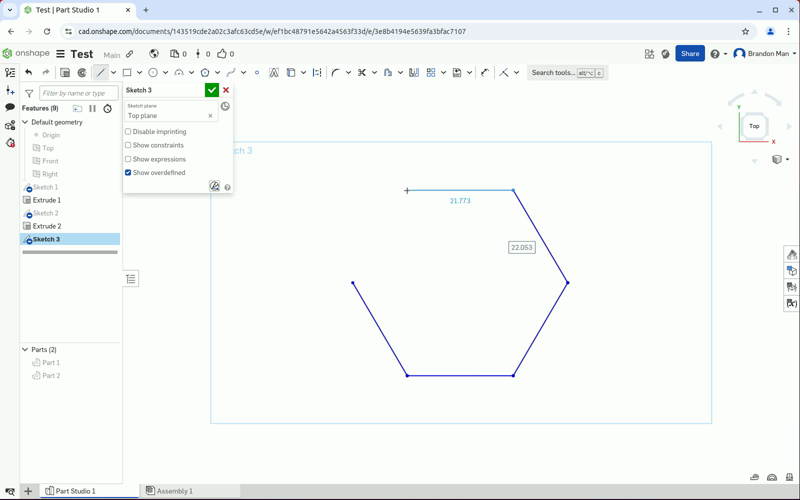
key_down(shift)
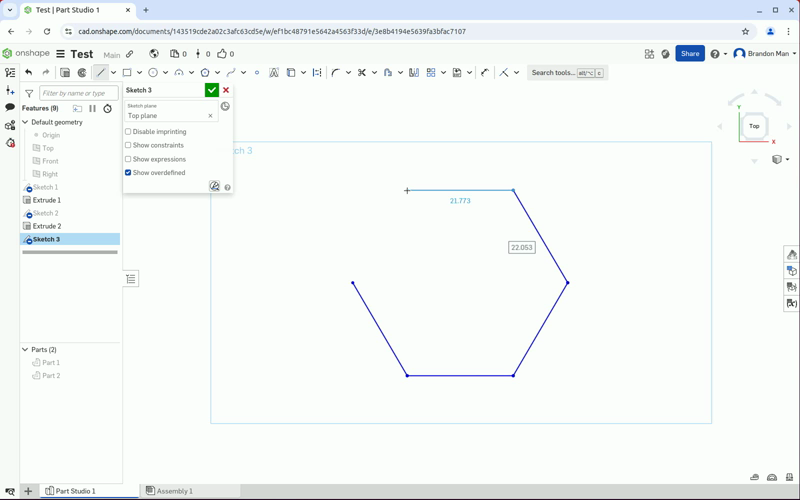
mouse_move(352, 282)
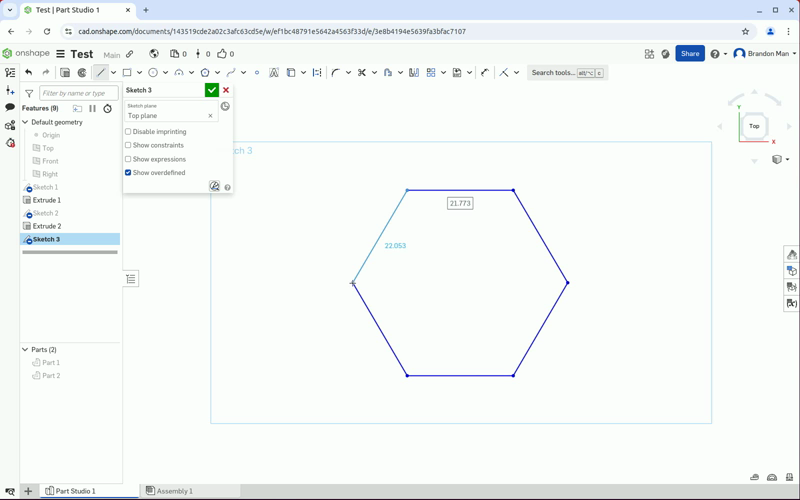
key_up(shift)
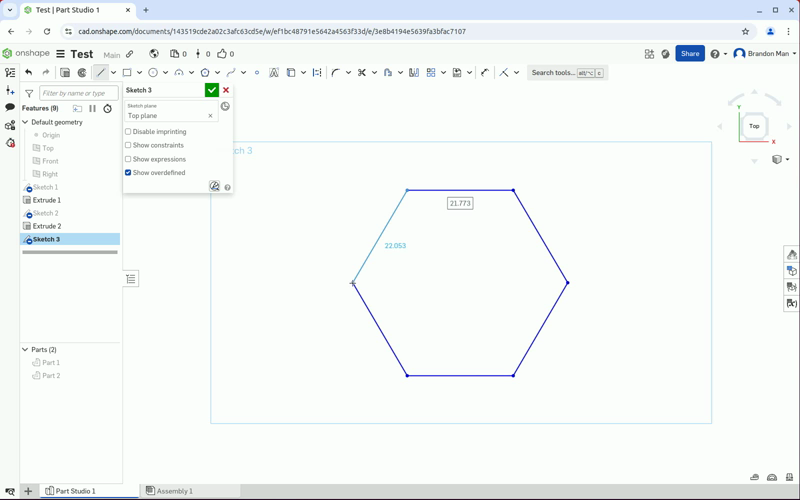
click(352, 282)
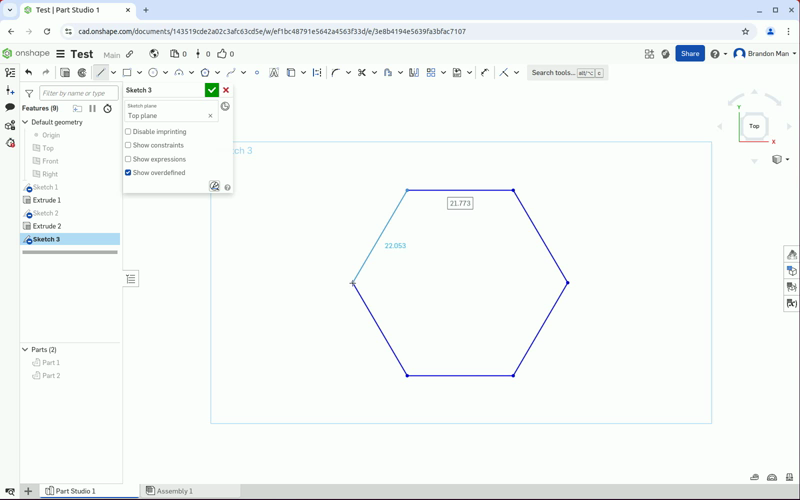
key(esc)
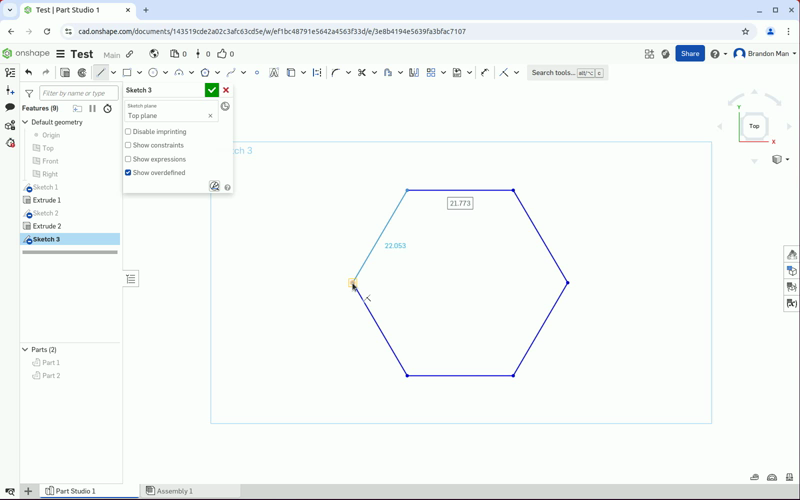
mouse_move(512, 250)
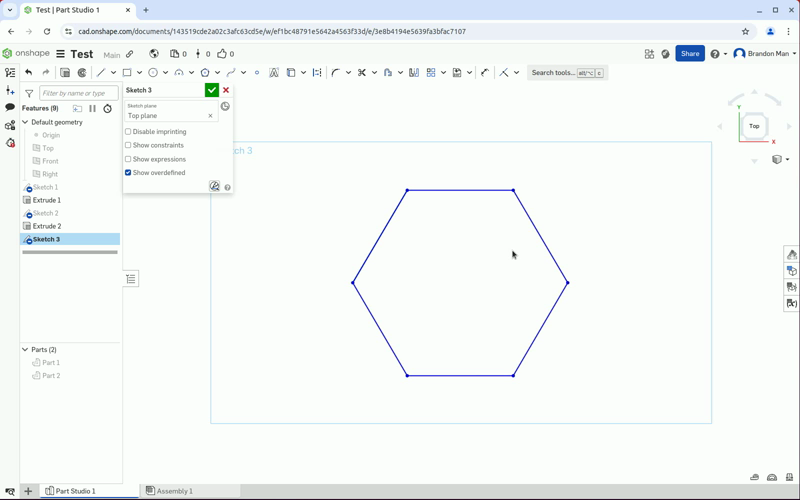
click(512, 250)
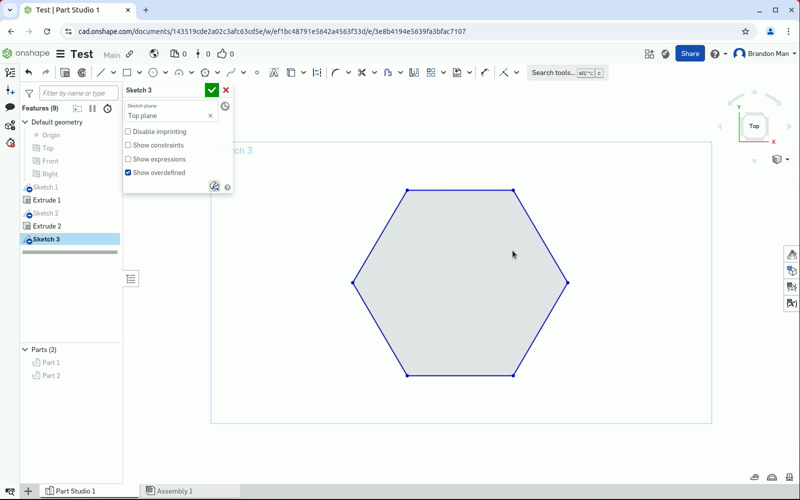
mouse_move(73, 352)
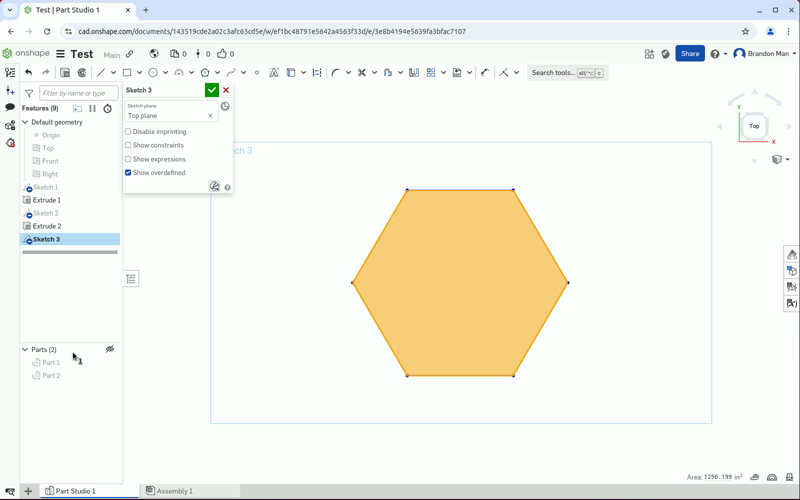
key(shift+y)
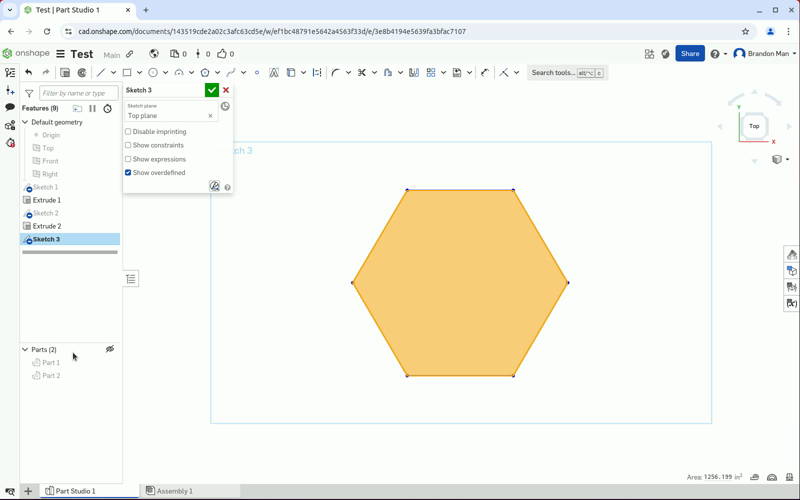
key(shift+e)
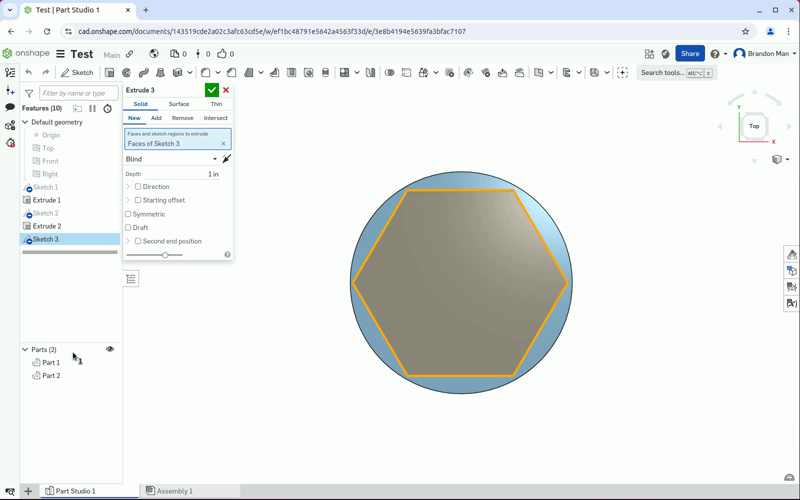
mouse_move(143, 106)
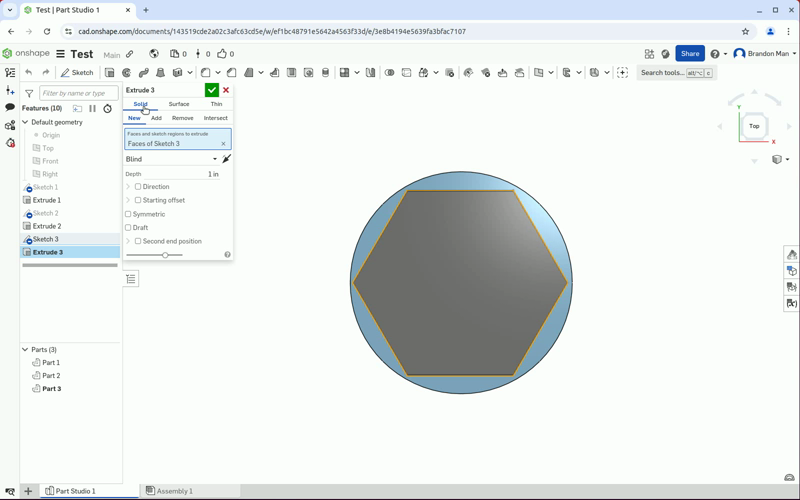
click(143, 106)
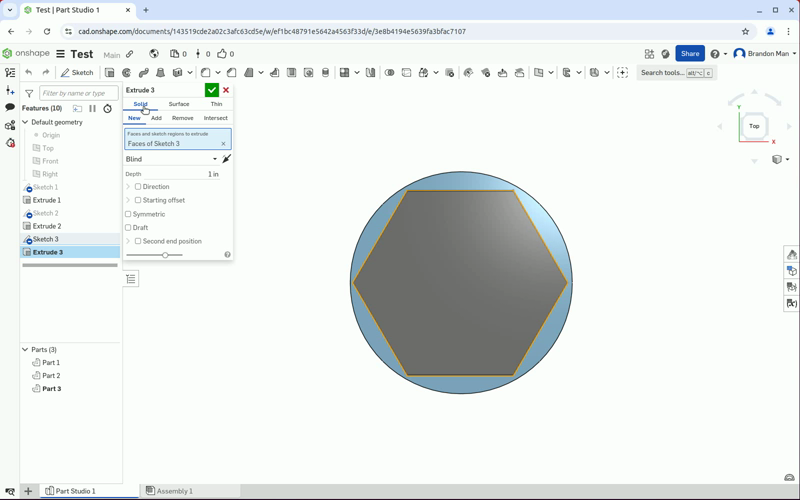
mouse_move(137, 120)
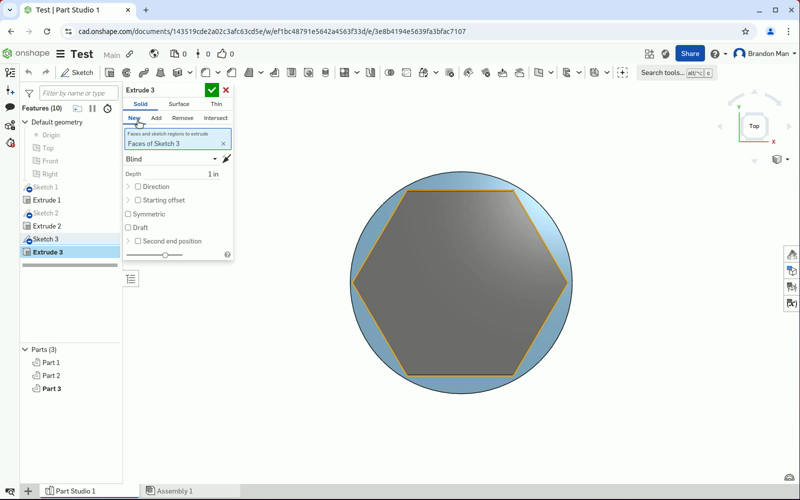
click(137, 120)
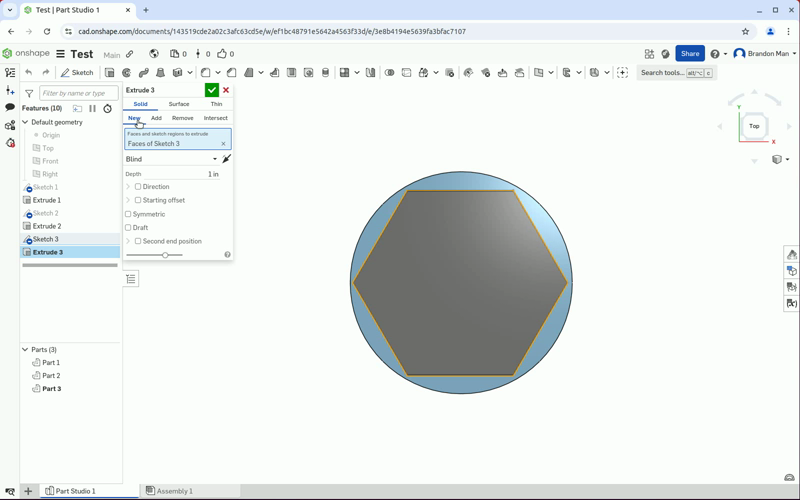
key(tab, 4)
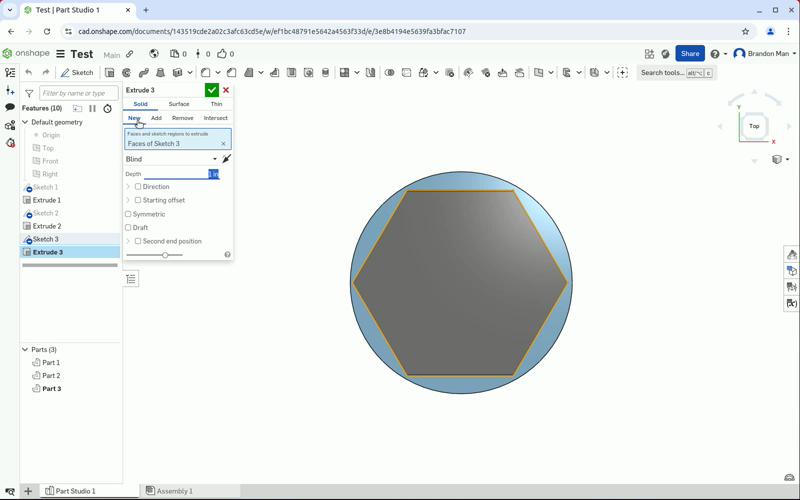
text(10.11)
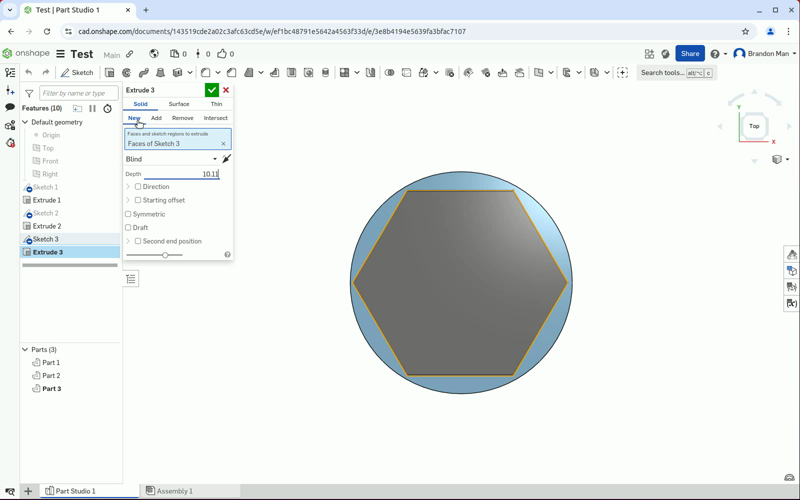
key(enter)
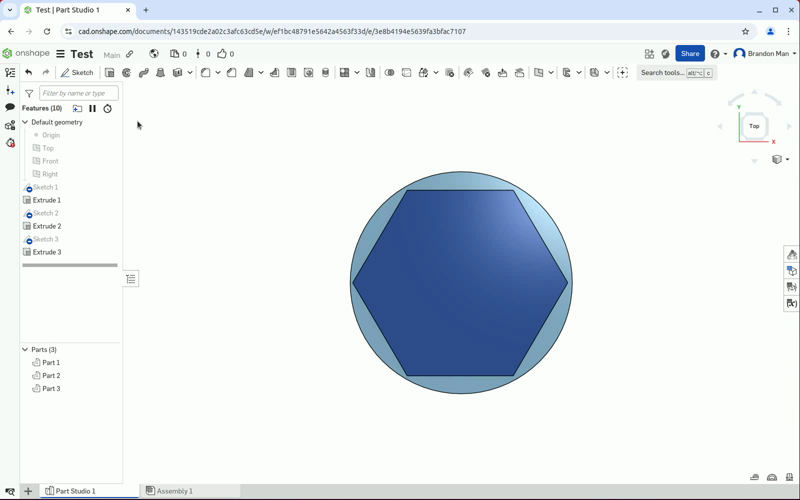
key(shift+h)
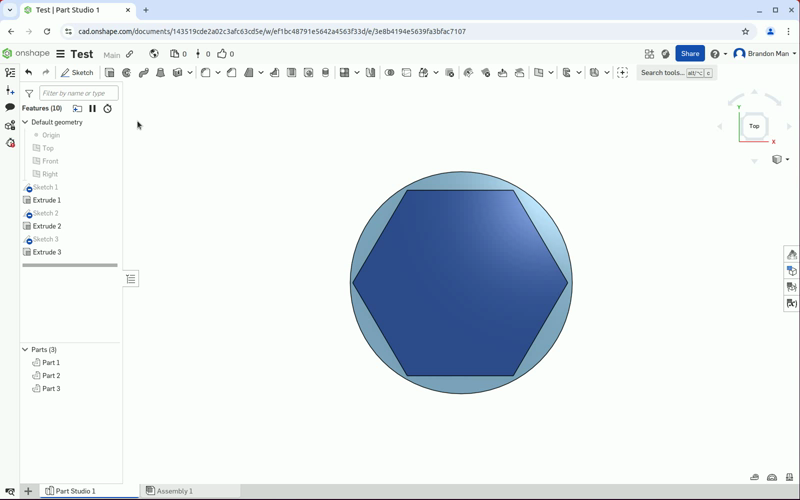
key(shift+h)
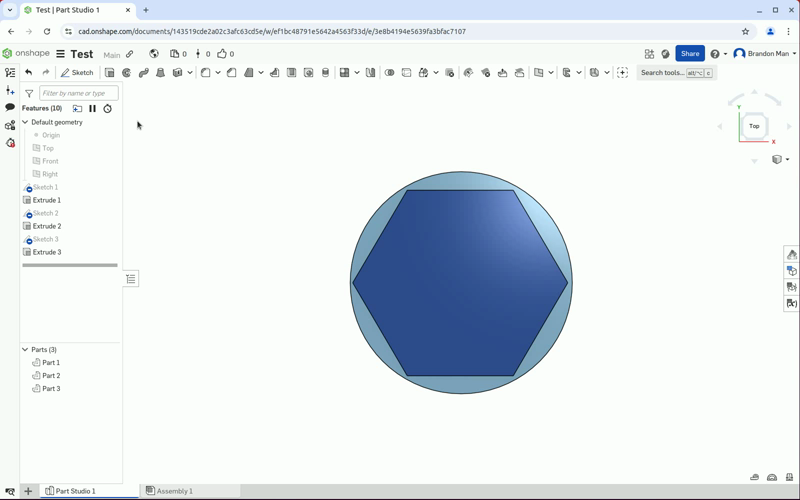
mouse_move(73, 189)
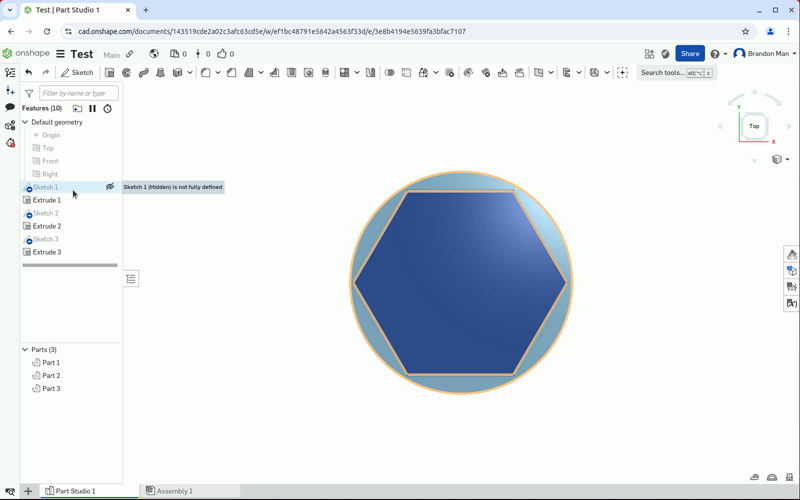
click(73, 189)
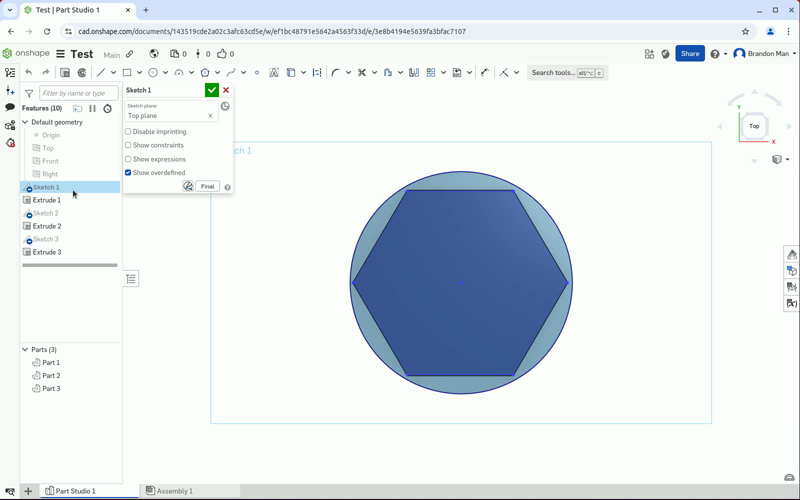
mouse_move(229, 92)
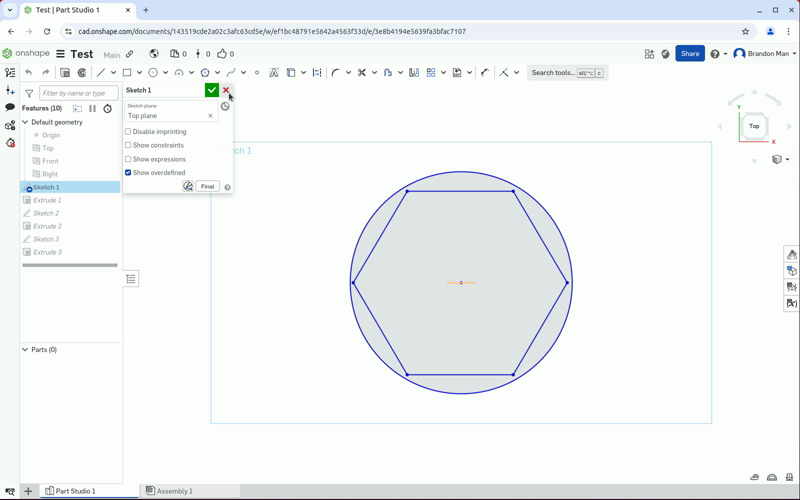
click(229, 92)
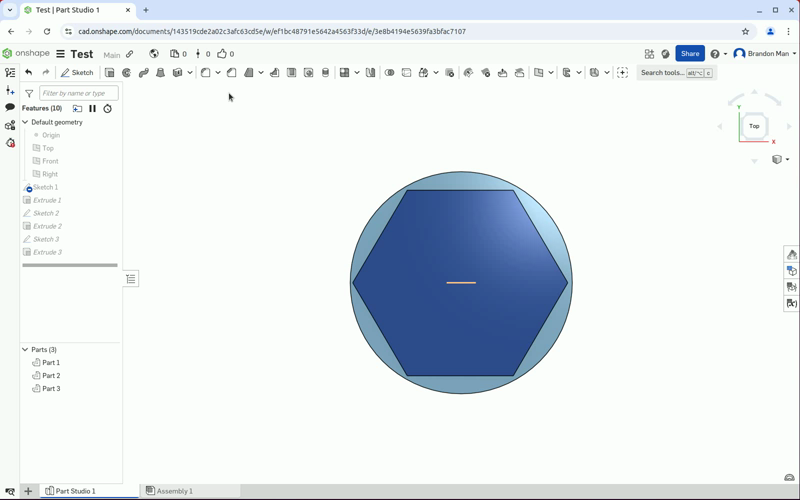
mouse_move(541, 75)
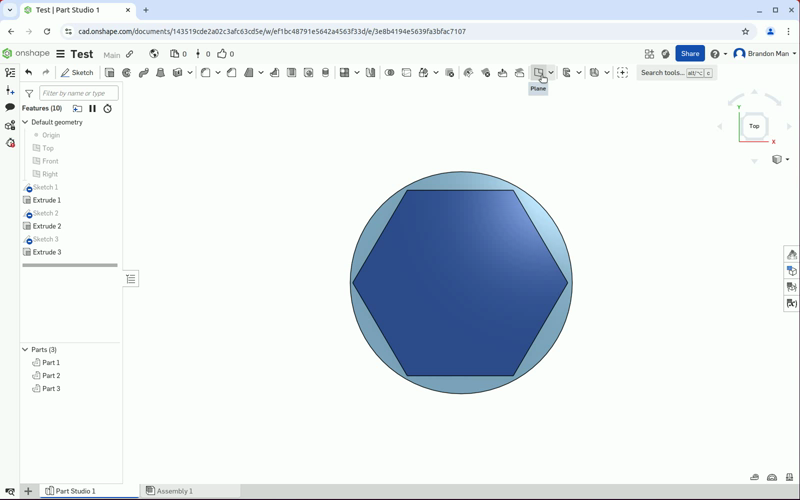
click(541, 75)
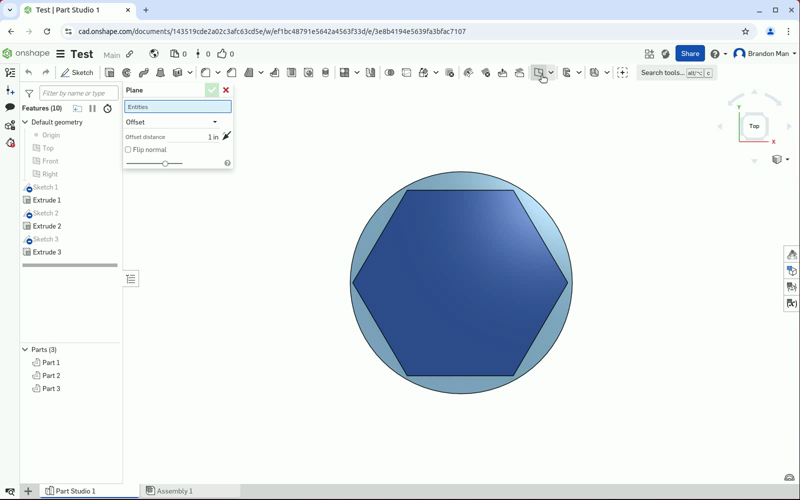
mouse_move(73, 150)
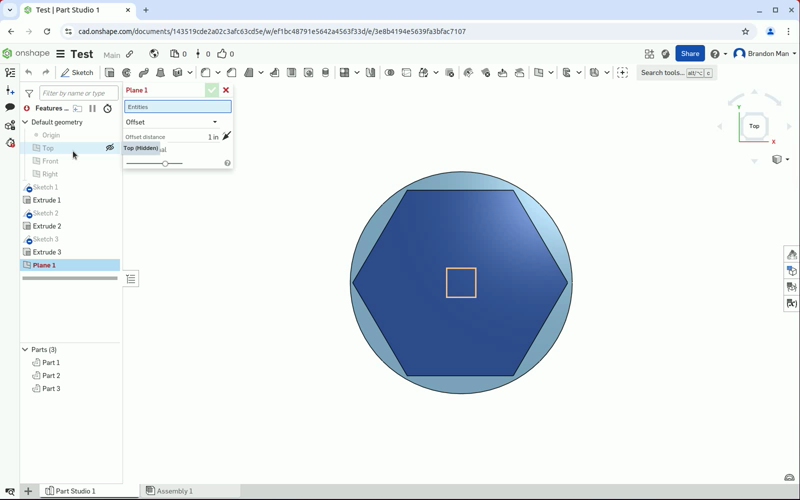
click(73, 150)
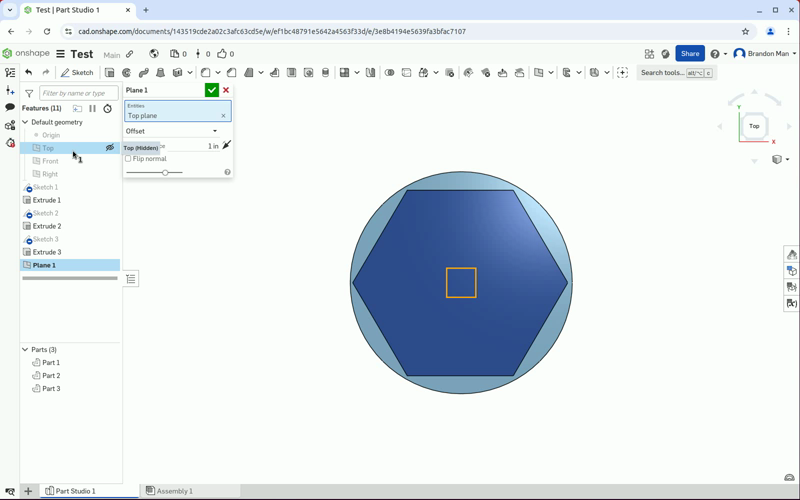
key(tab, 2)
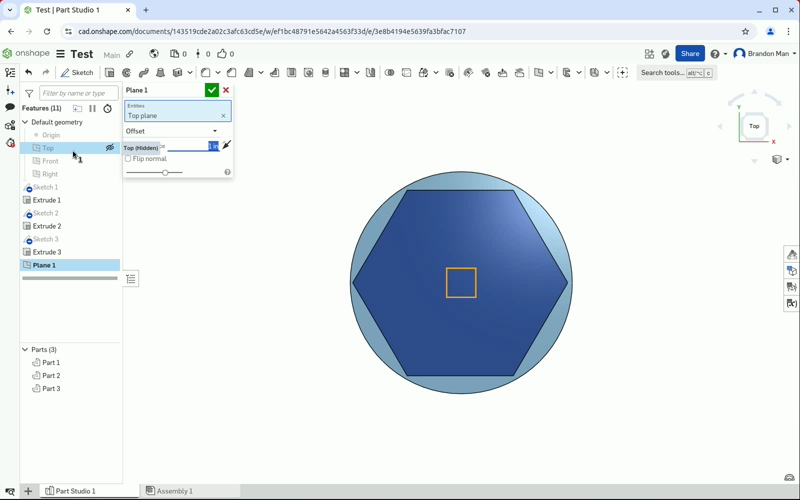
text(10.106)
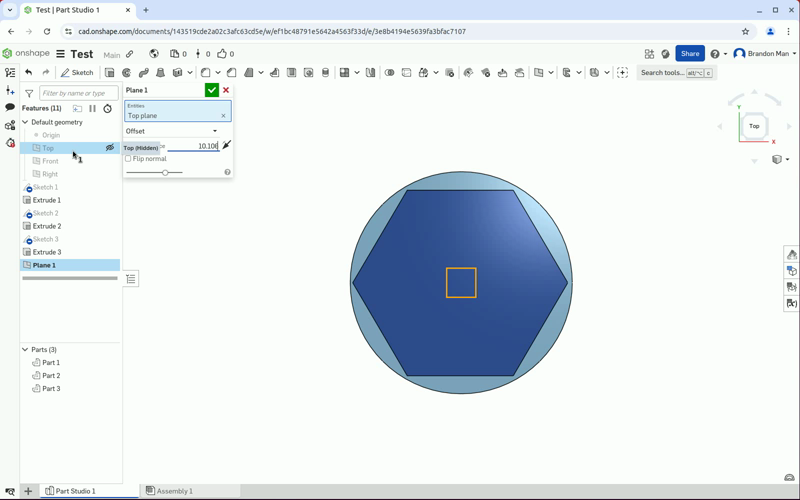
key(enter, 2)
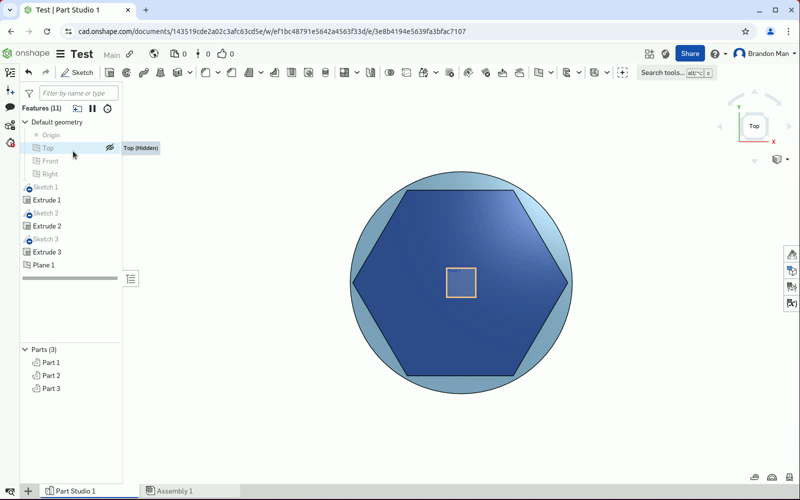
key(shift+s)
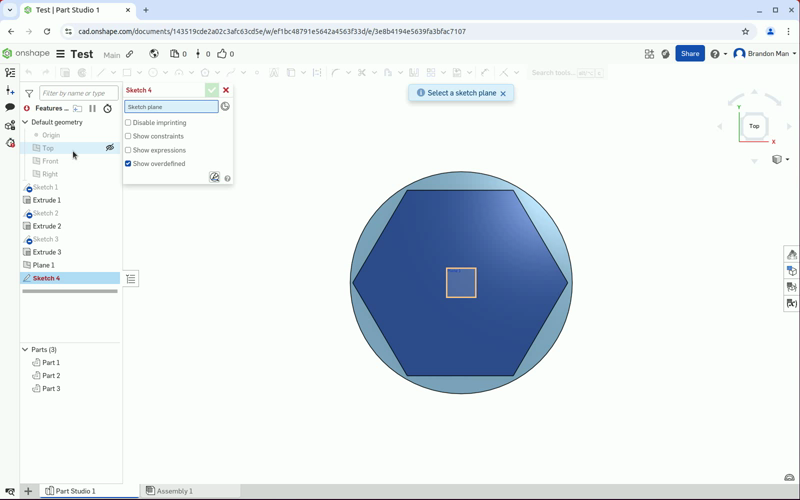
mouse_move(73, 267)
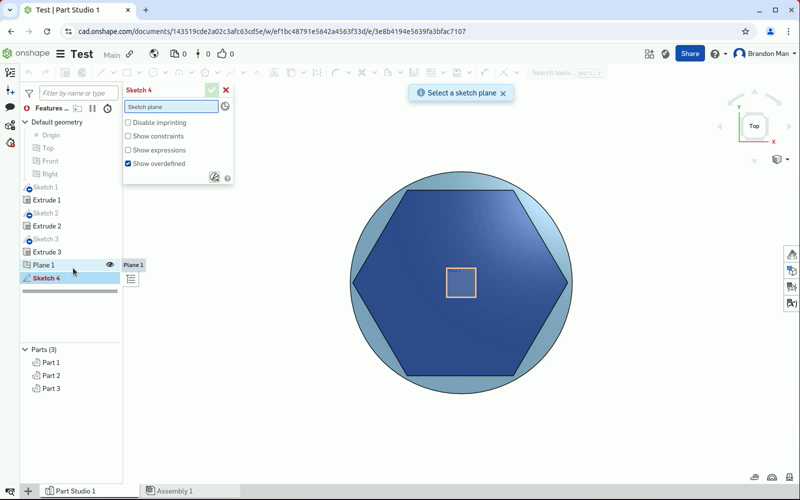
click(73, 267)
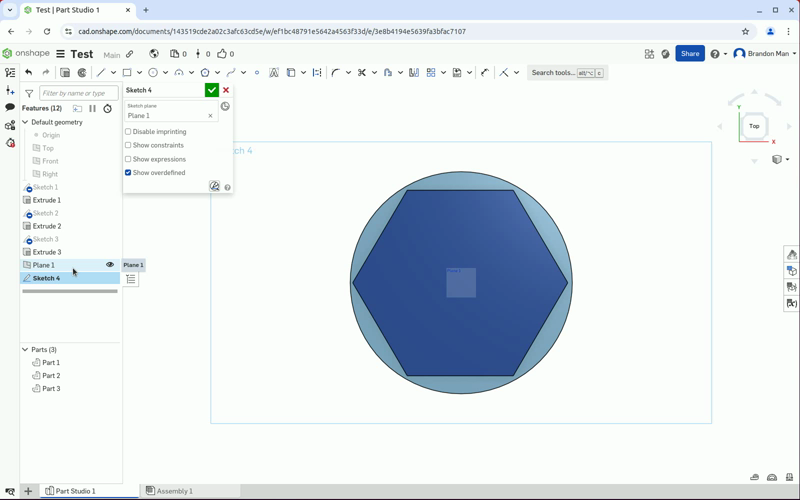
mouse_move(73, 352)
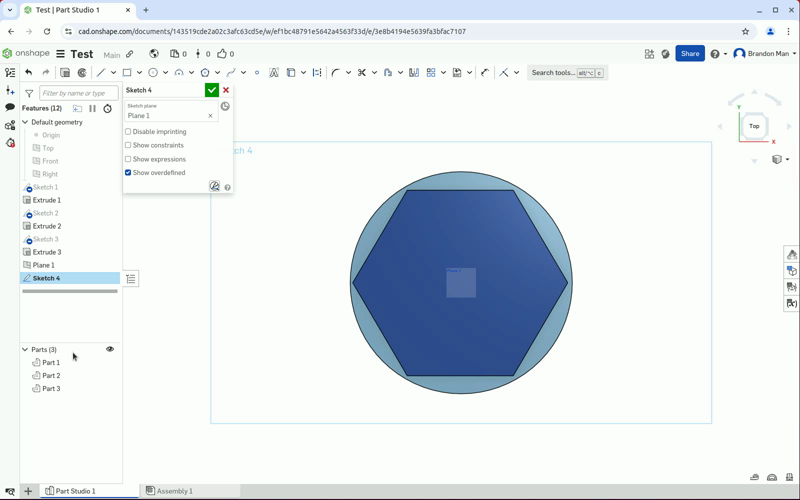
key(y)
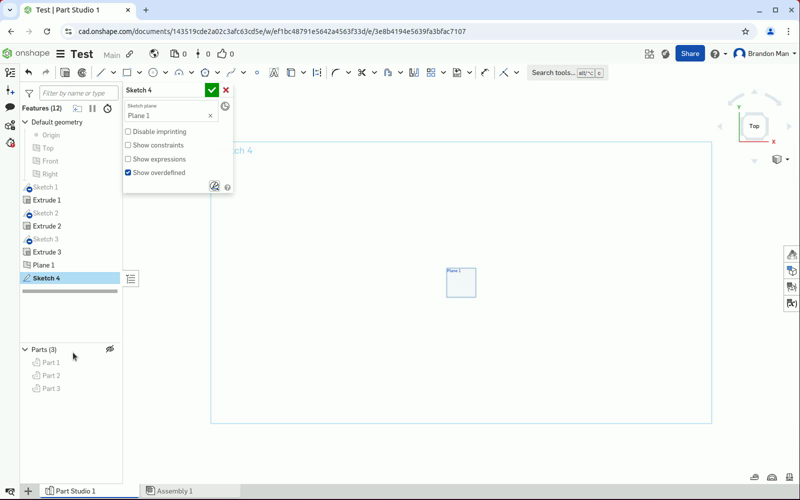
key(c)
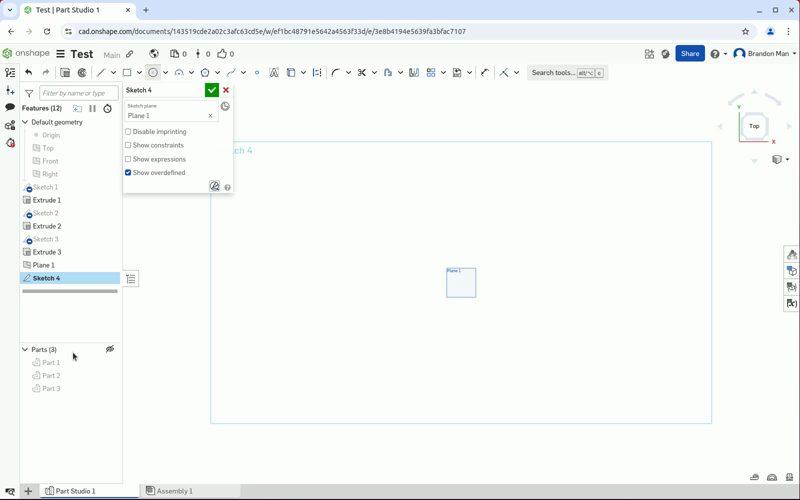
key_down(shift)
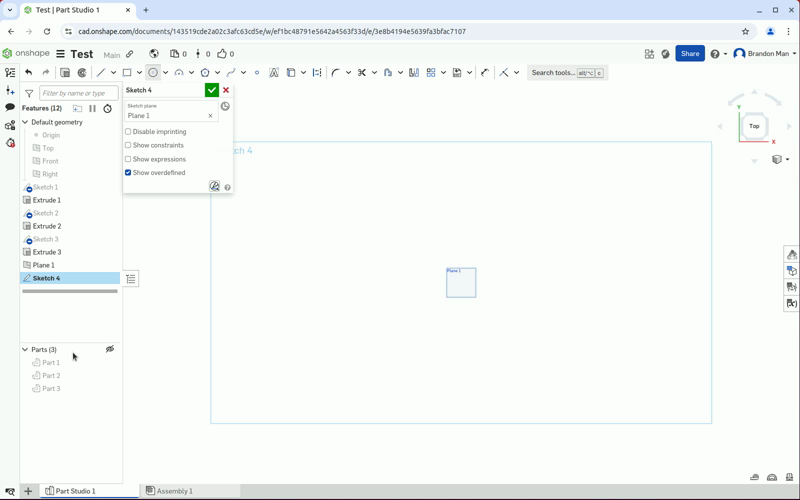
mouse_move(460, 282)
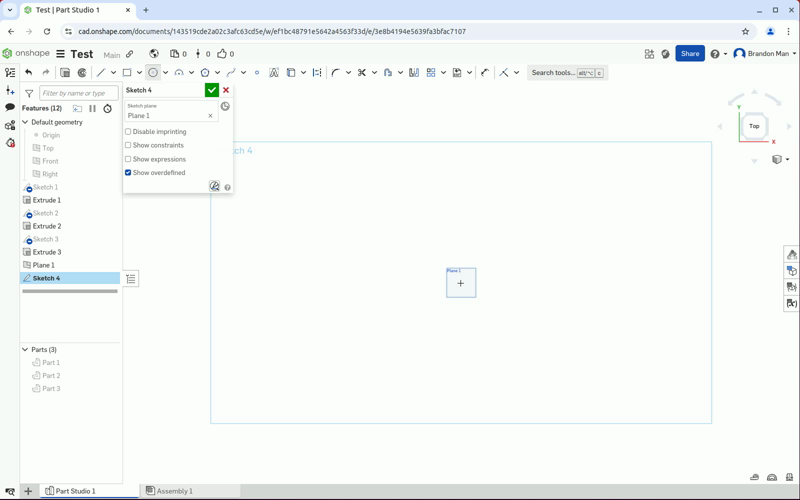
click(460, 282)
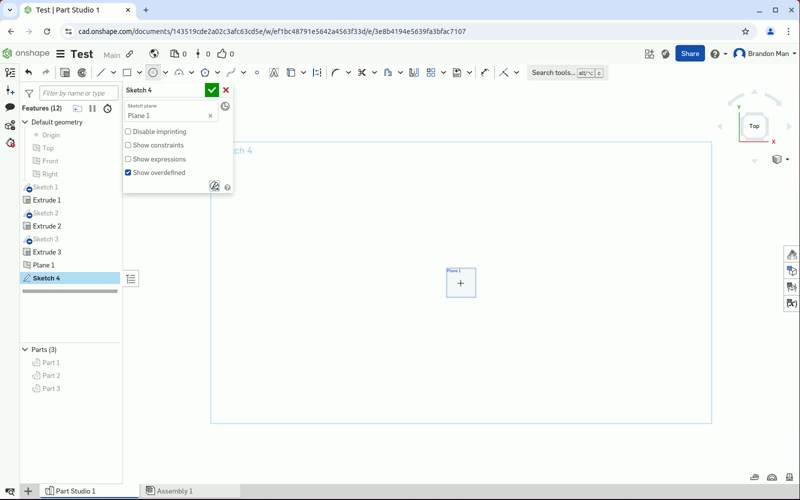
key_up(shift)
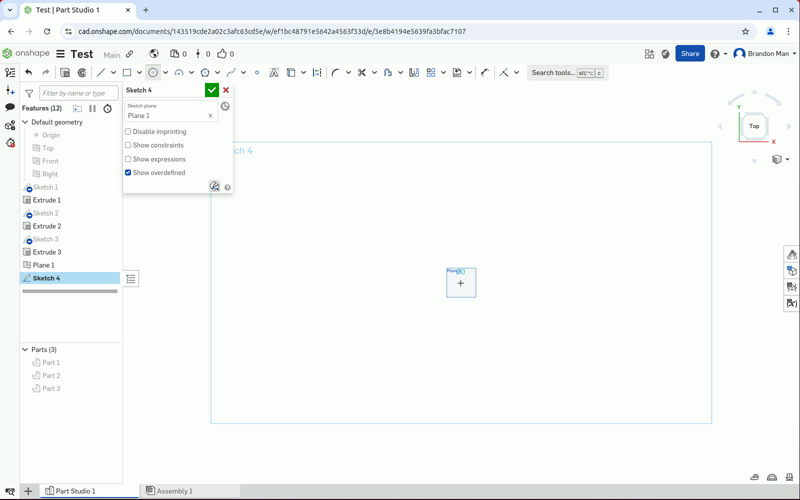
mouse_move(533, 282)
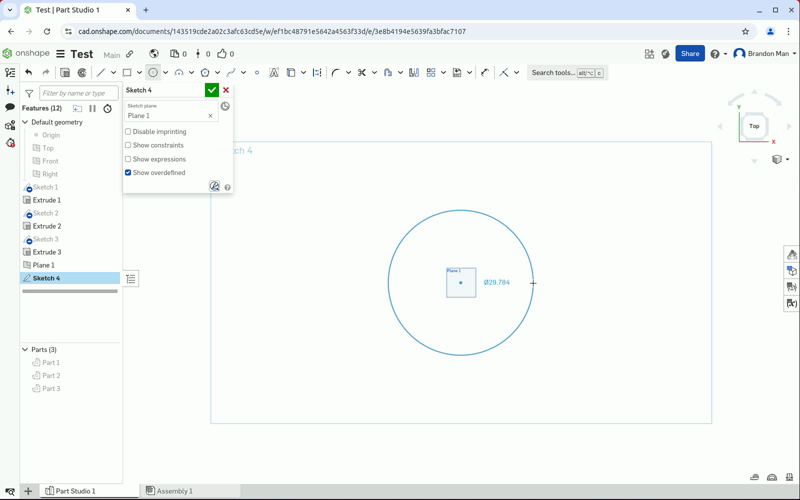
click(533, 282)
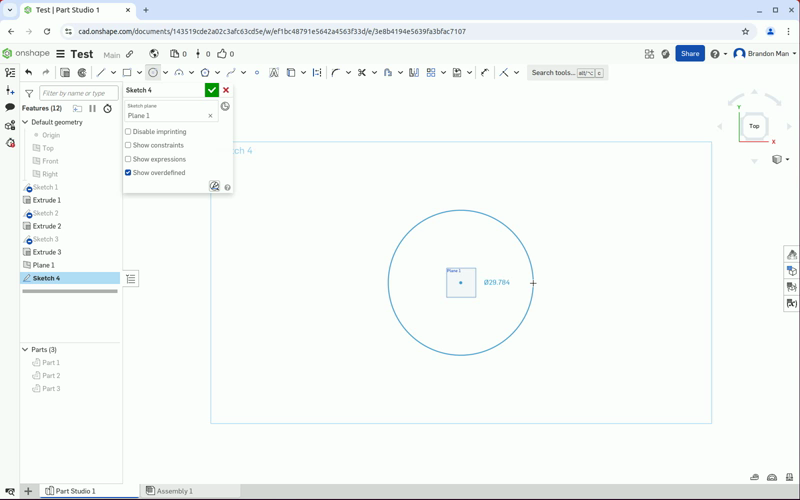
key(esc)
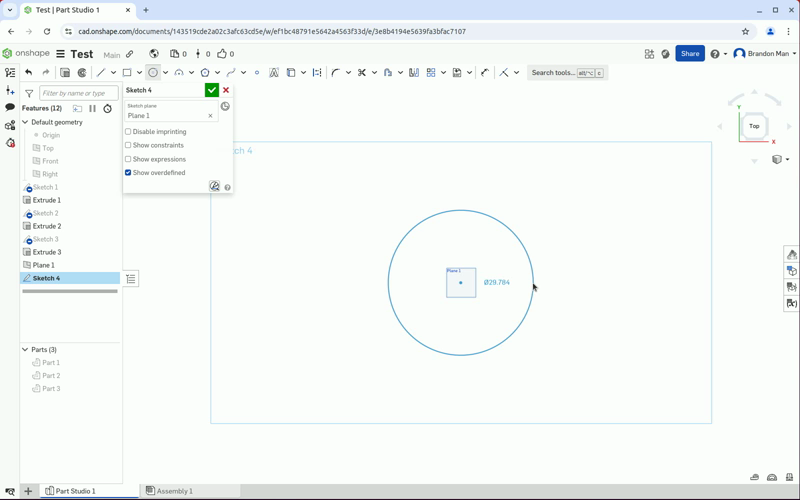
mouse_move(464, 258)
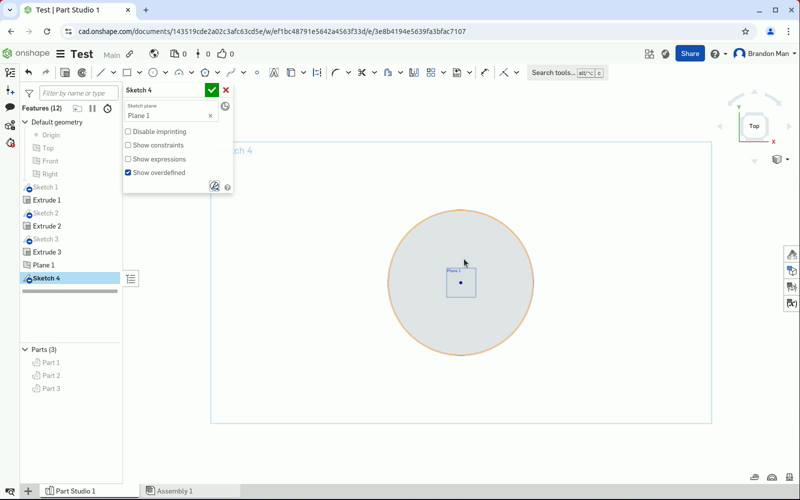
click(464, 258)
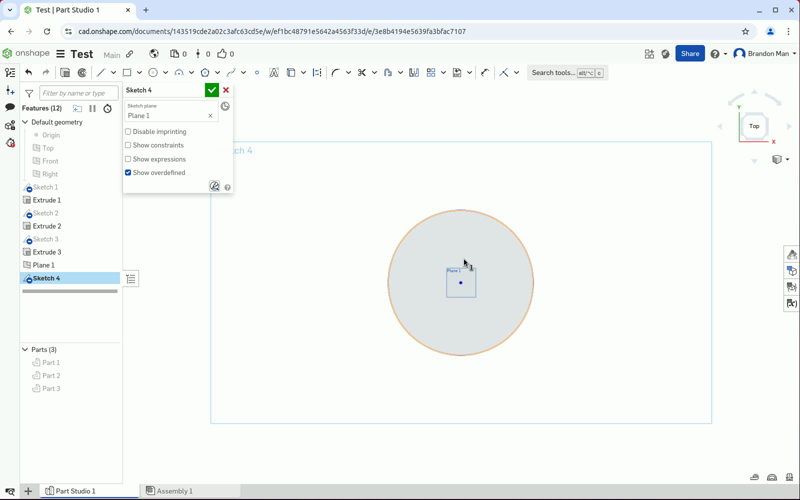
mouse_move(73, 352)
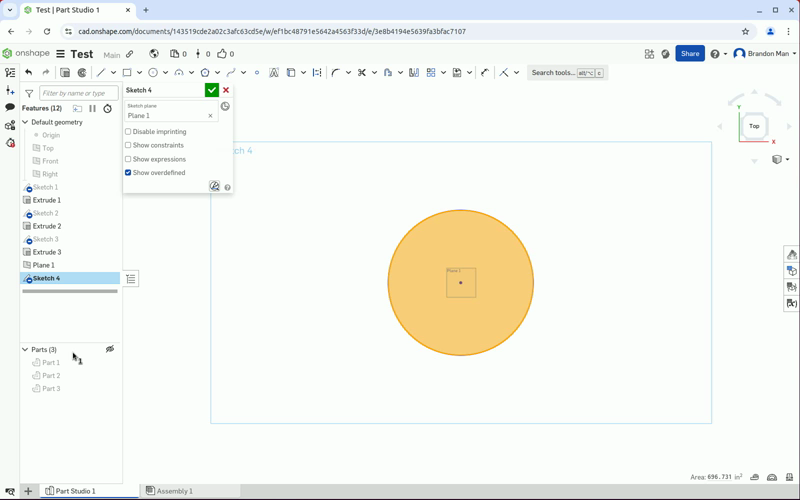
key(shift+y)
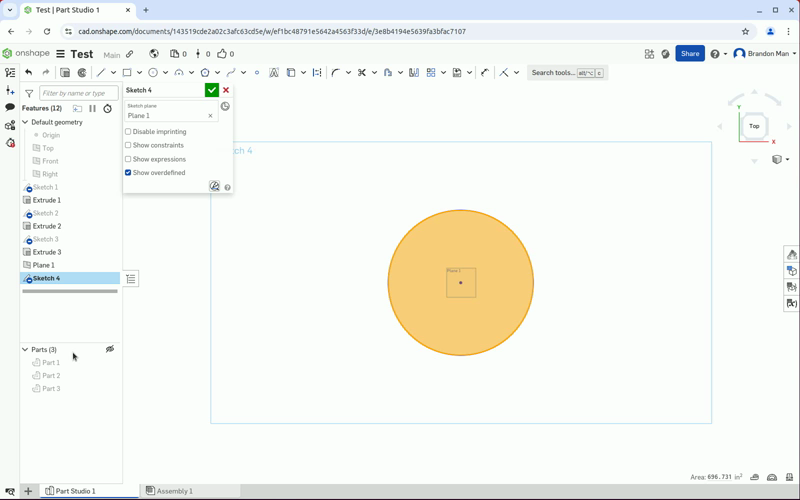
key(shift+e)
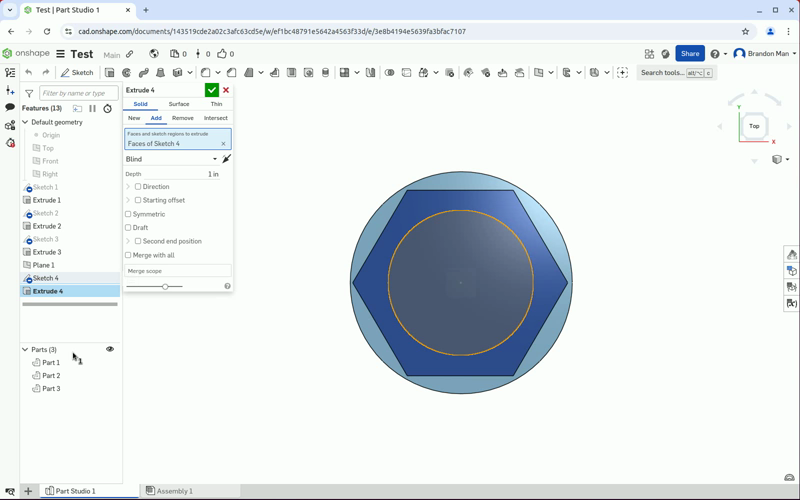
mouse_move(143, 106)
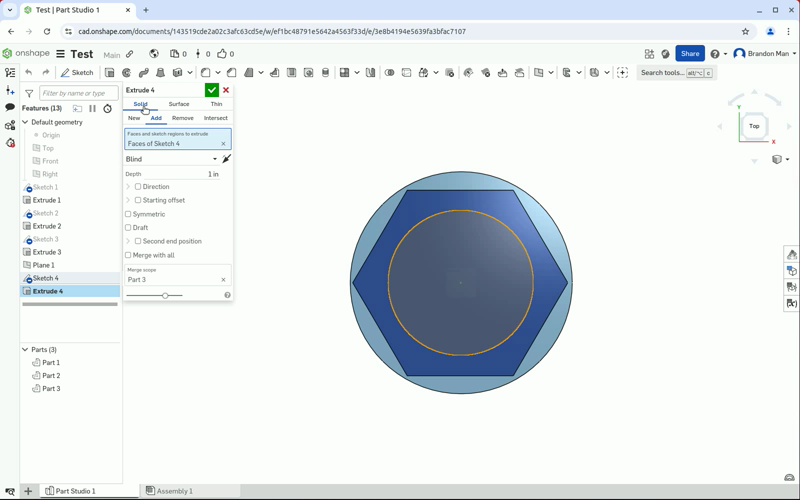
click(143, 106)
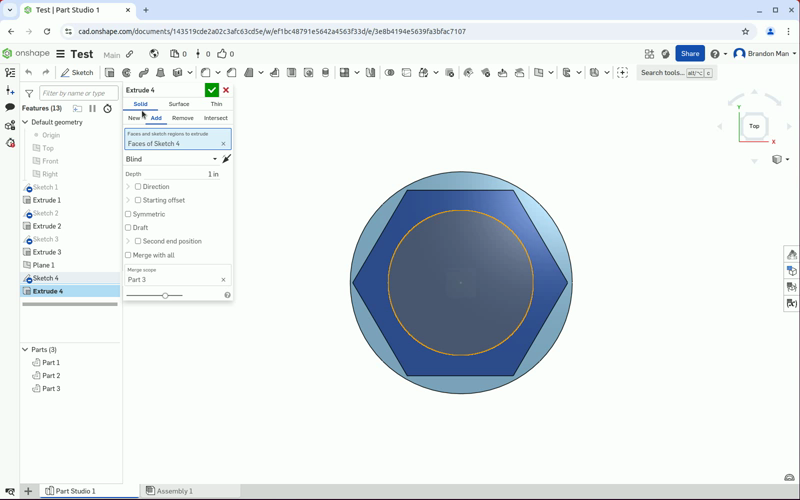
mouse_move(137, 120)
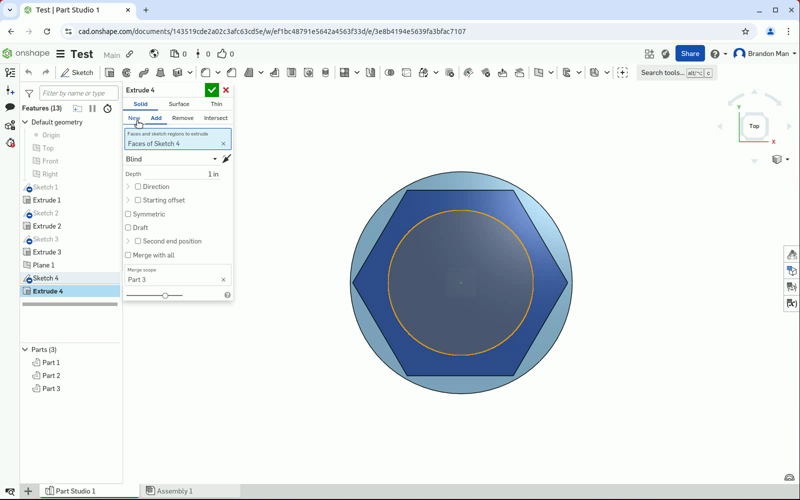
click(137, 120)
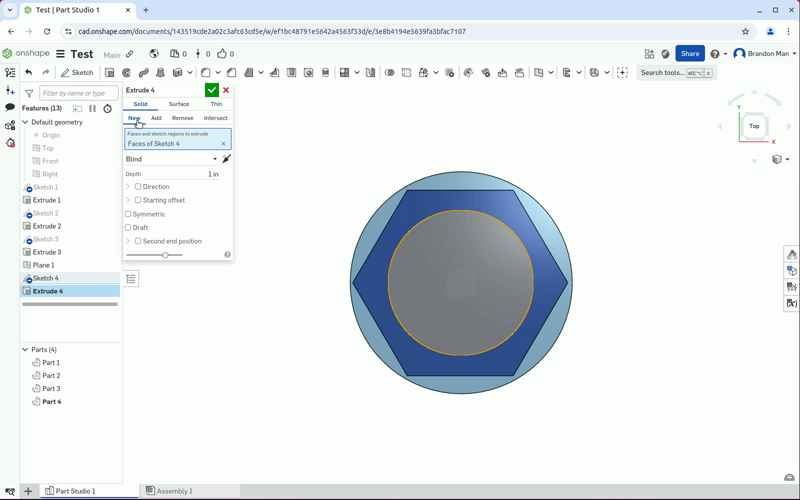
key(tab, 4)
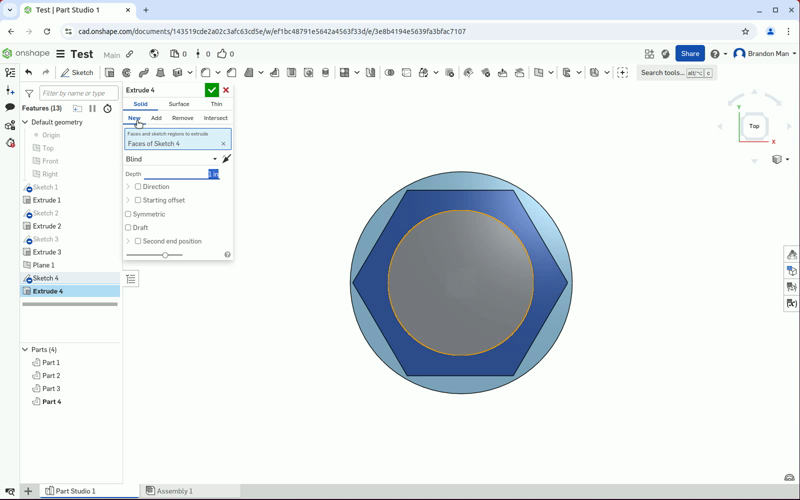
text(4.092)
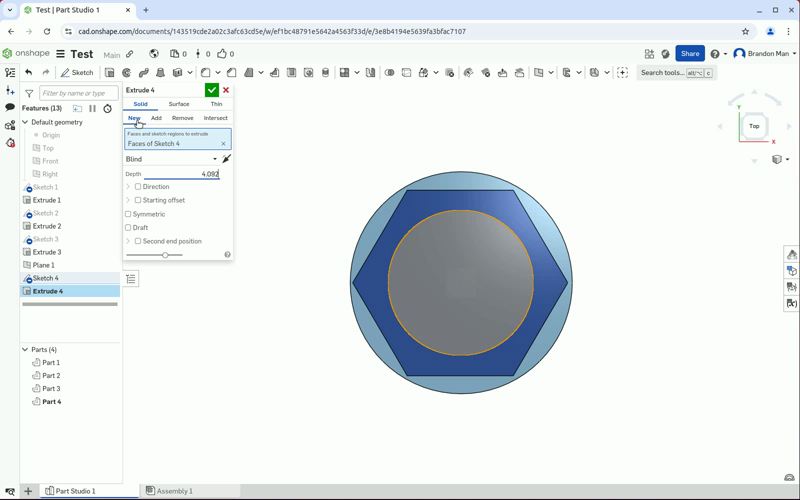
key(enter)
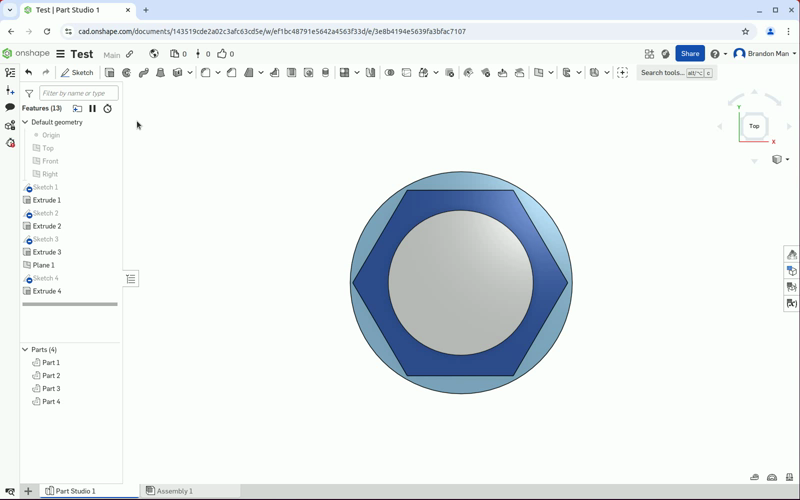
key(shift+h)
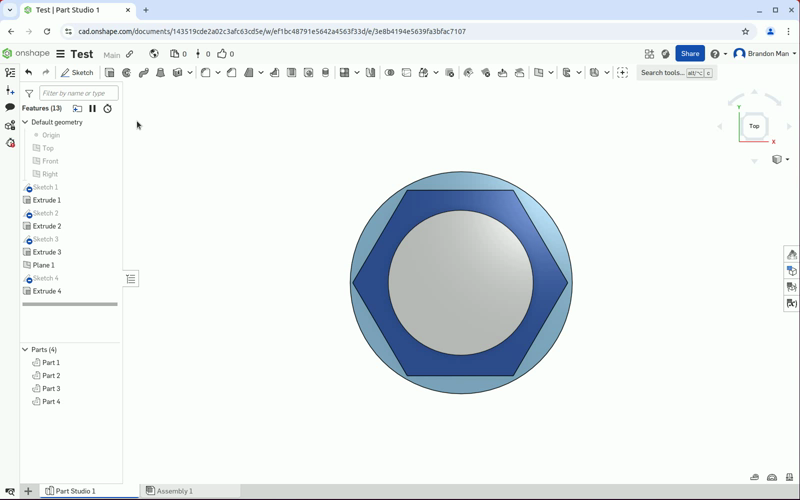
key(shift+h)
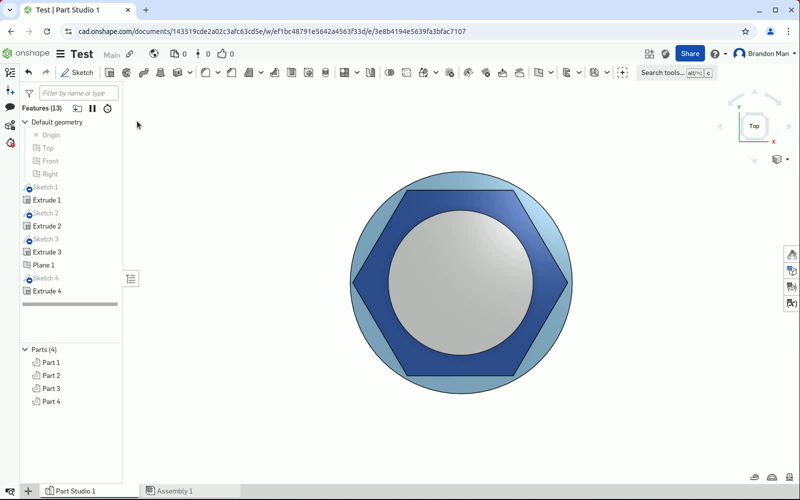
mouse_move(73, 189)
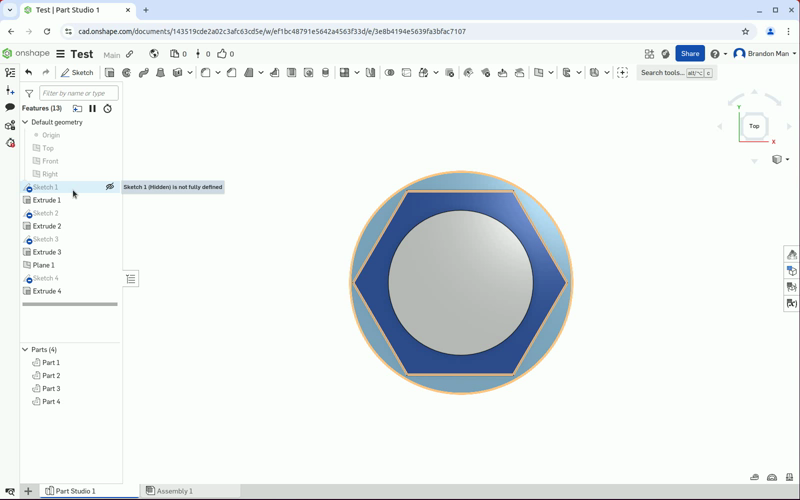
click(73, 189)
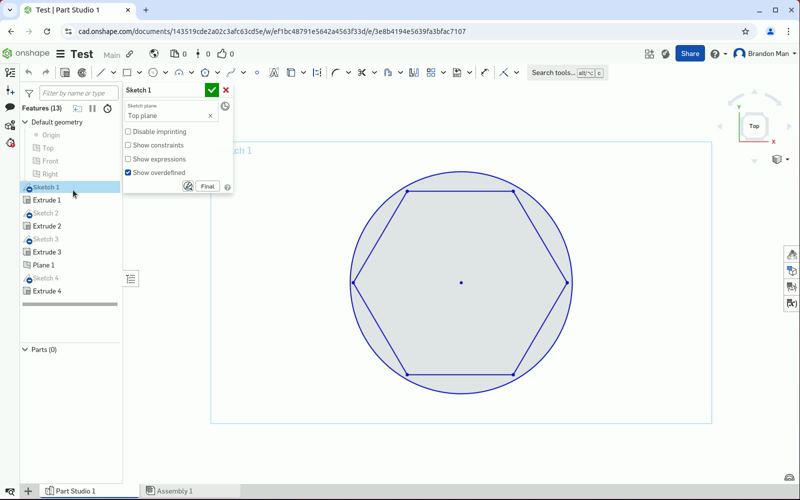
mouse_move(229, 92)
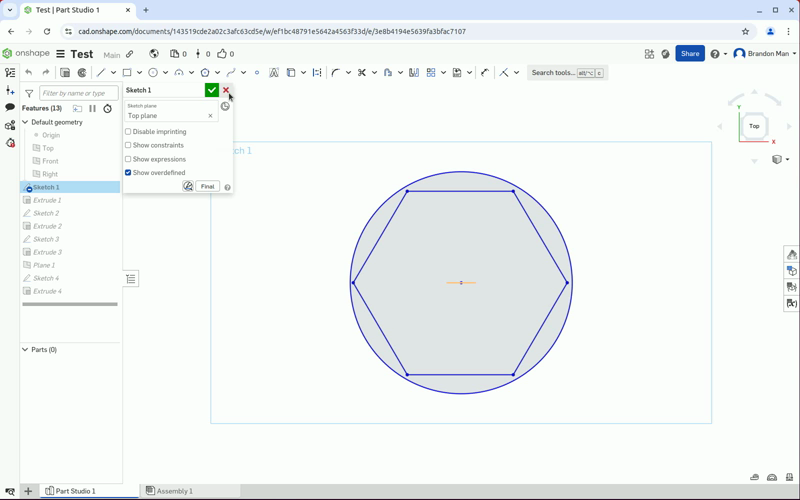
click(229, 92)
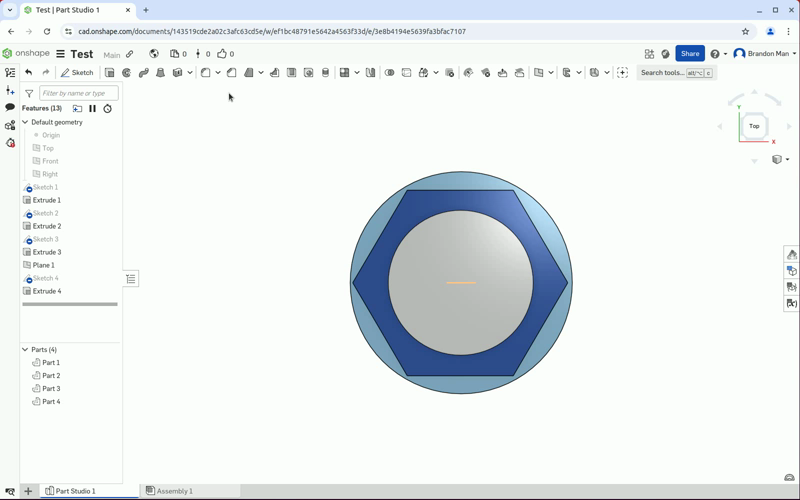
mouse_move(541, 75)
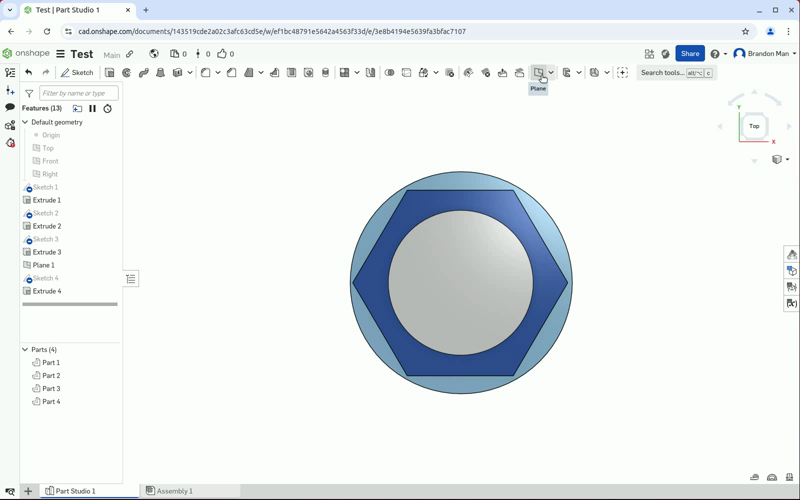
click(541, 75)
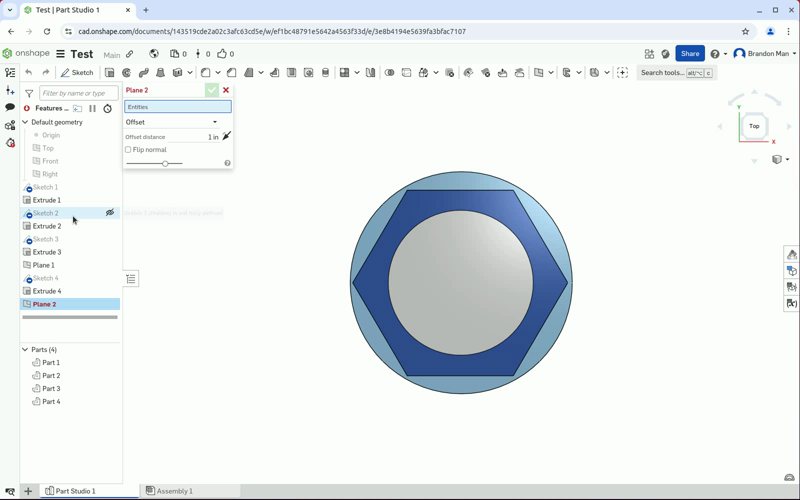
scroll(3)
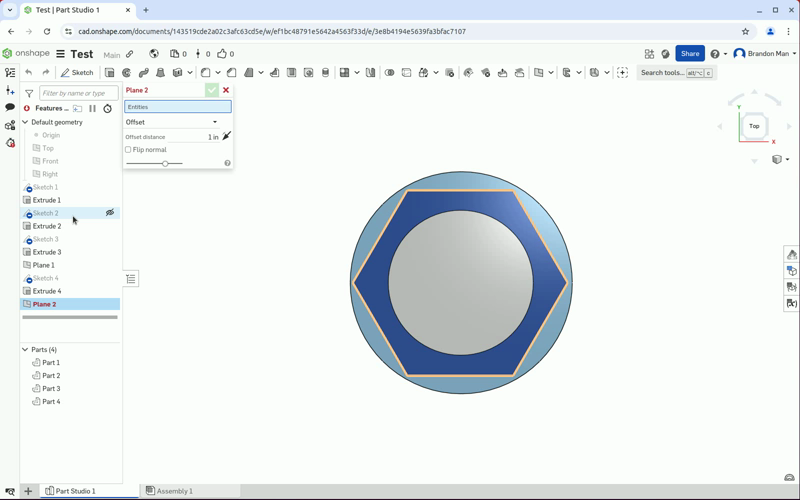
mouse_move(73, 150)
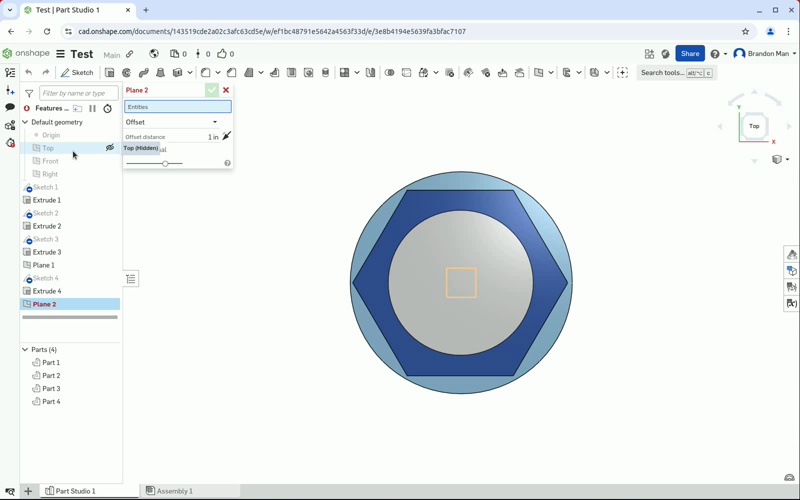
click(73, 150)
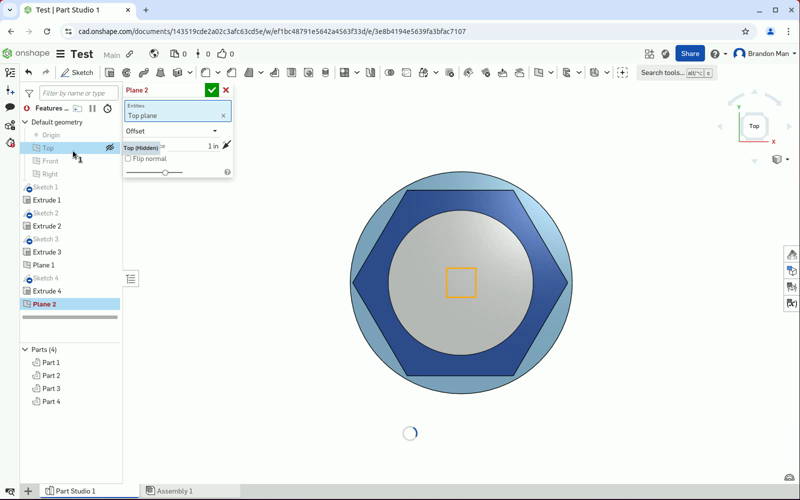
key(tab, 2)
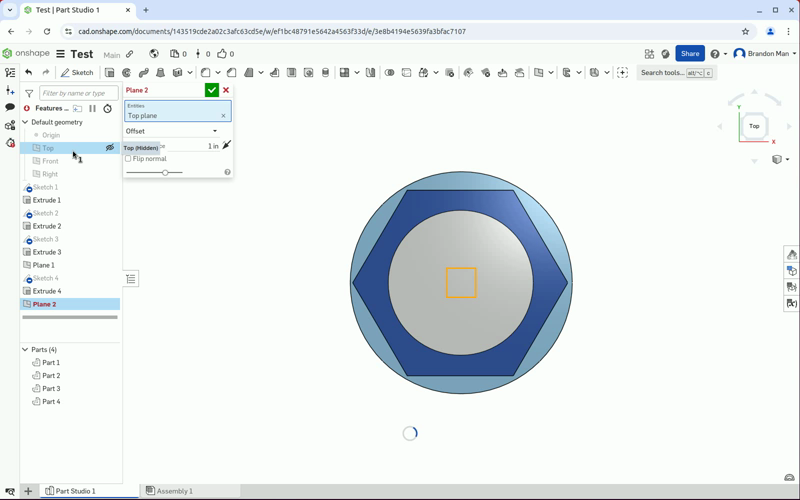
text(14.204)
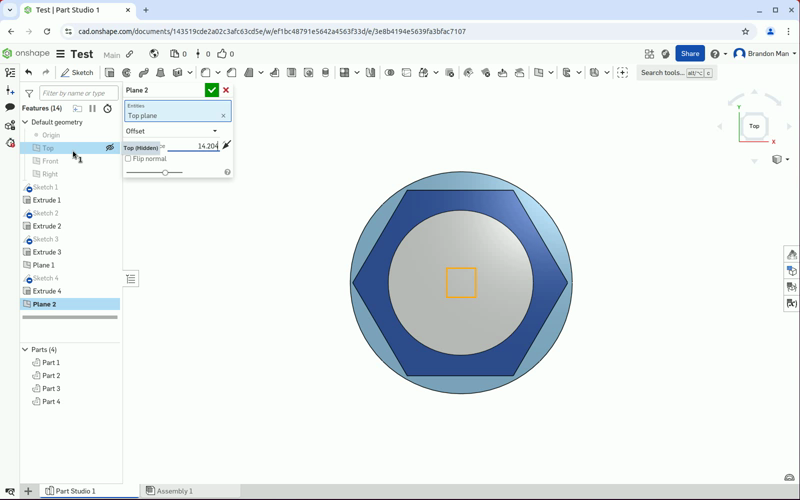
key(enter, 2)
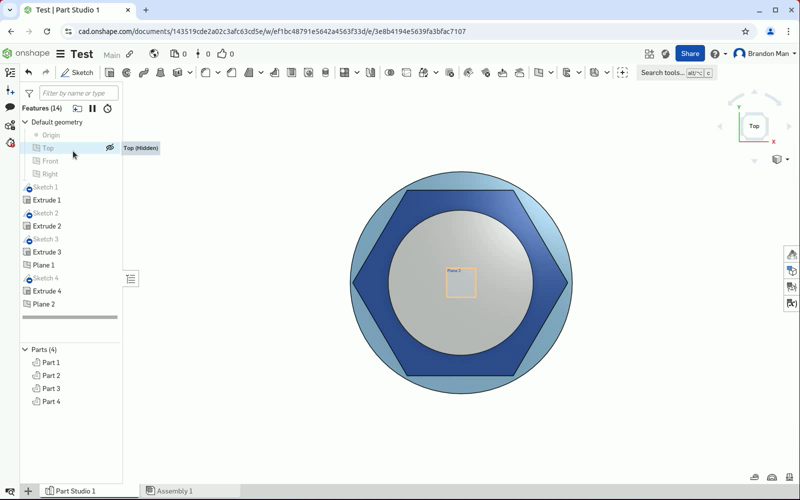
key(shift+s)
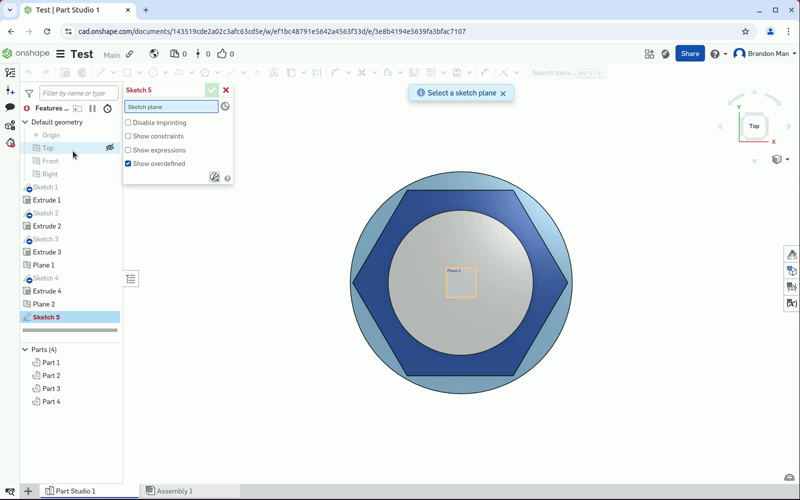
mouse_move(73, 306)
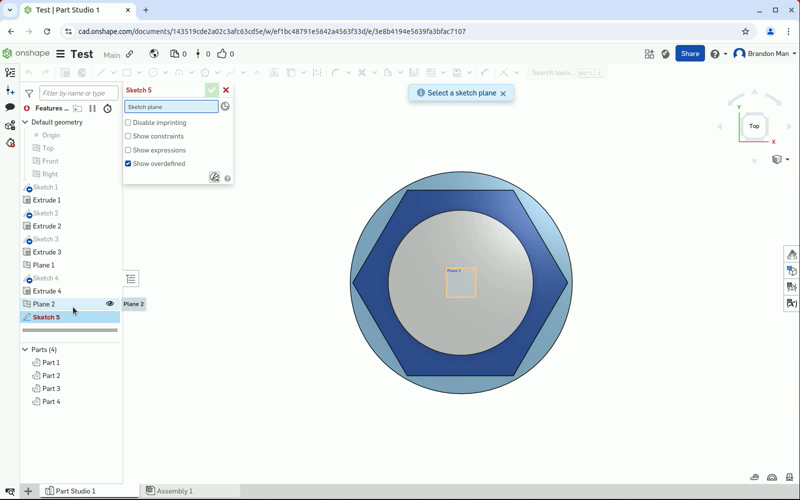
click(73, 306)
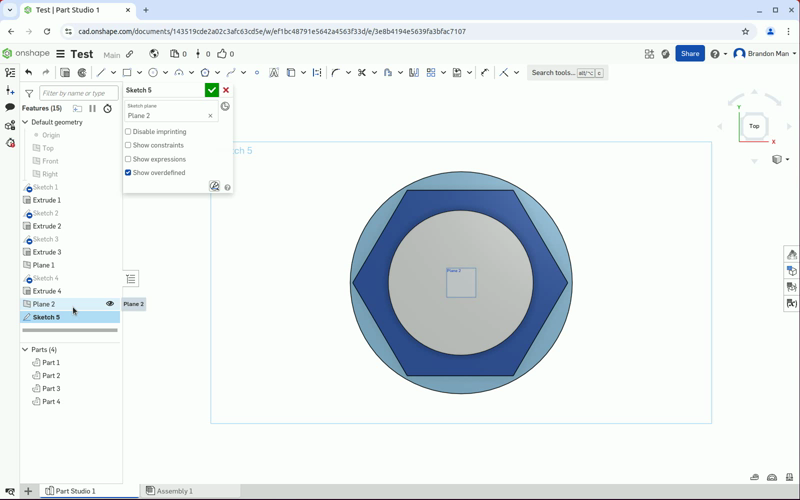
mouse_move(73, 352)
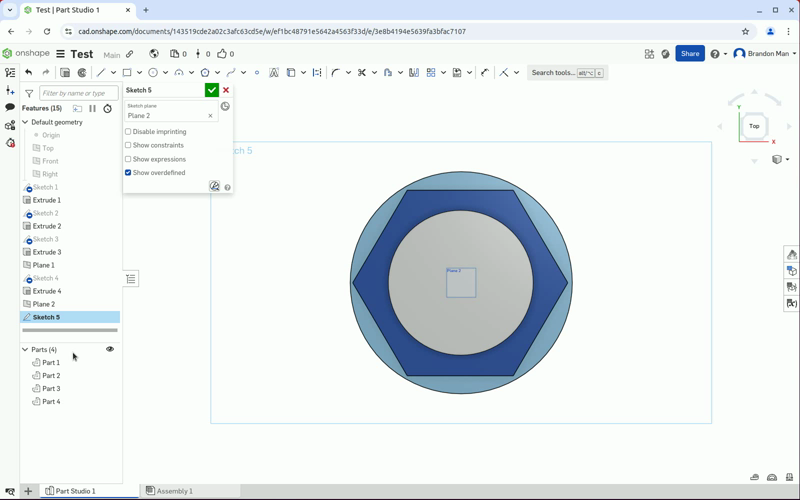
key(y)
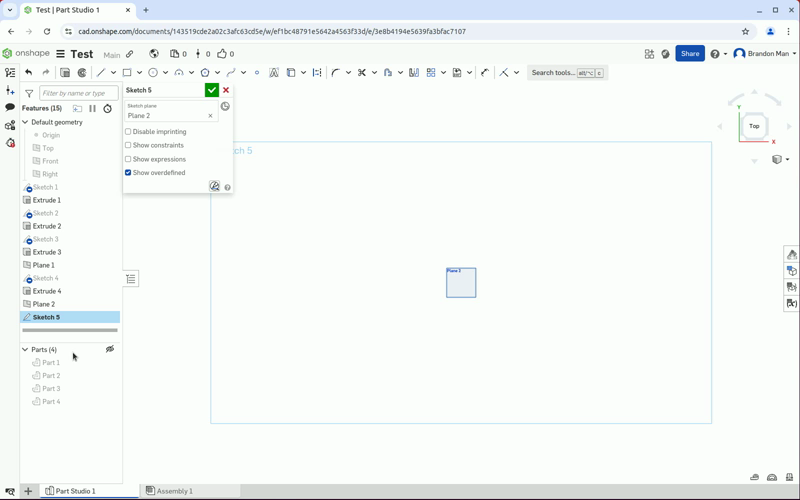
key(c)
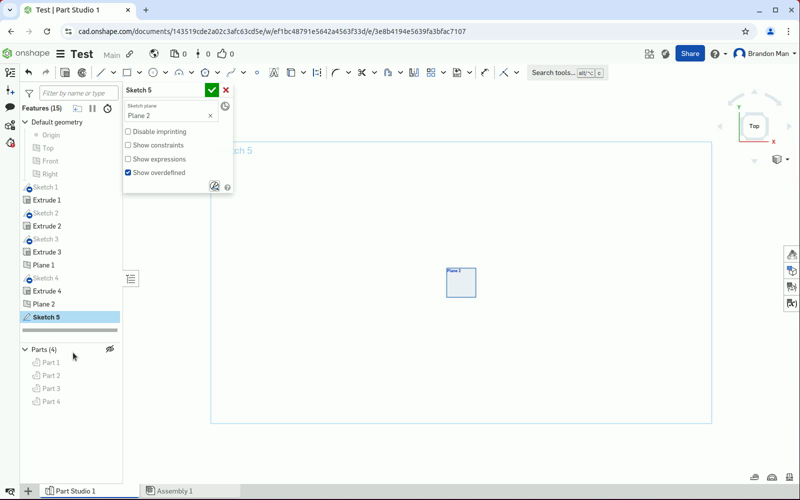
key_down(shift)
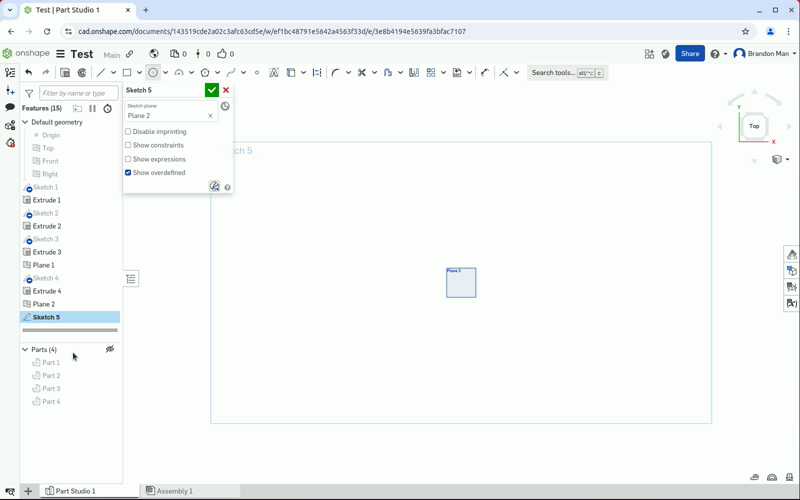
mouse_move(461, 282)
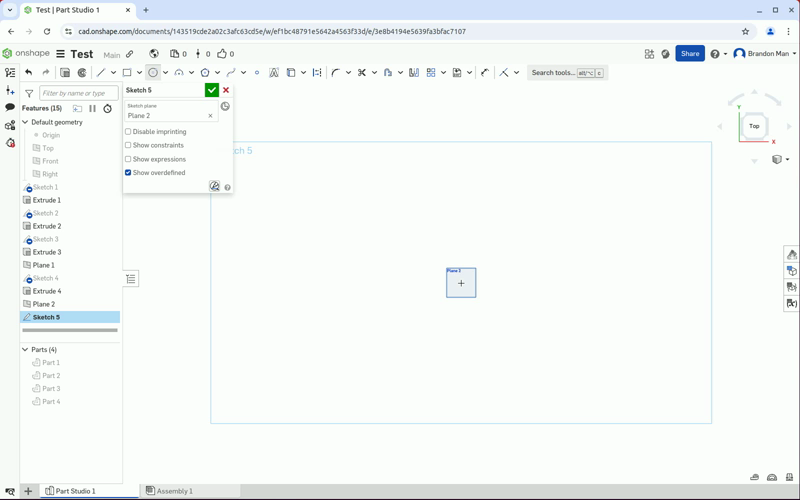
click(461, 282)
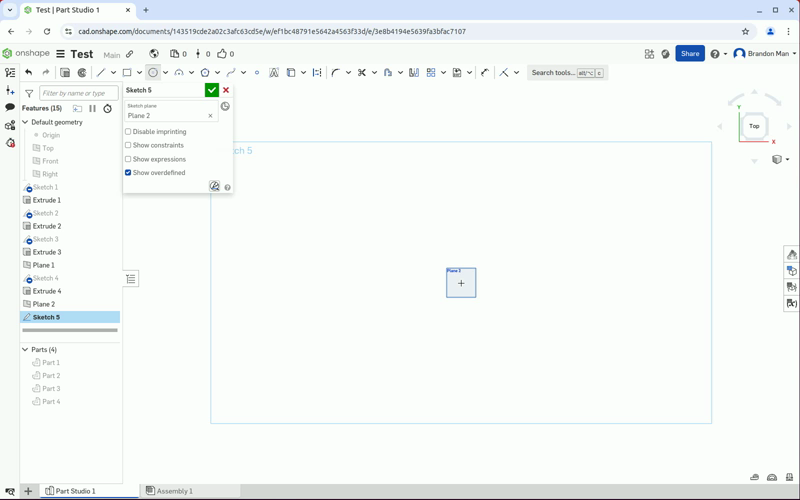
key_up(shift)
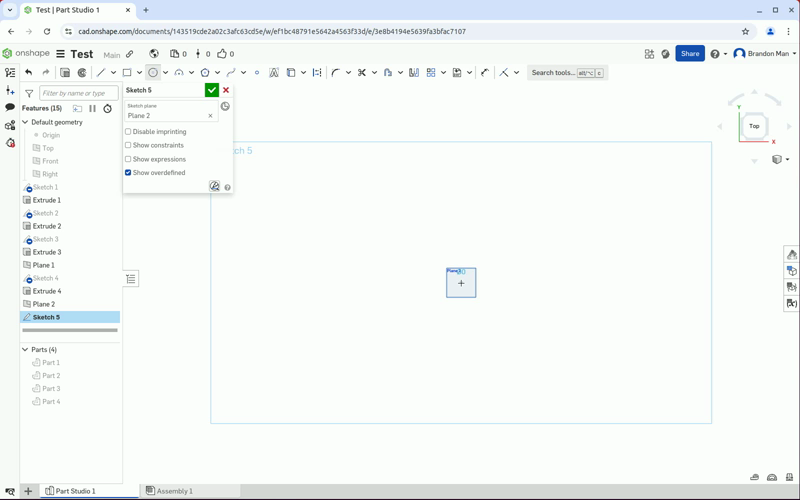
mouse_move(506, 282)
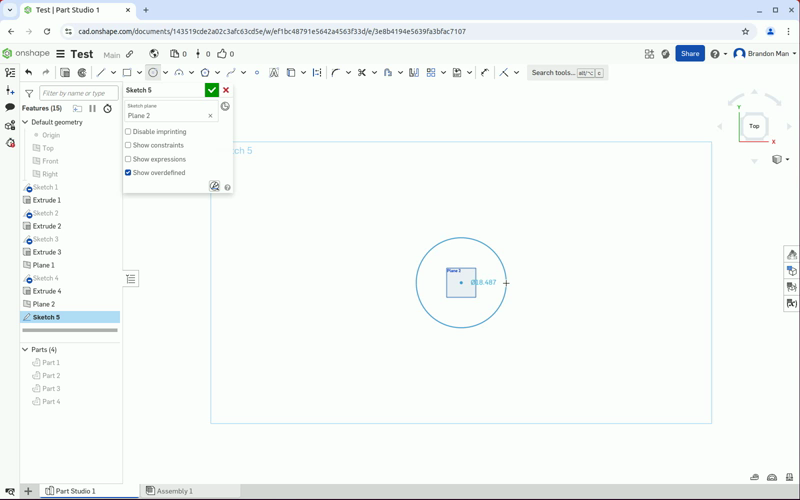
click(506, 282)
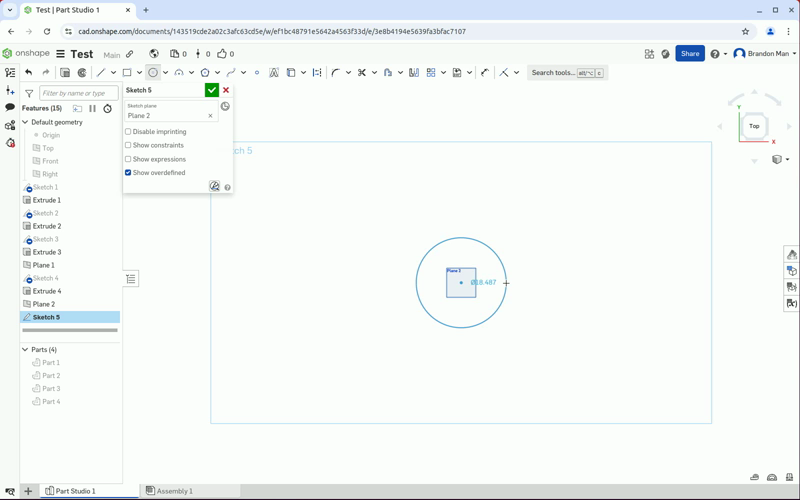
key(esc)
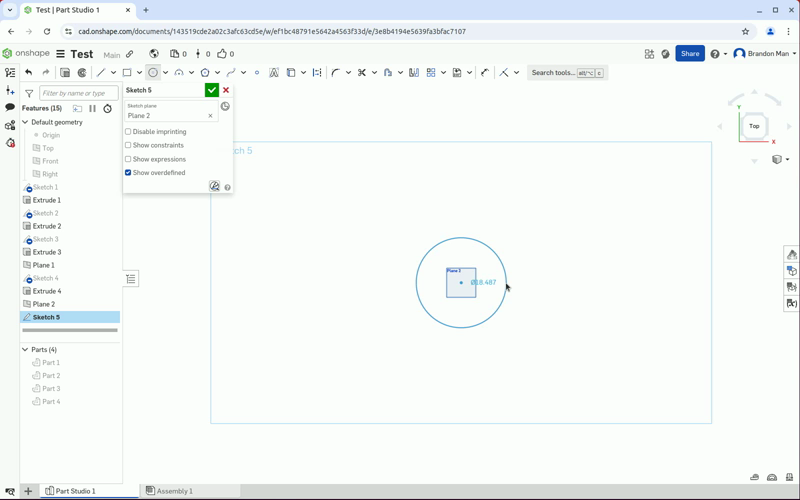
mouse_move(457, 255)
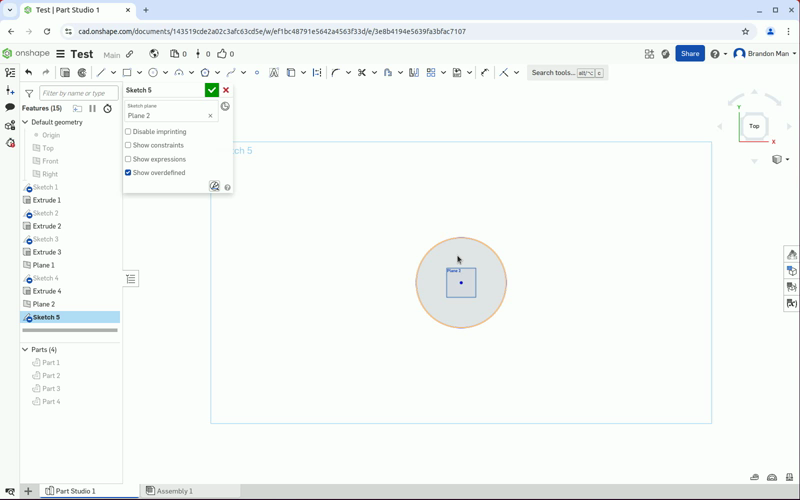
click(457, 255)
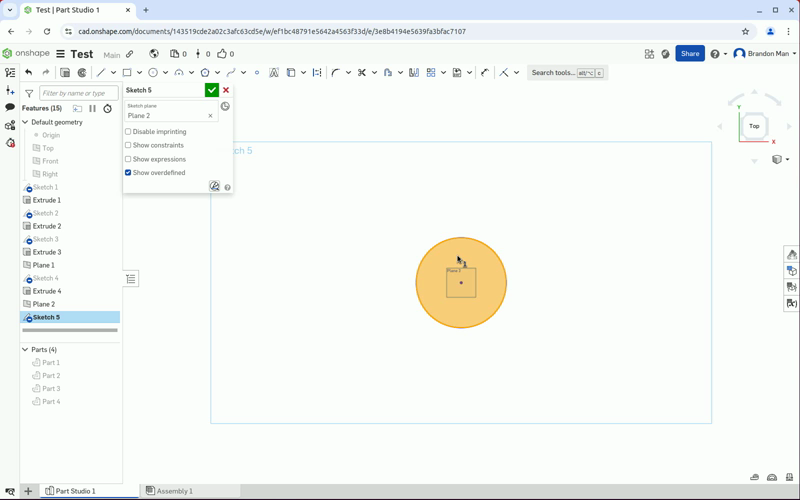
mouse_move(73, 352)
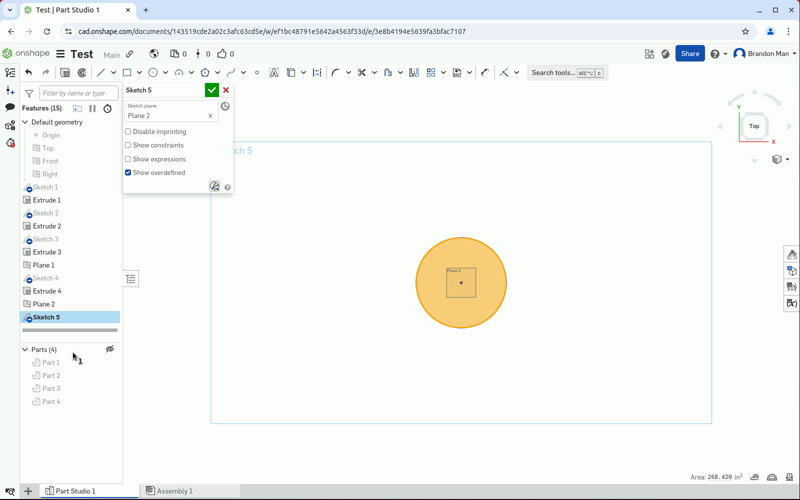
key(shift+y)
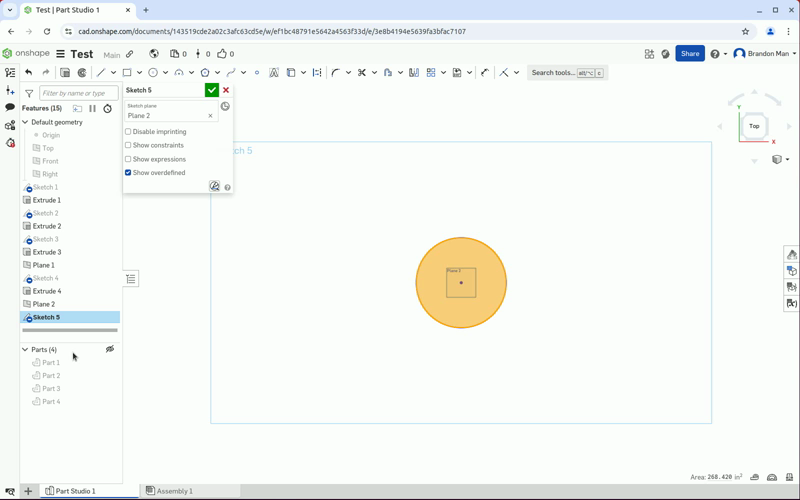
key(shift+e)
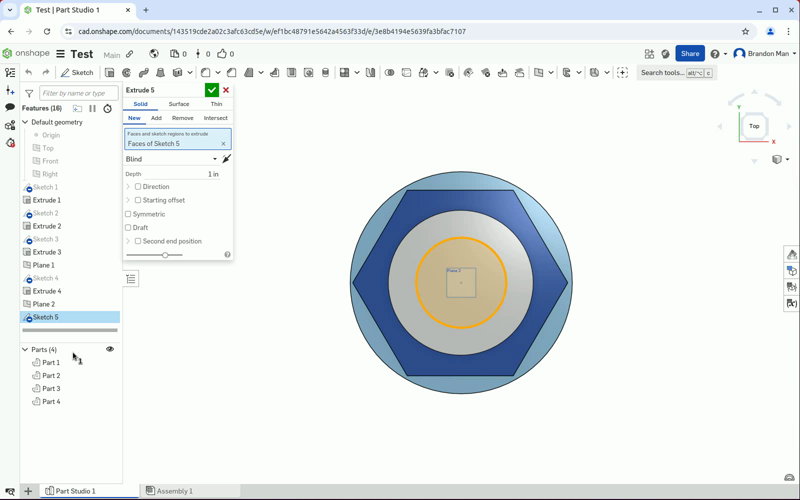
mouse_move(143, 106)
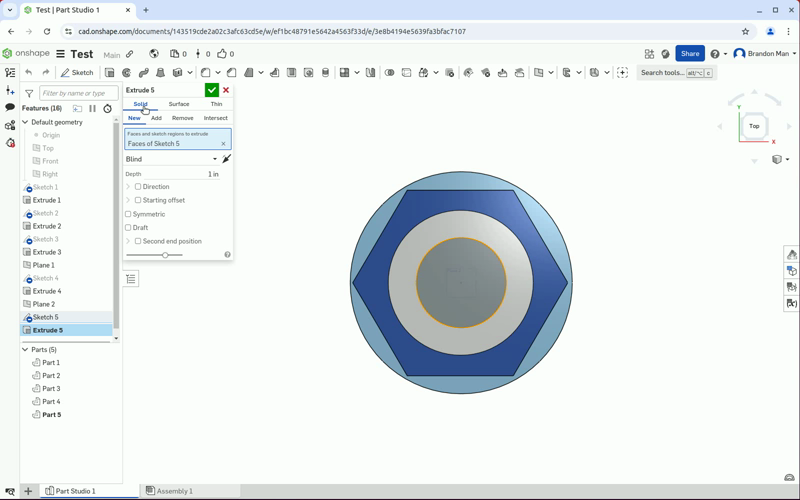
click(143, 106)
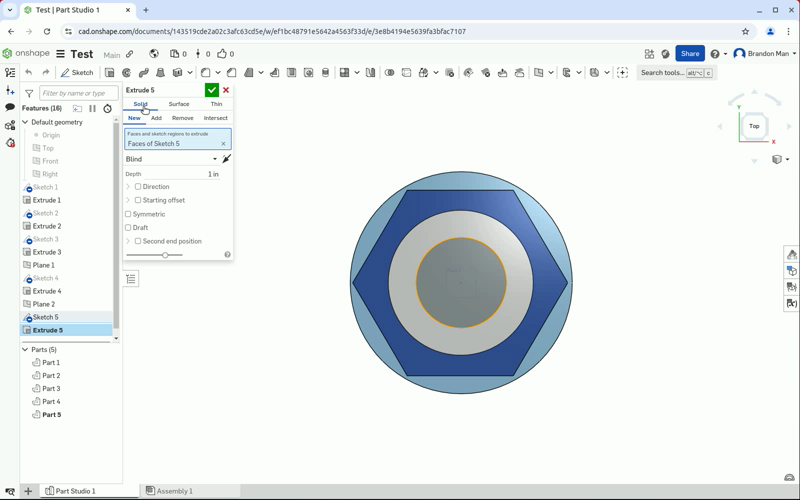
mouse_move(137, 120)
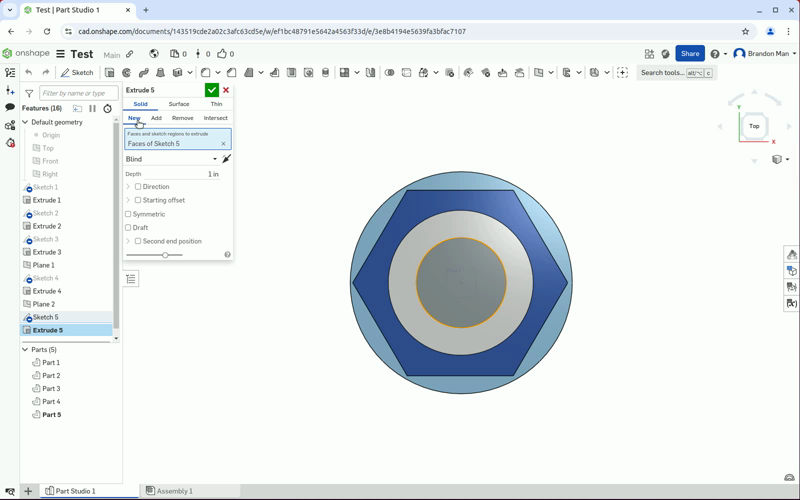
click(137, 120)
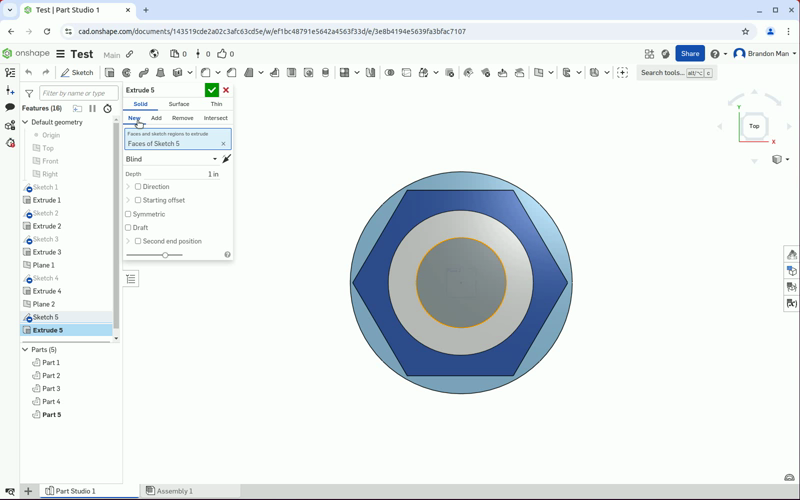
key(tab, 4)
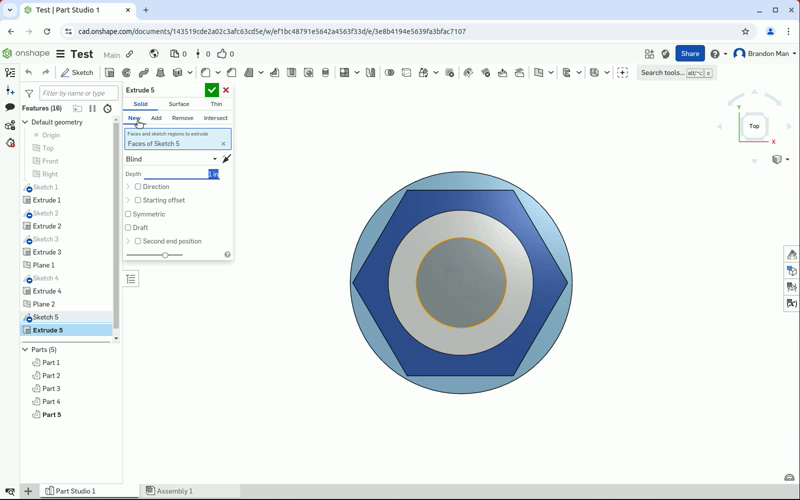
text(0.963)
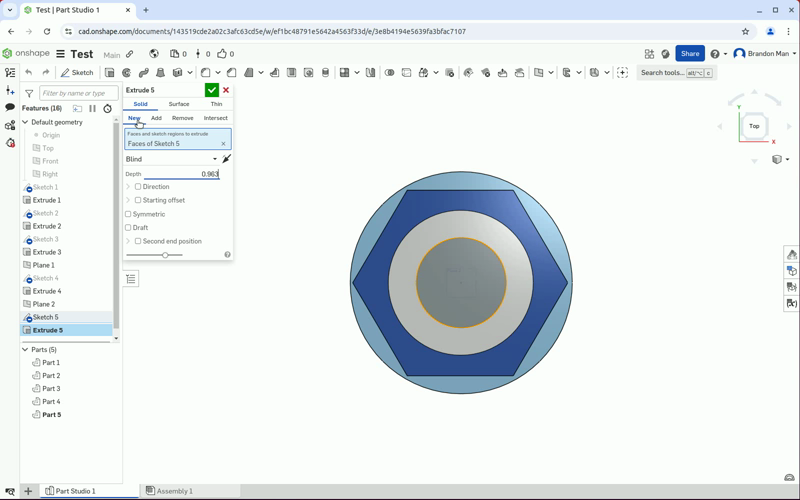
key(enter)
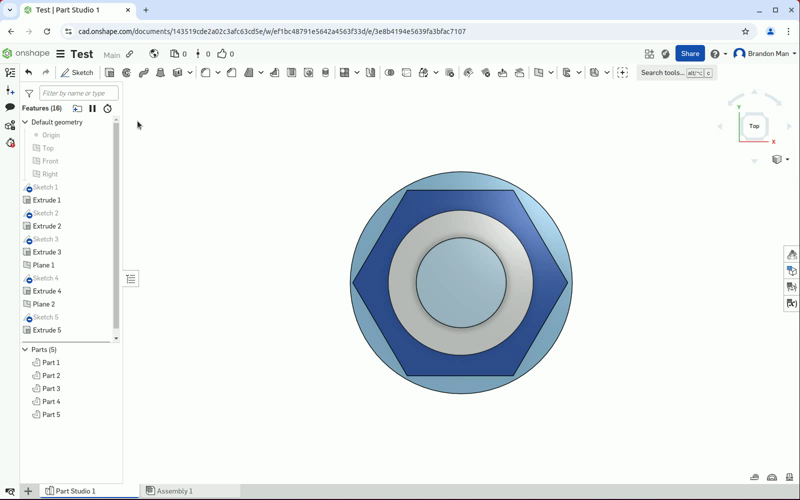
key(shift+h)
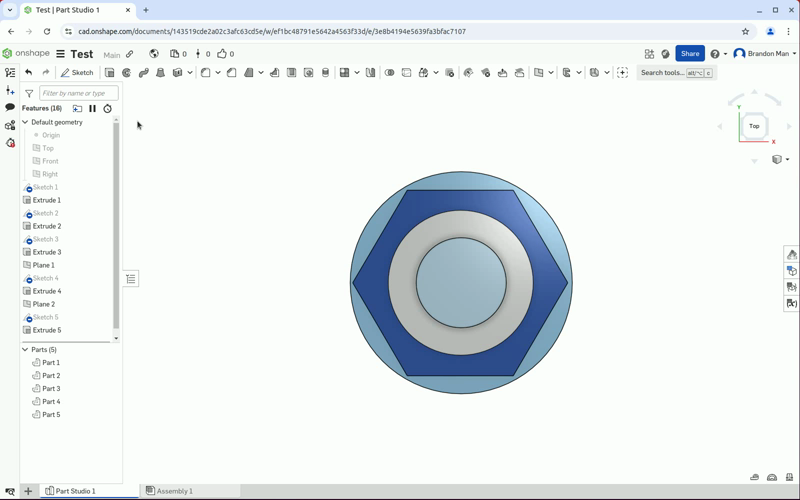
key(shift+h)
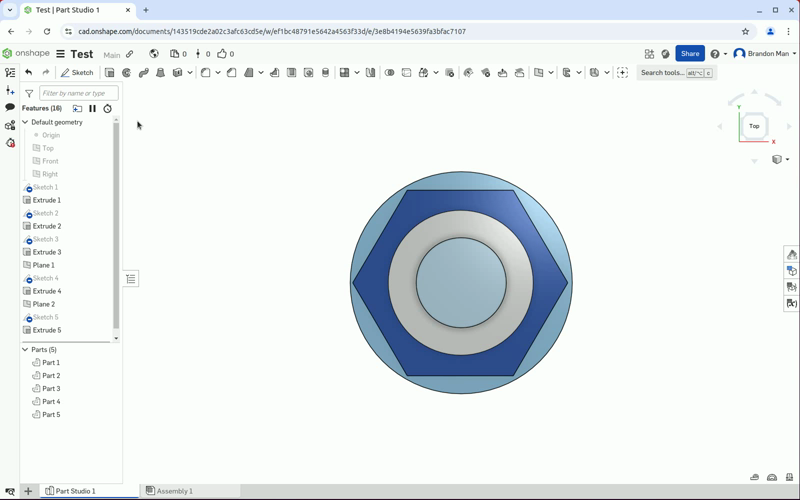
key(shift+7)
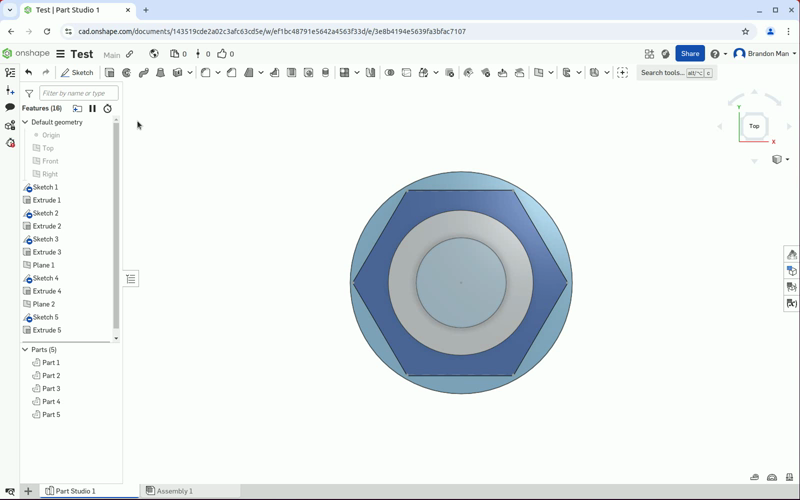
key(up, 3)
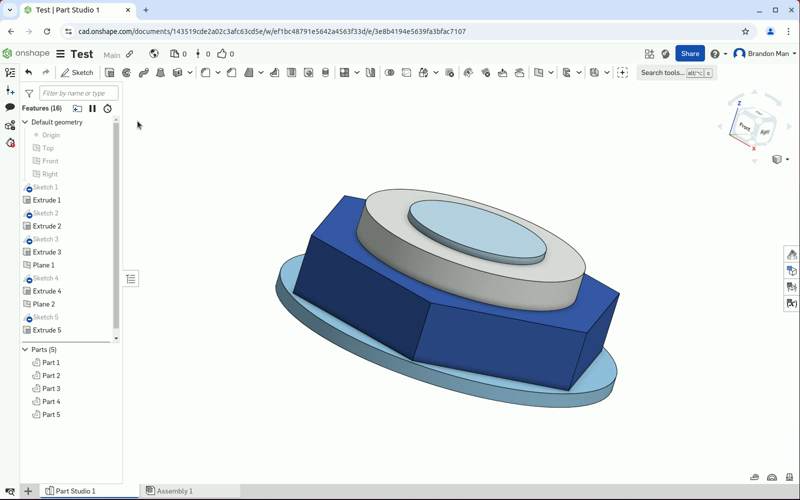
key(left, 3)
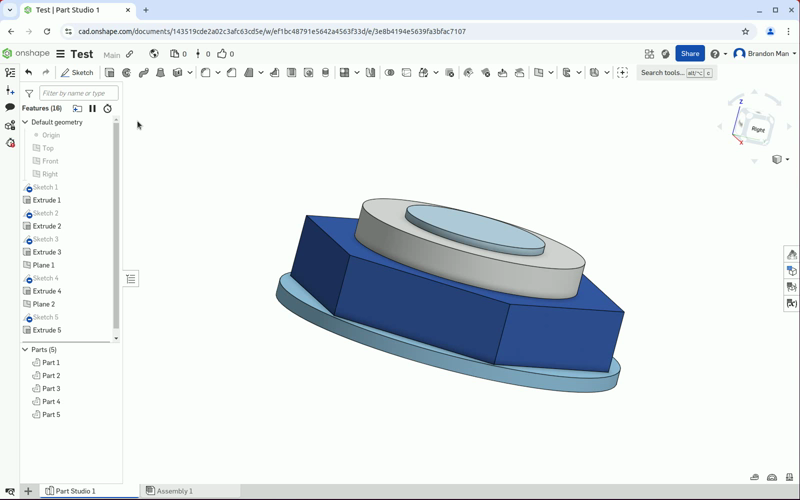
key(right, 3)
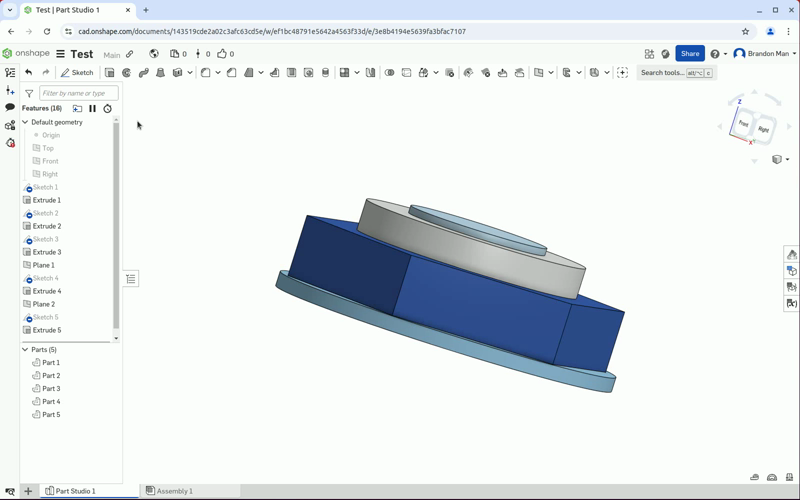
key(down, 3)
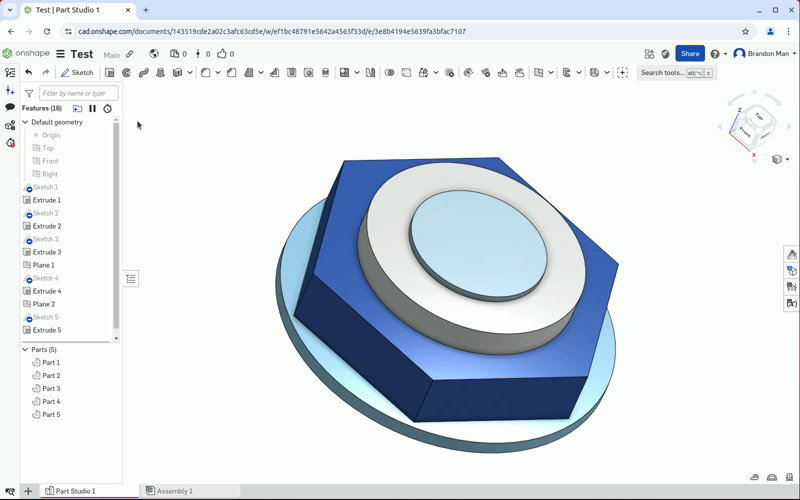
mouse_move(69, 189)
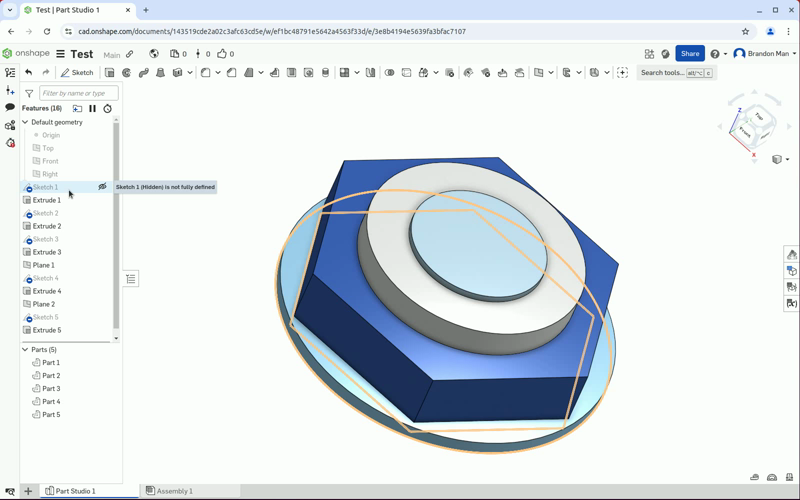
click(69, 189)